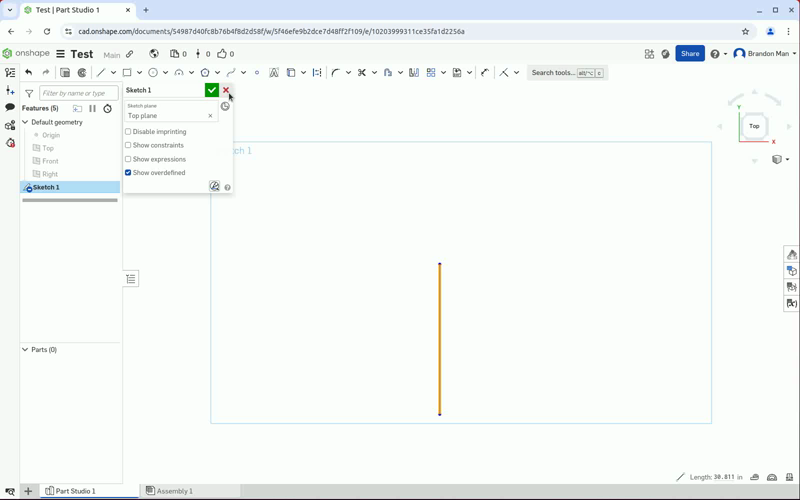
key(shift+h)
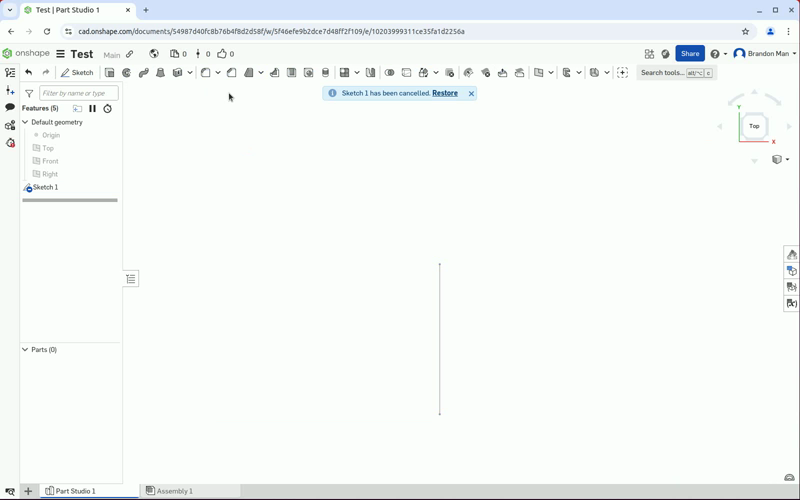
key(shift+s)
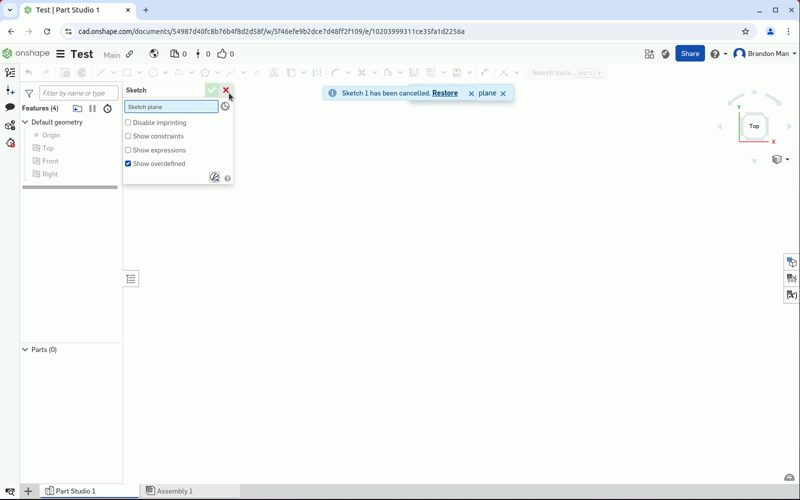
mouse_move(73, 150)
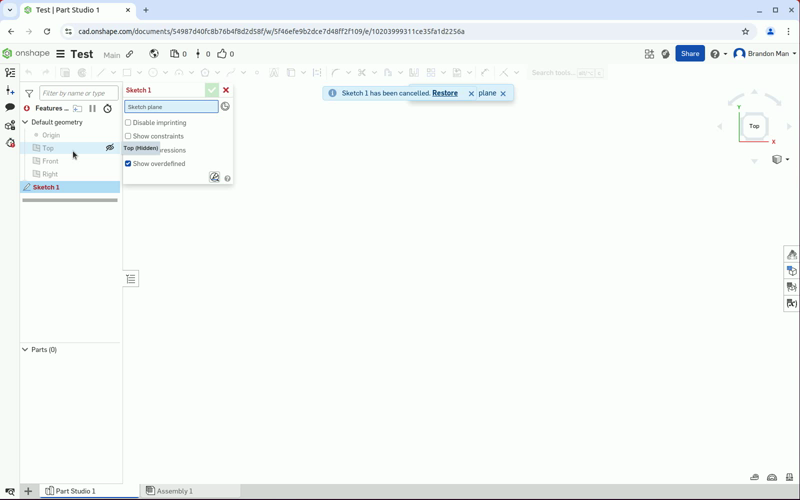
click(73, 150)
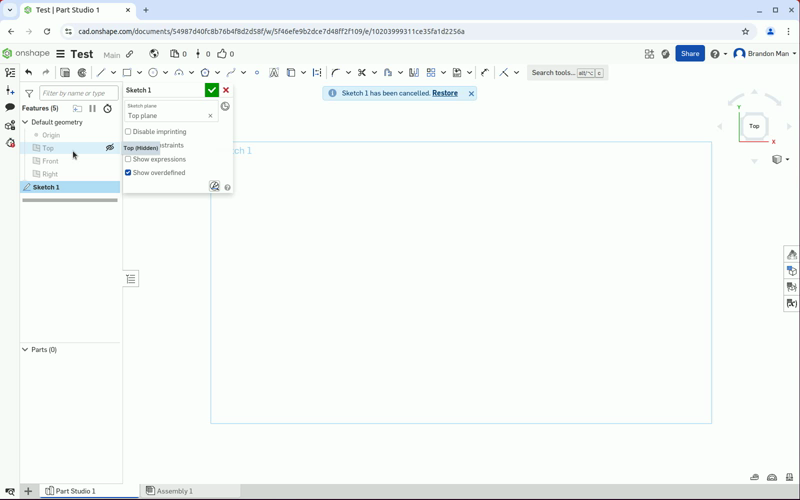
mouse_move(73, 352)
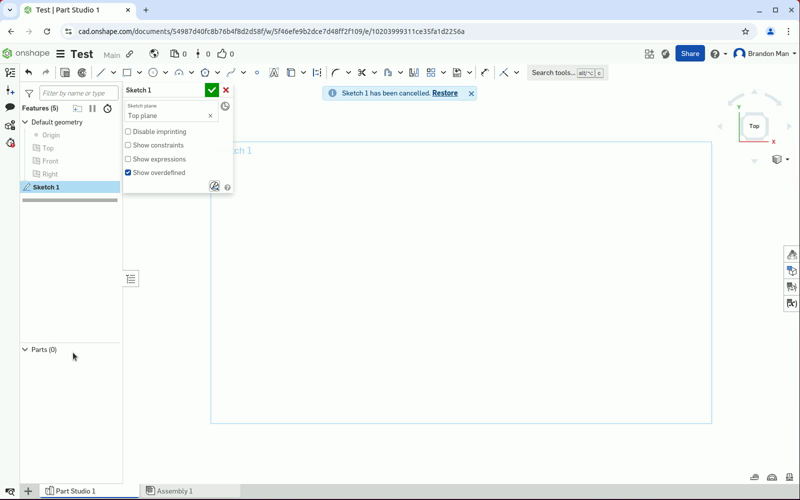
key(y)
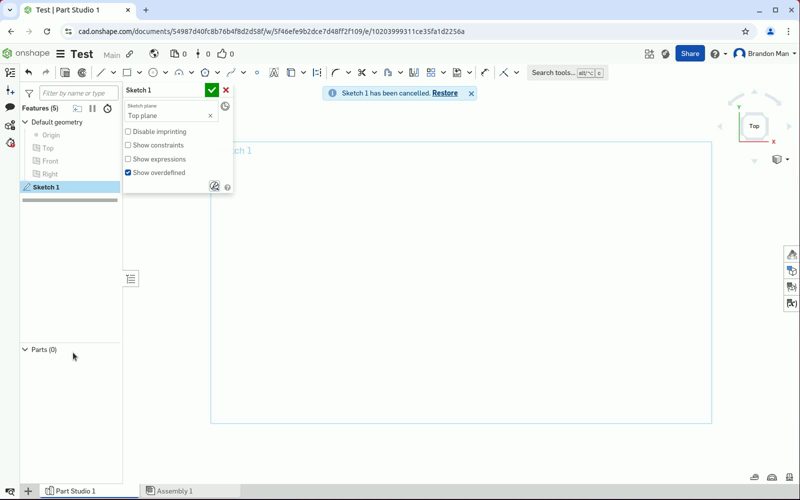
key(l)
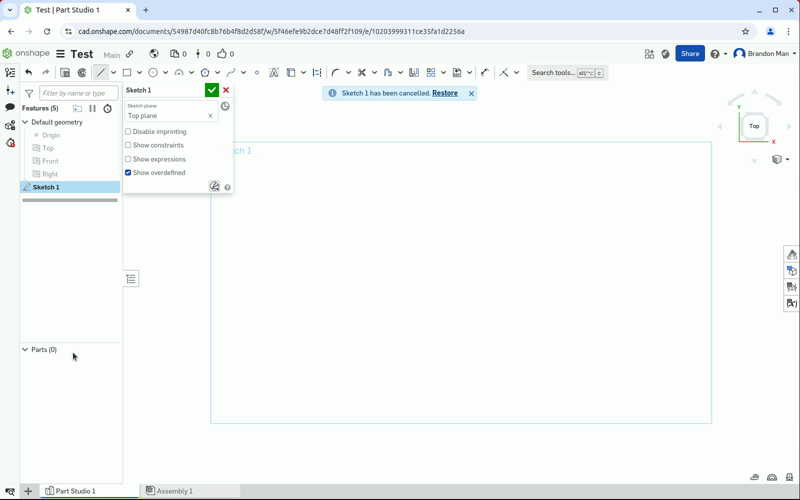
key_down(shift)
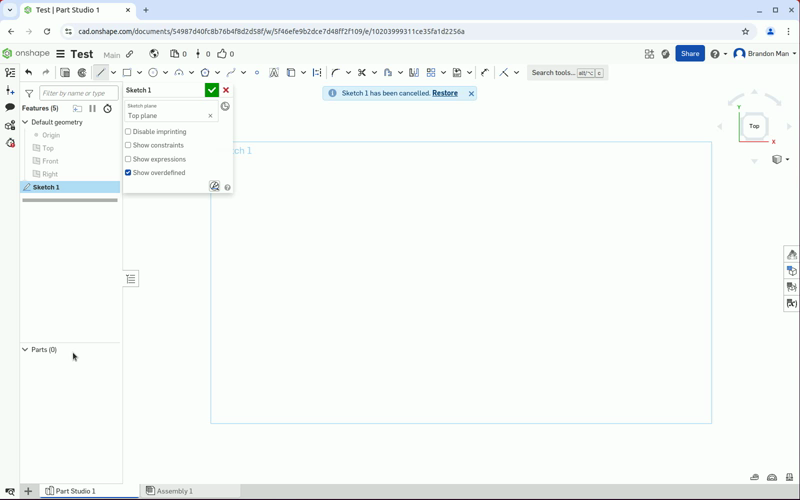
mouse_move(460, 320)
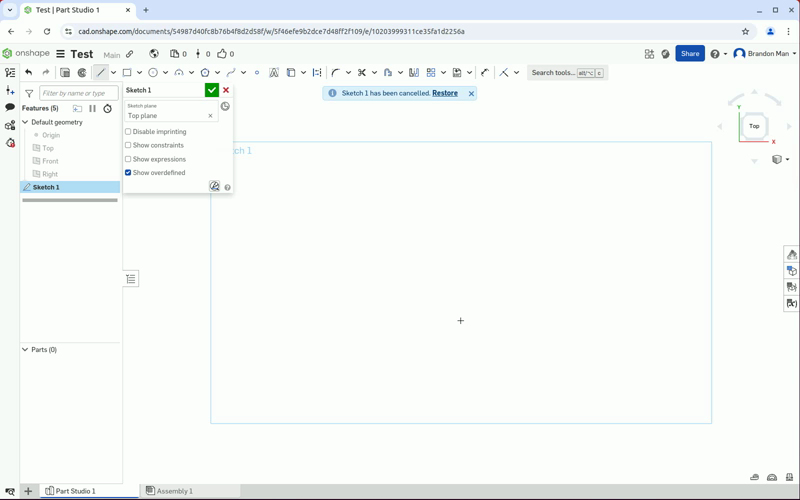
click(460, 320)
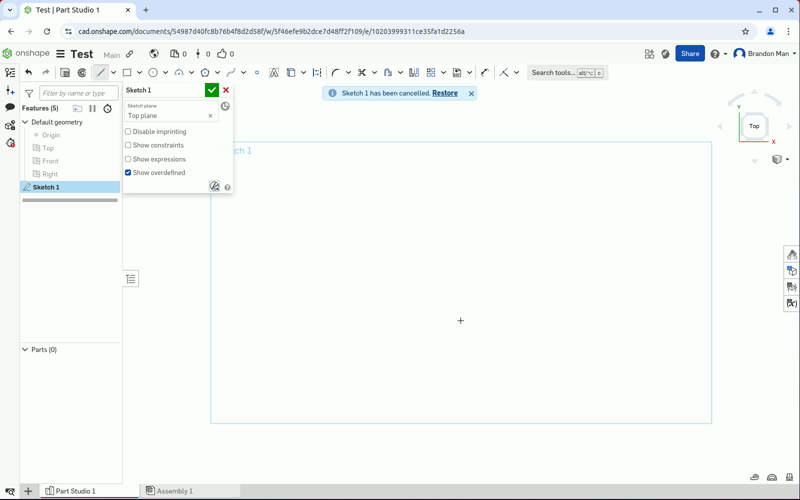
key_up(shift)
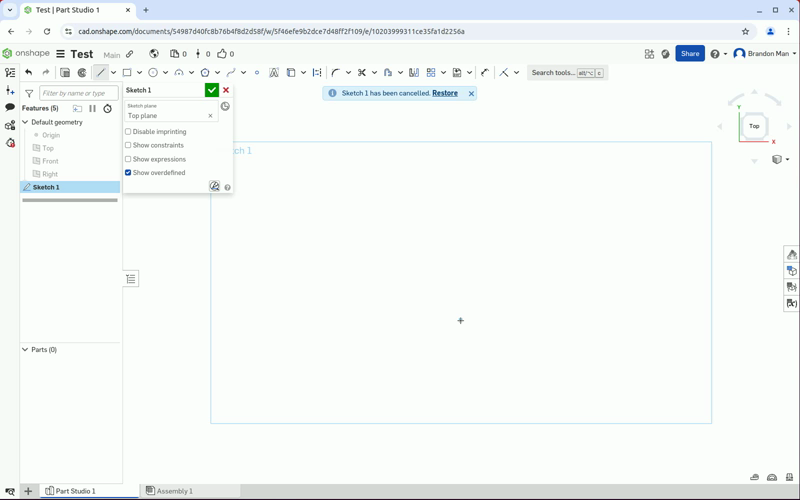
key_down(shift)
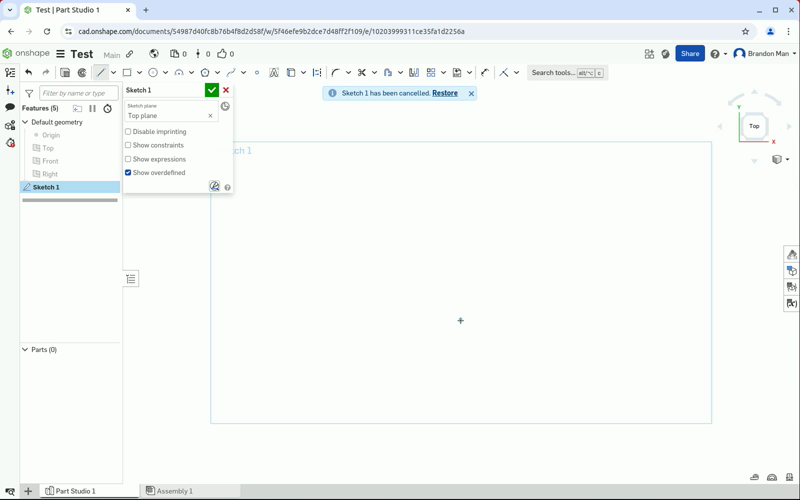
mouse_move(490, 320)
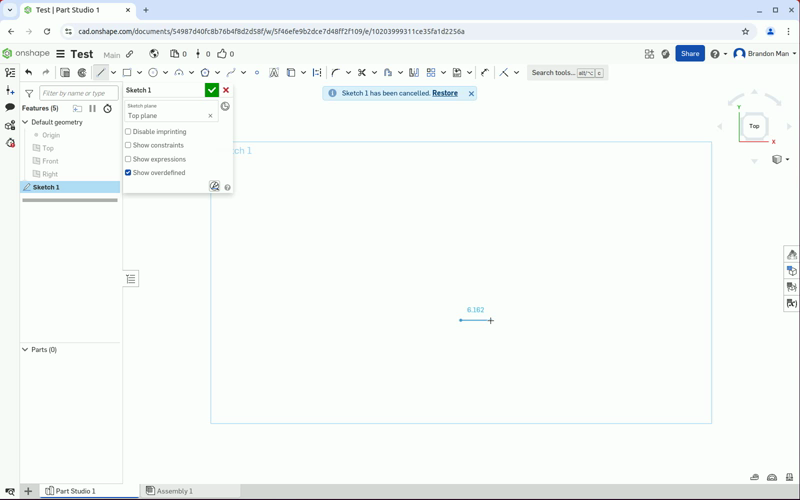
mouse_move(499, 320)
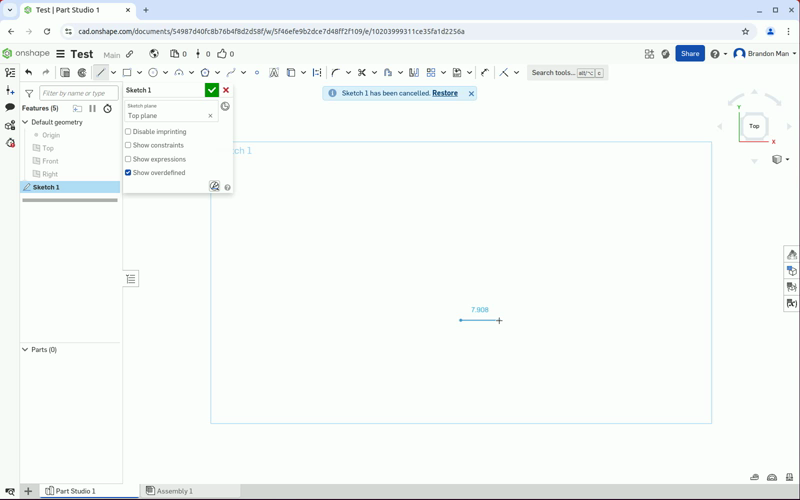
click(499, 320)
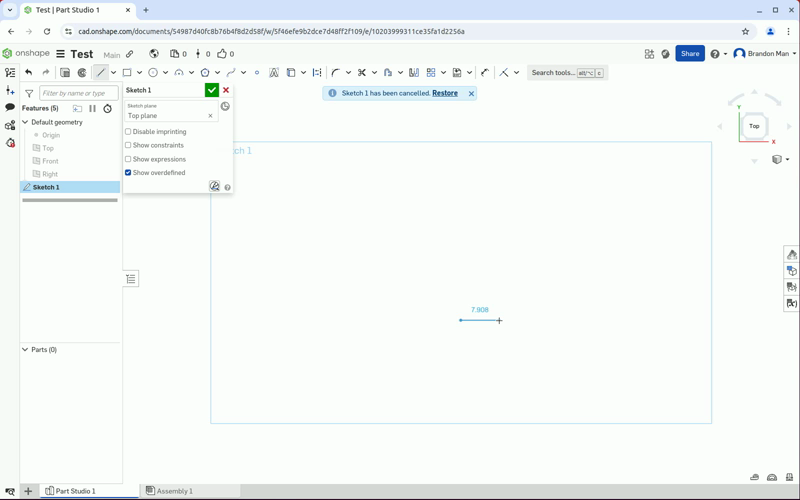
key_up(shift)
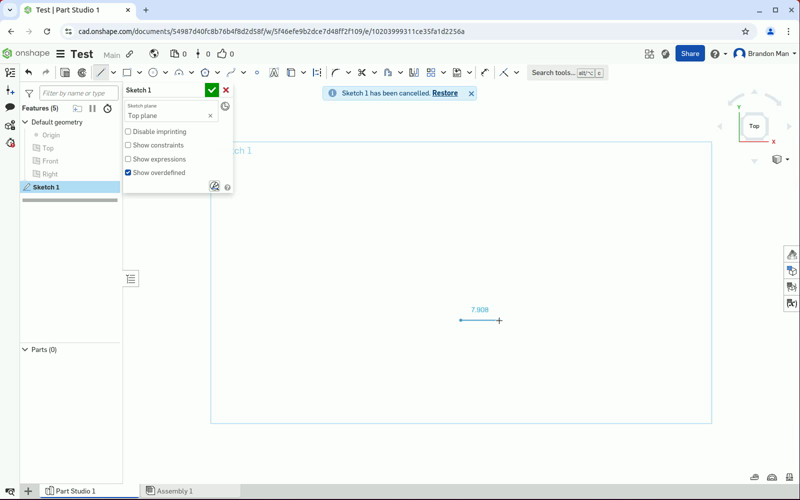
key_down(shift)
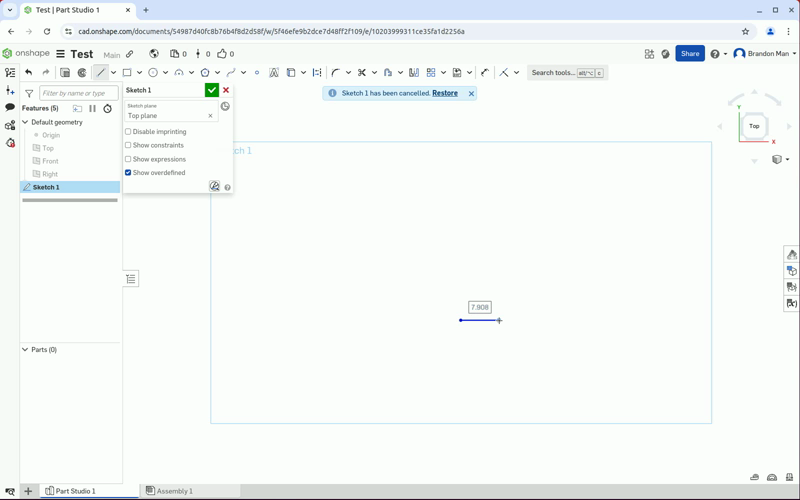
mouse_move(529, 320)
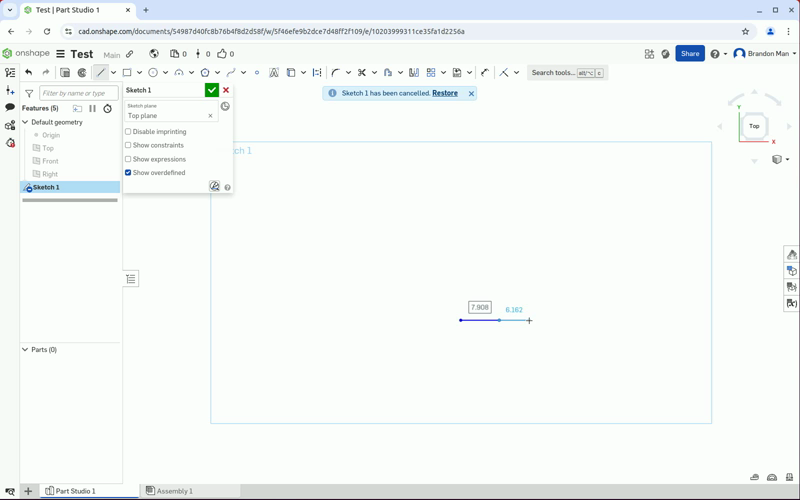
mouse_move(499, 282)
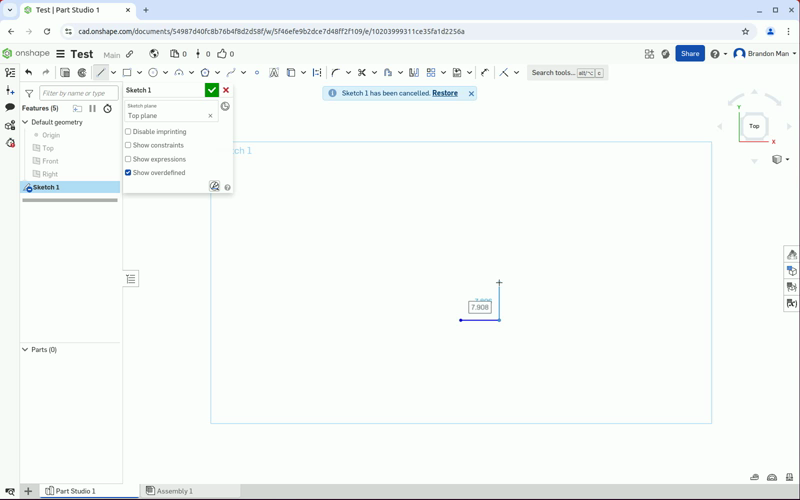
click(499, 282)
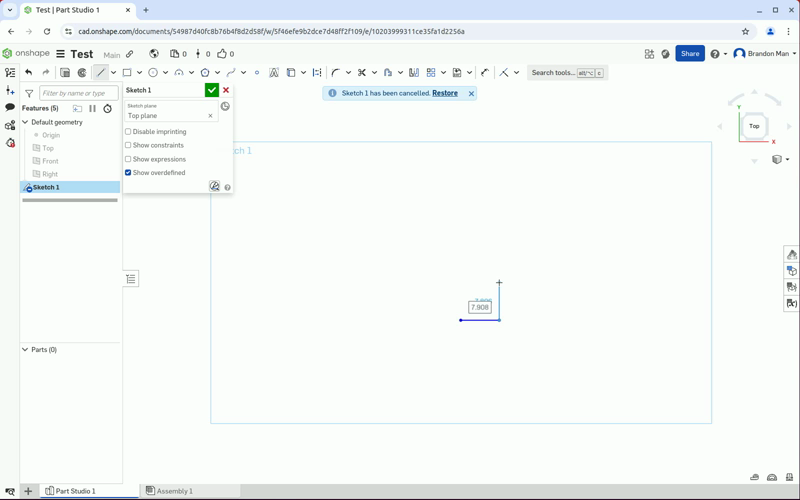
key_up(shift)
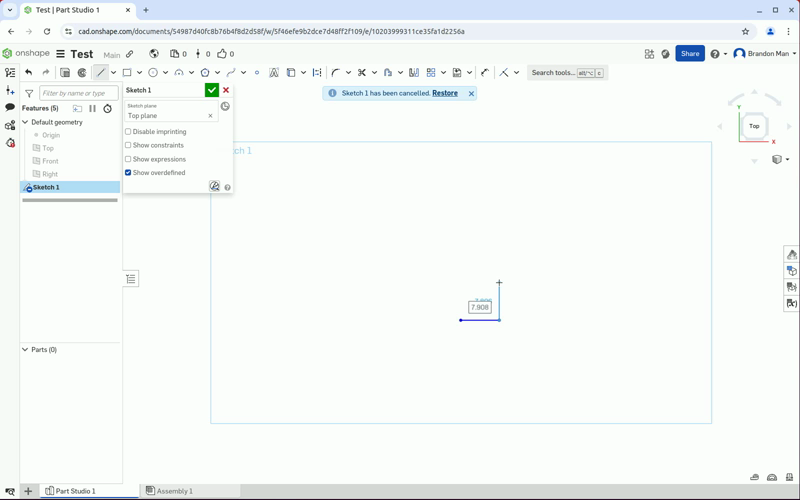
key_down(shift)
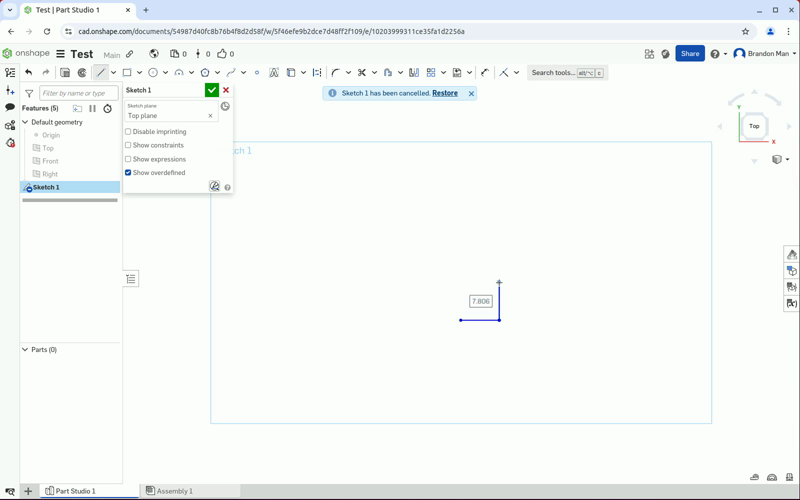
mouse_move(529, 282)
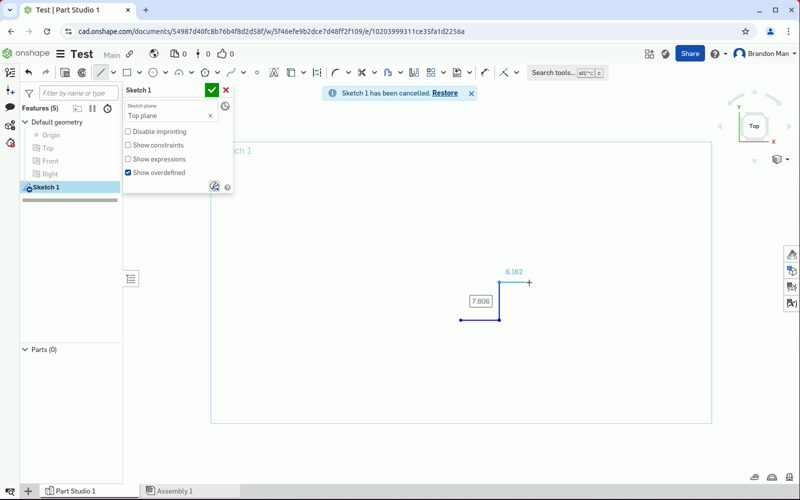
mouse_move(460, 282)
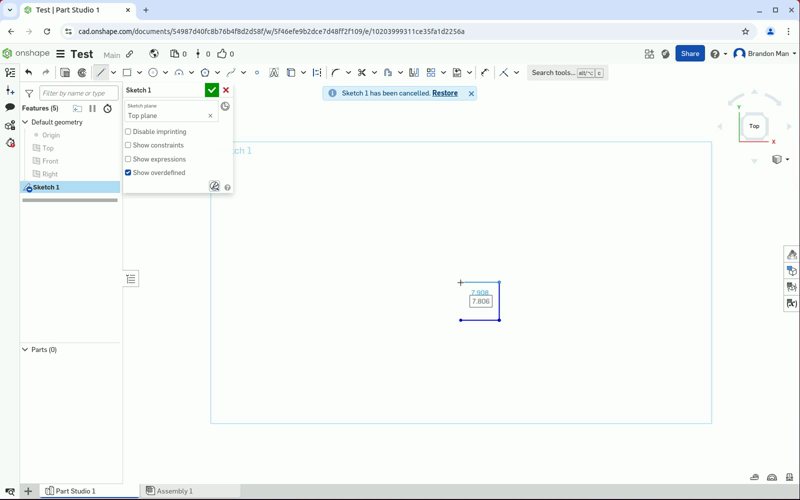
click(460, 282)
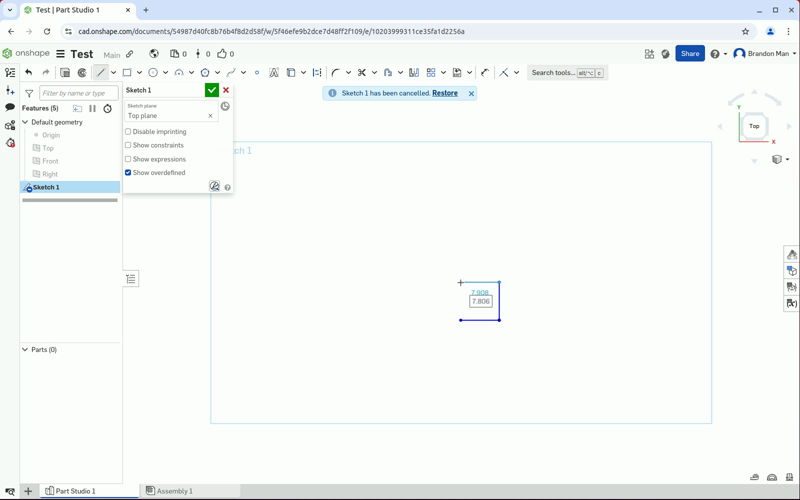
key_up(shift)
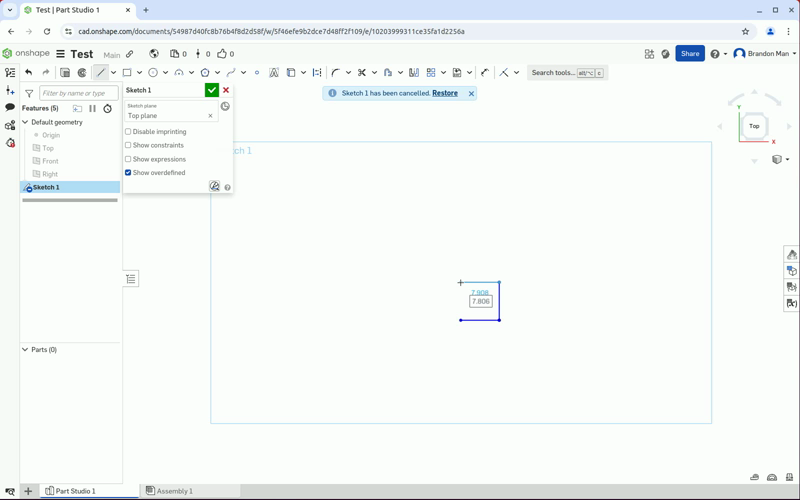
mouse_move(490, 282)
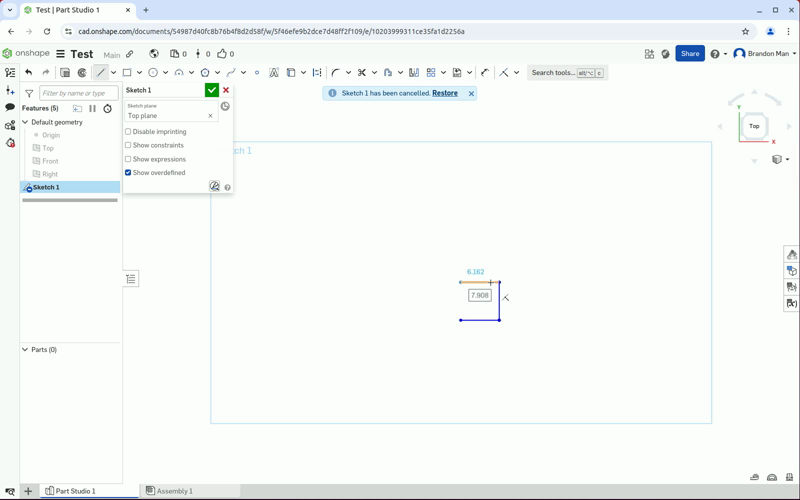
key_down(shift)
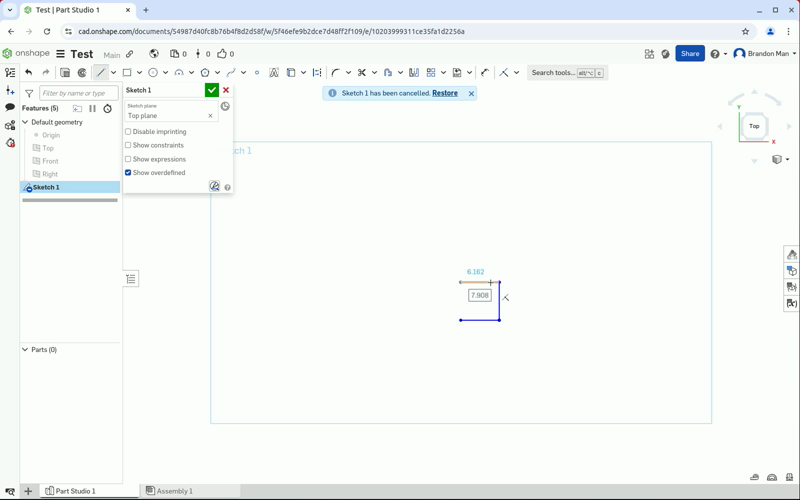
mouse_move(460, 320)
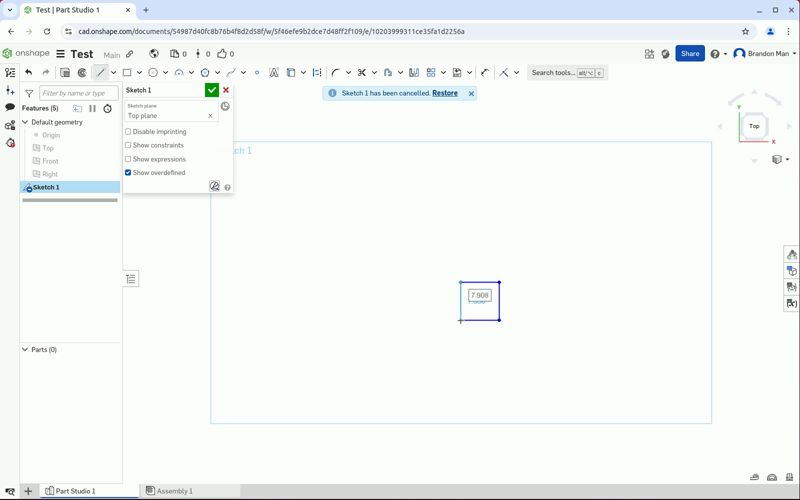
key_up(shift)
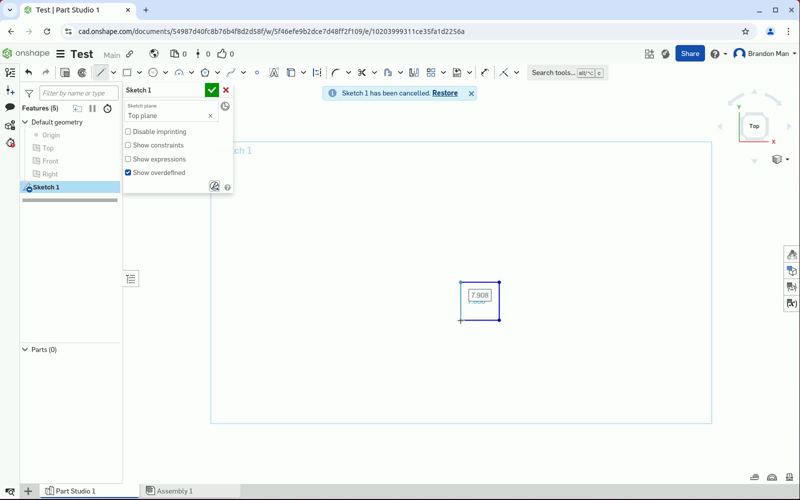
click(460, 320)
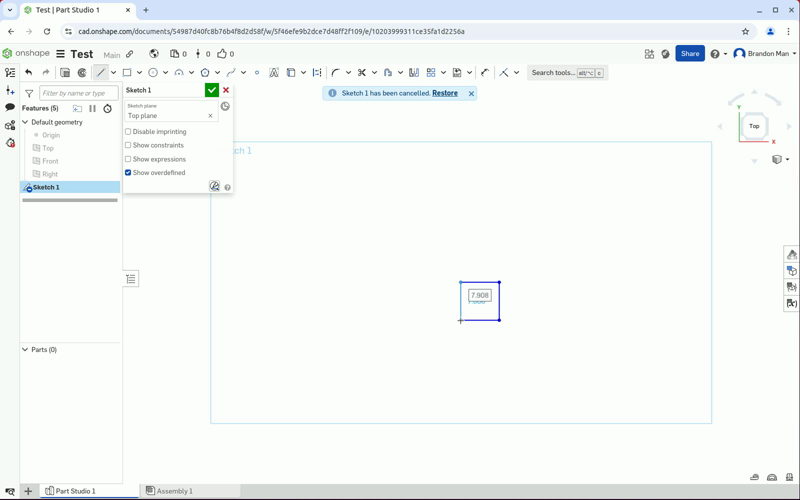
key(esc)
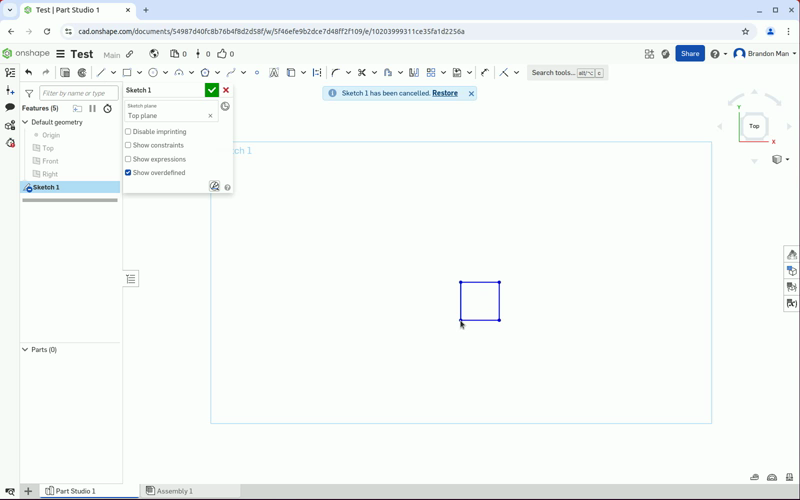
mouse_move(472, 303)
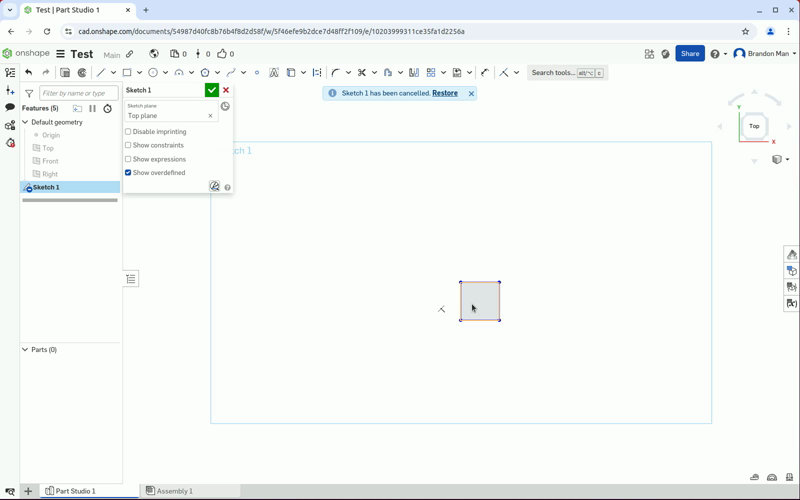
scroll(6)
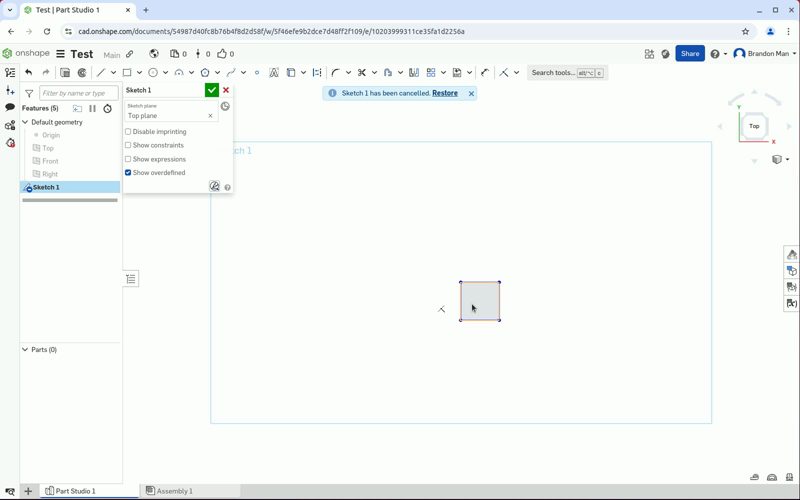
scroll(6)
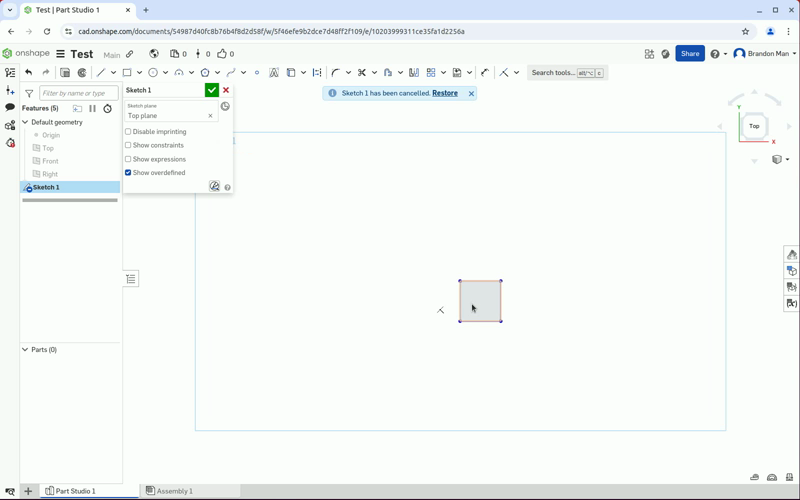
scroll(6)
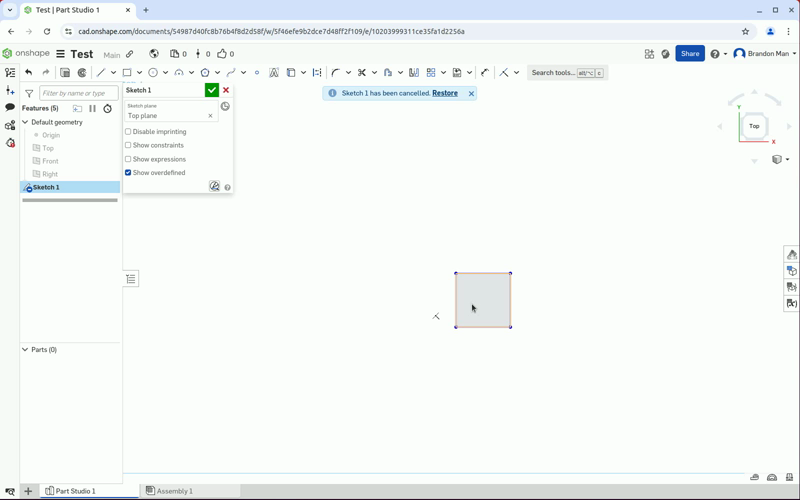
scroll(6)
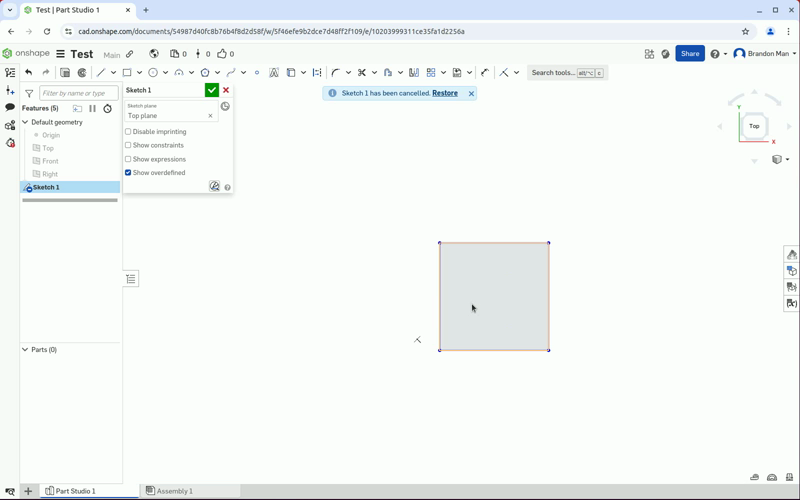
scroll(6)
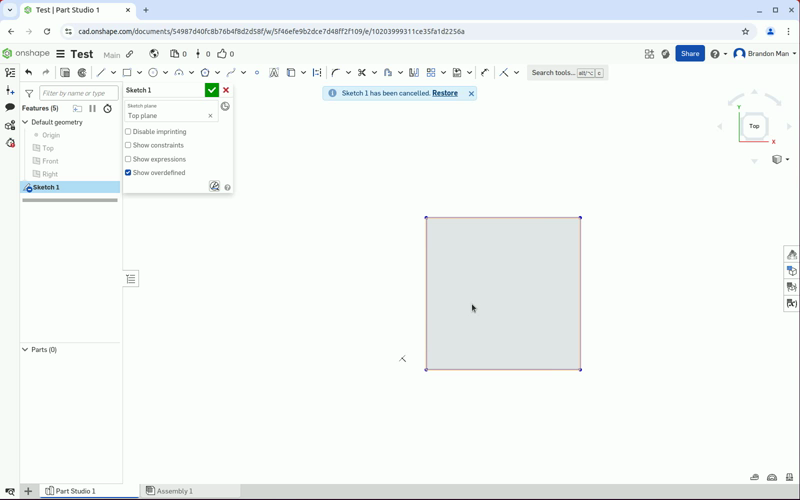
scroll(6)
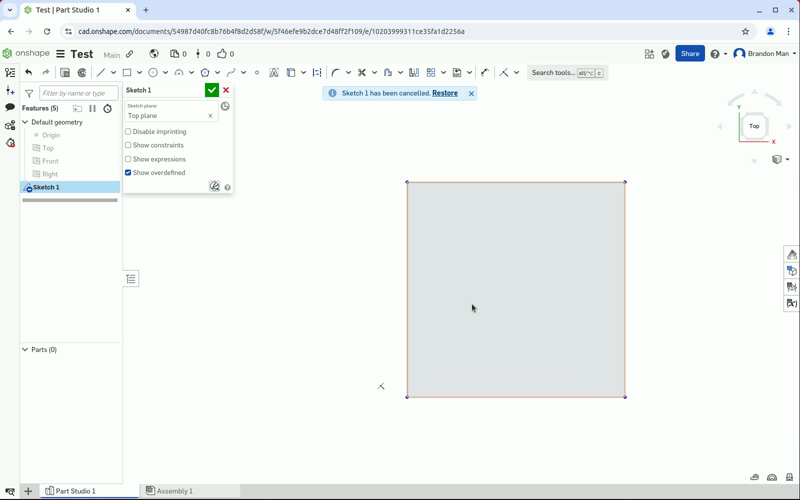
scroll(6)
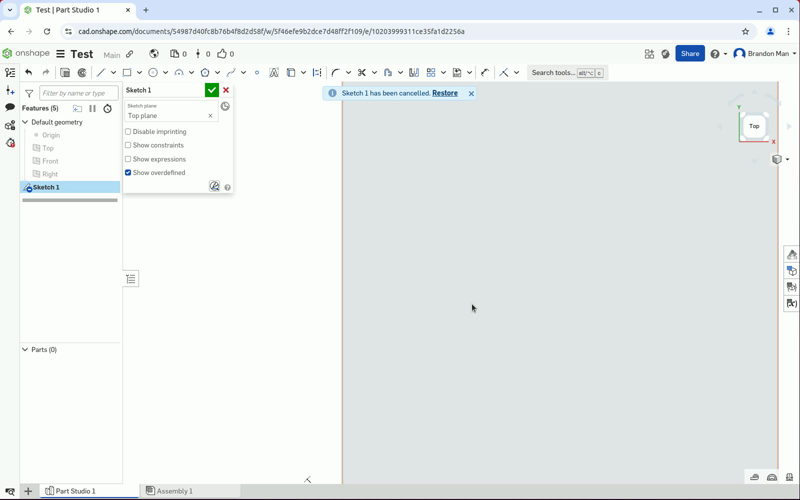
click(472, 303)
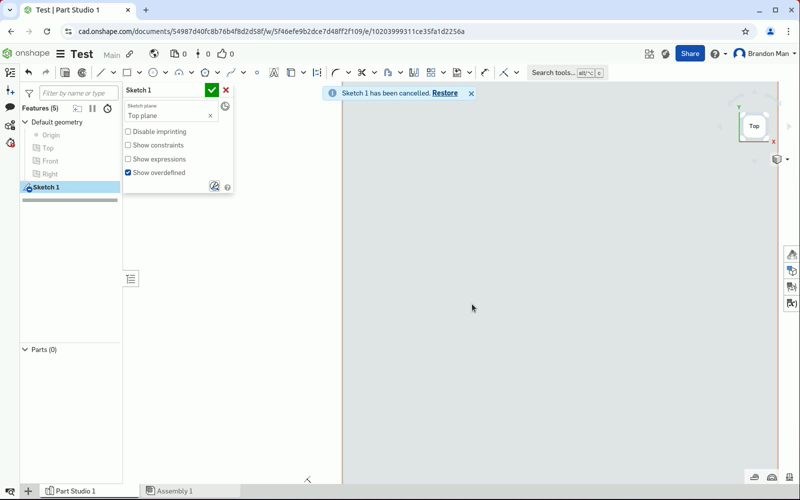
scroll(-6)
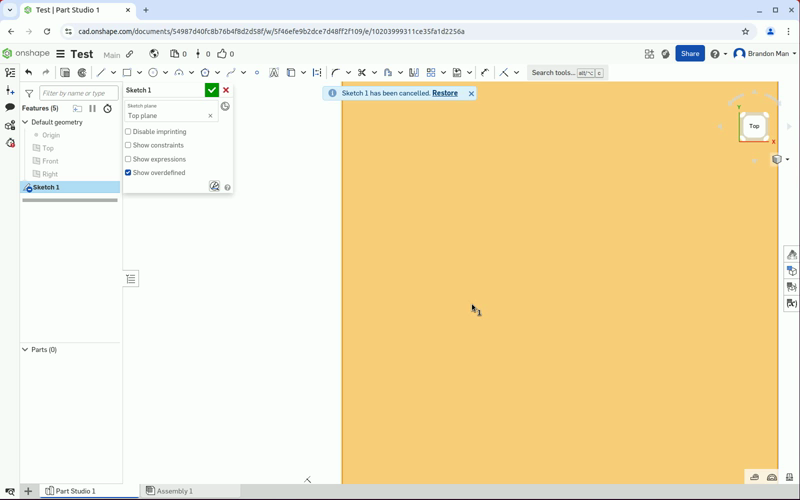
scroll(-6)
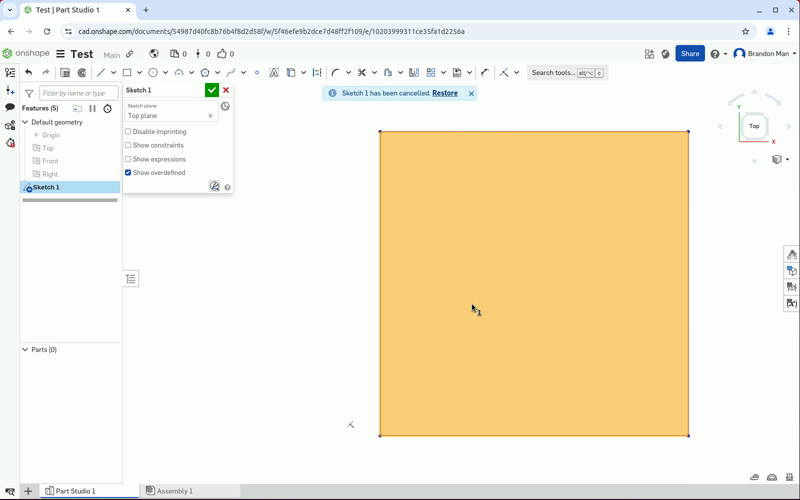
scroll(-6)
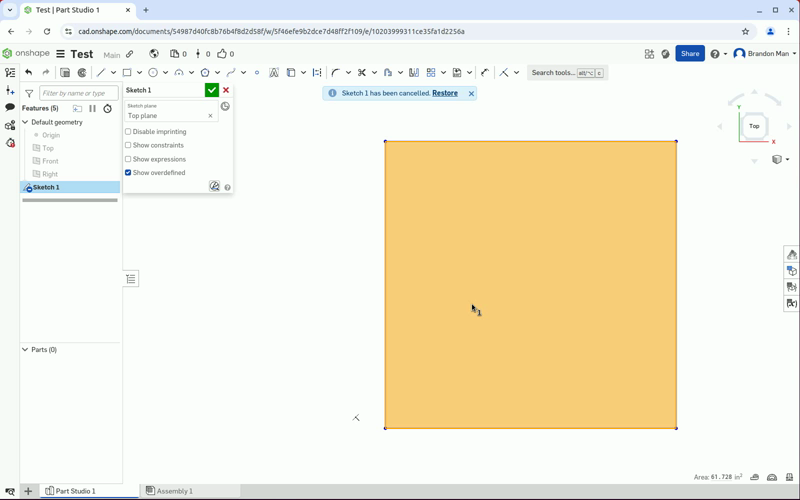
scroll(-6)
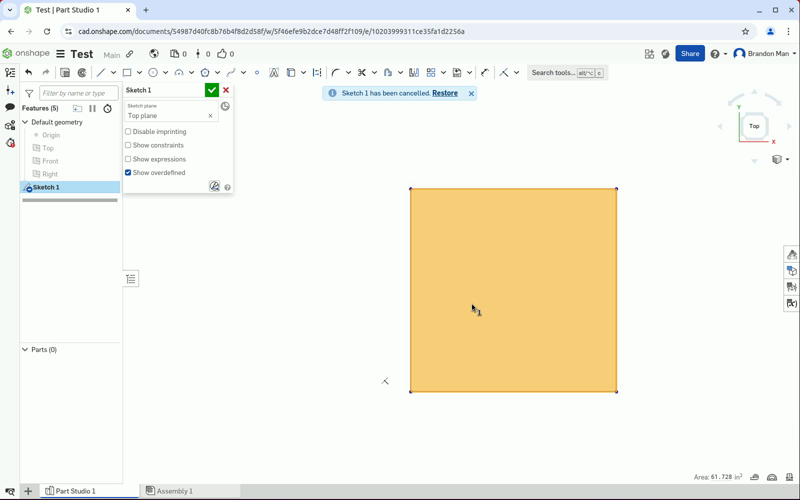
scroll(-6)
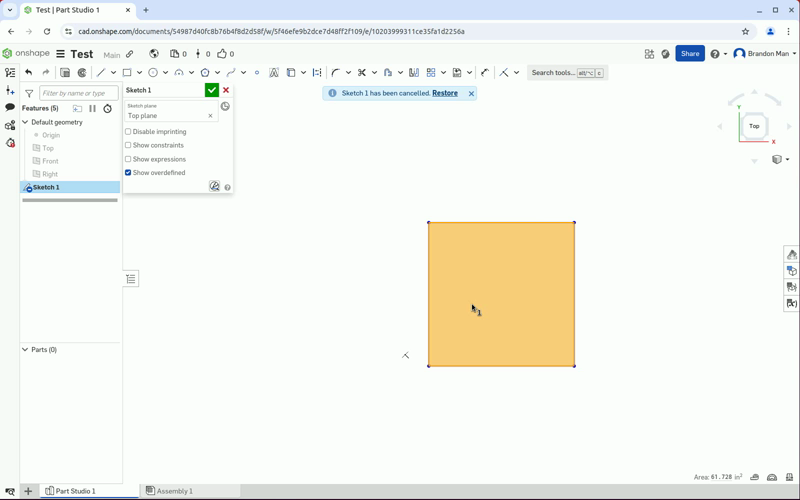
scroll(-6)
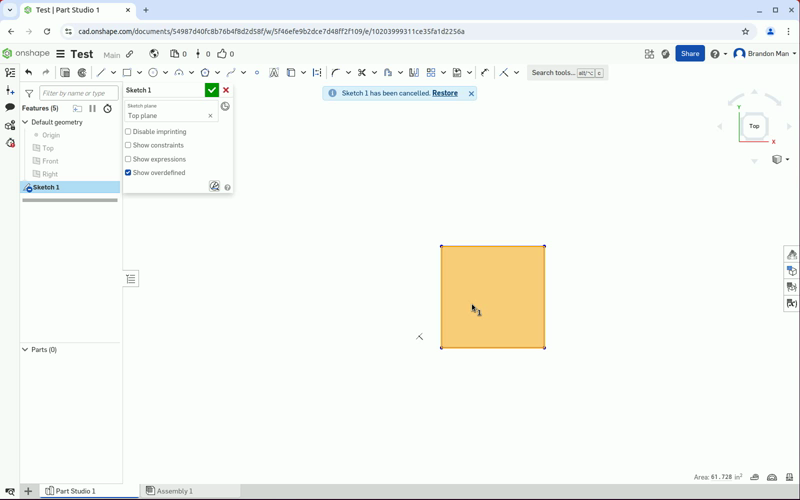
scroll(-6)
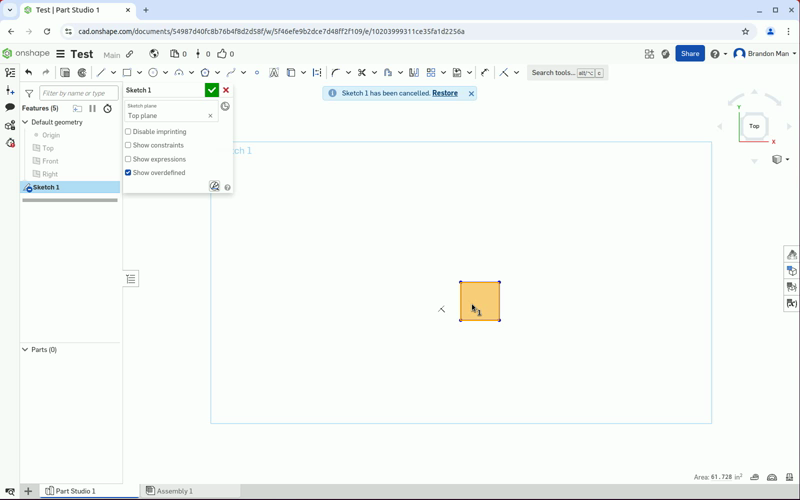
mouse_move(73, 352)
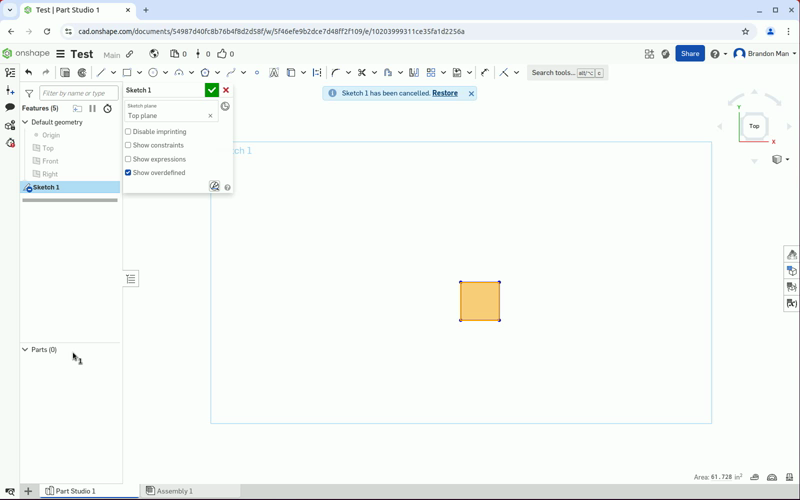
key(shift+y)
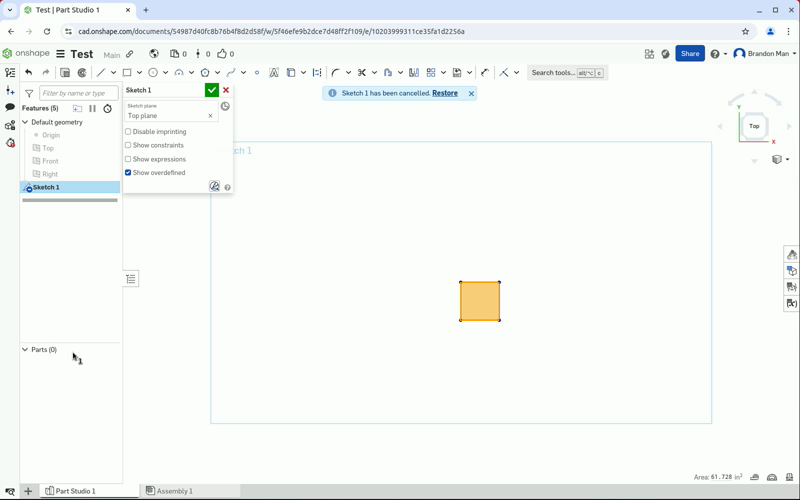
key(shift+e)
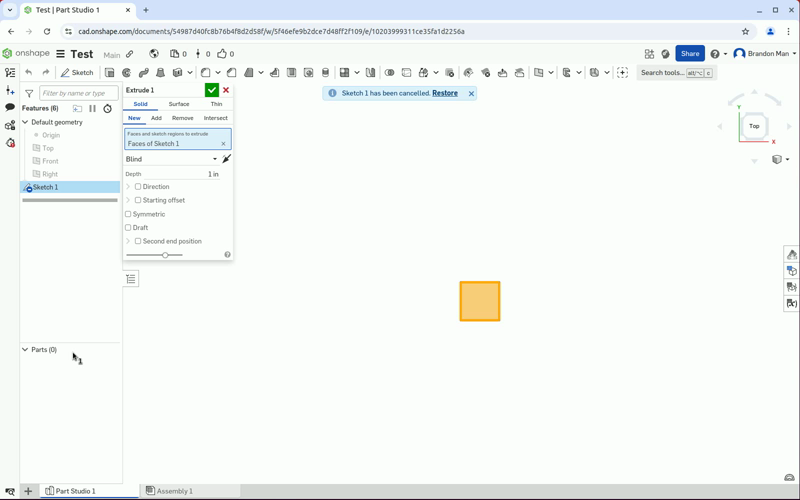
mouse_move(143, 106)
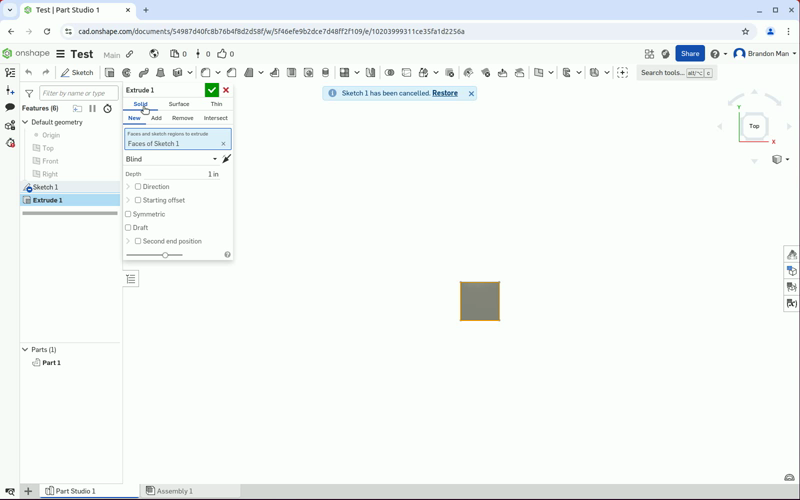
click(143, 106)
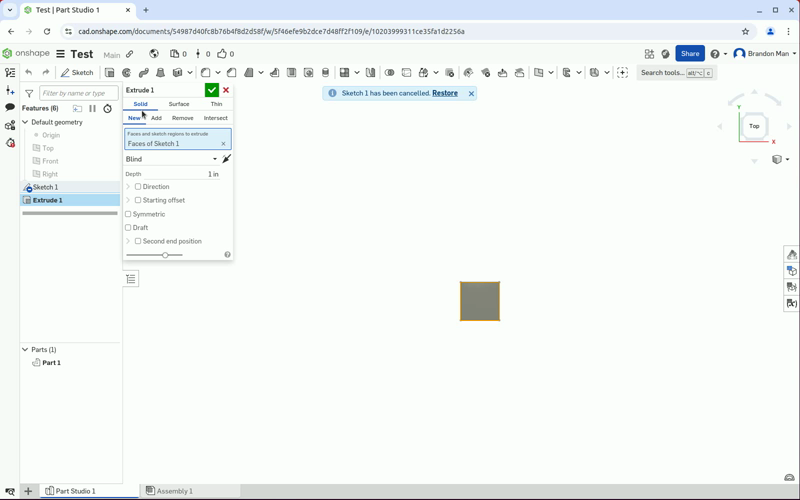
mouse_move(137, 120)
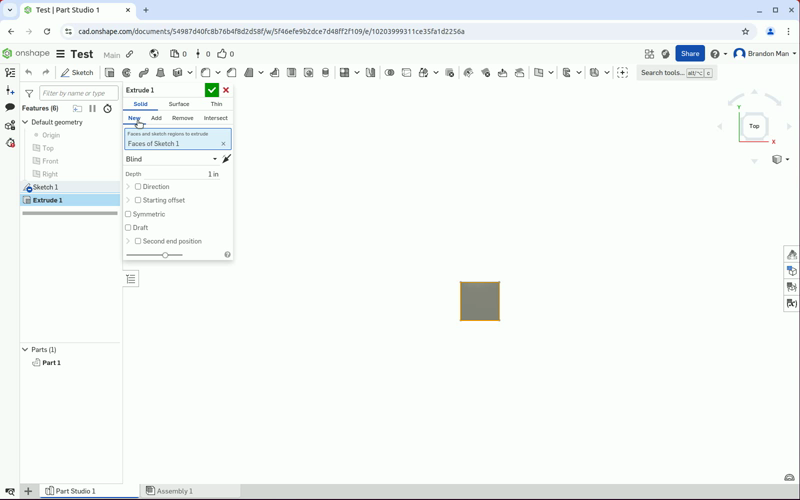
click(137, 120)
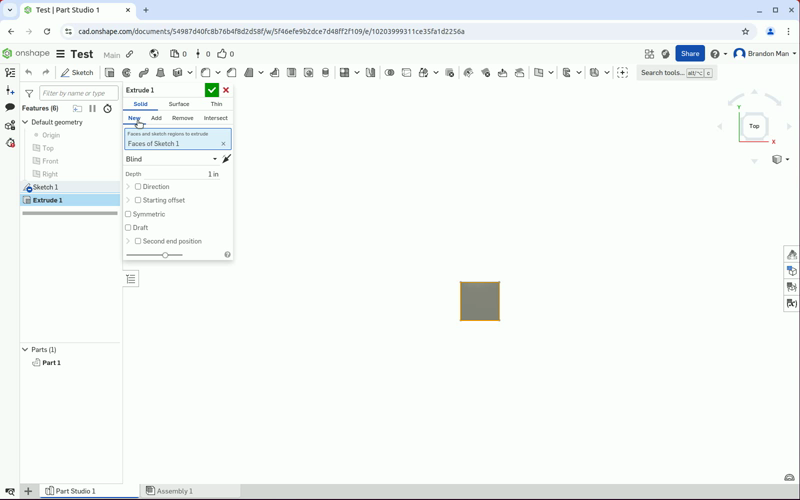
key(tab, 4)
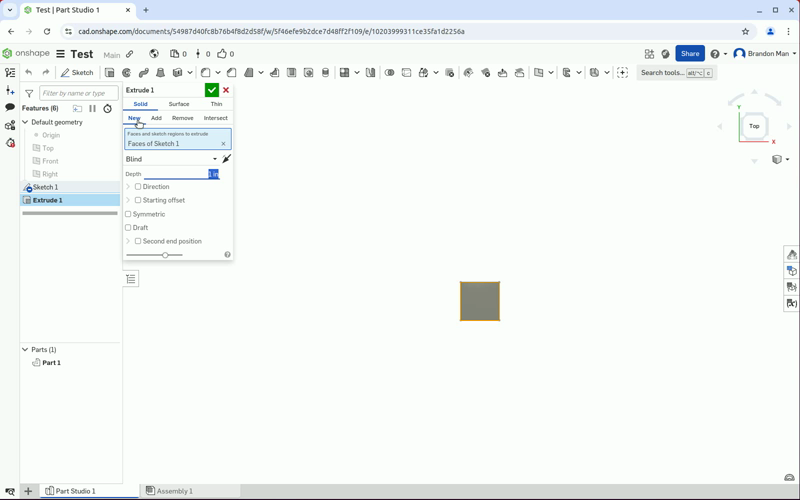
text(23.108)
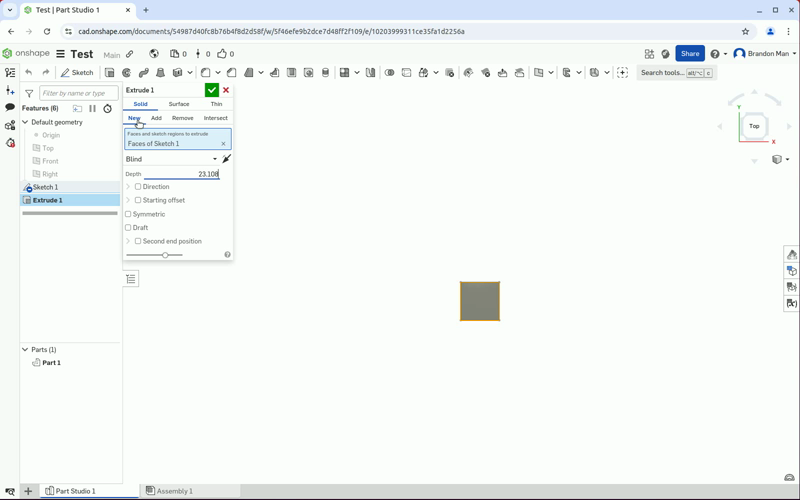
key(enter)
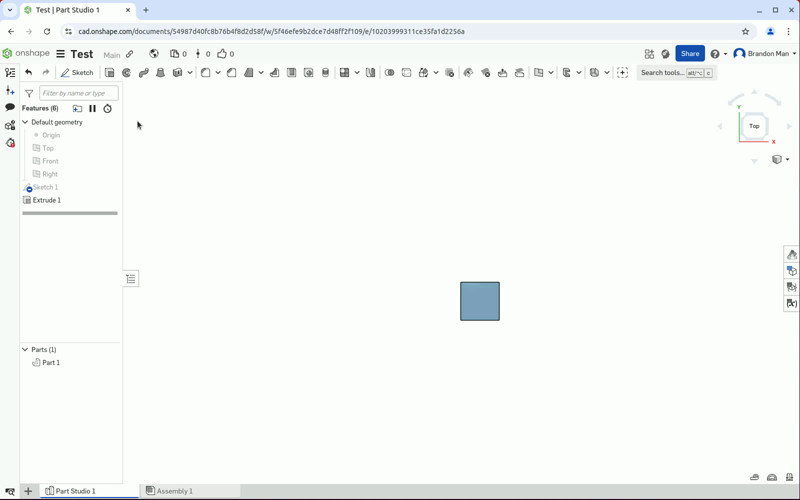
key(shift+h)
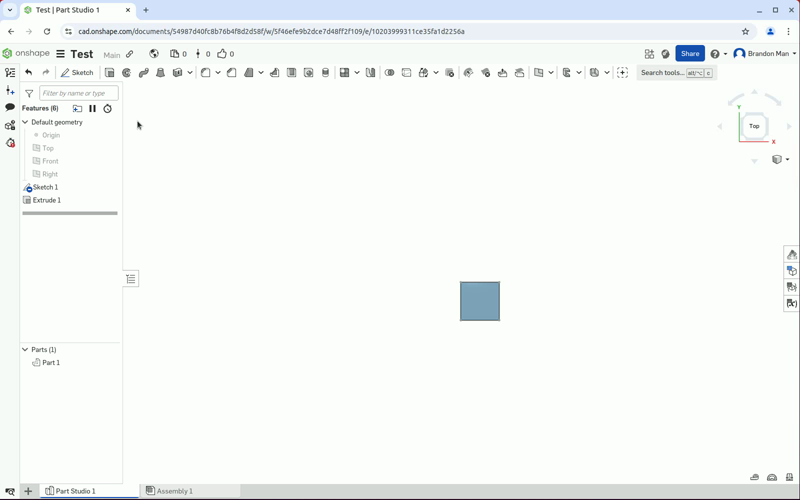
key(shift+h)
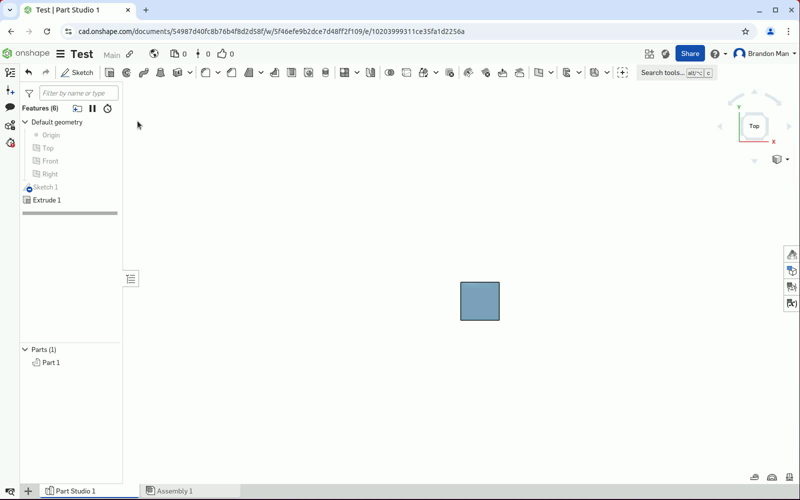
mouse_move(73, 189)
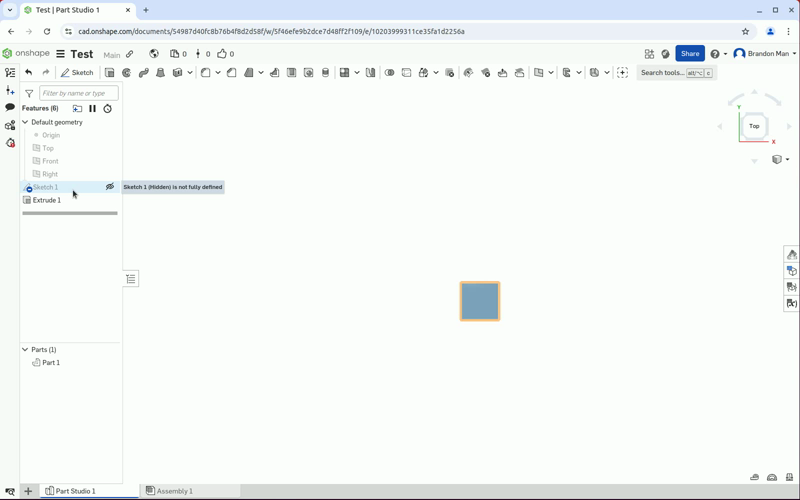
click(73, 189)
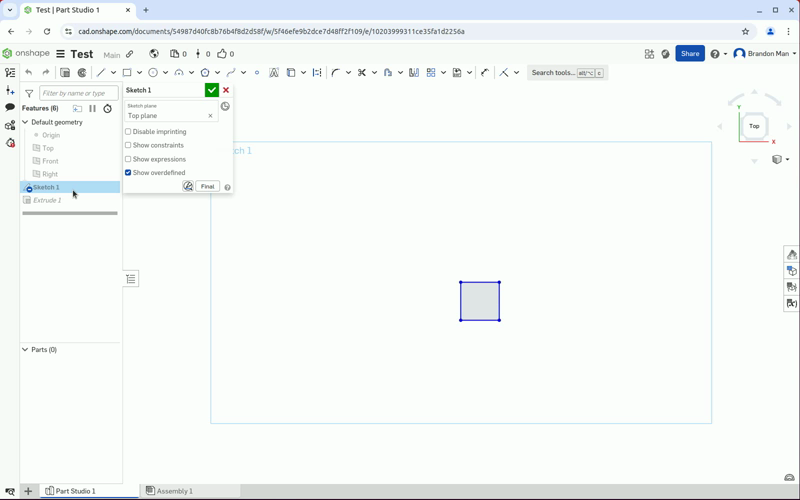
mouse_move(229, 92)
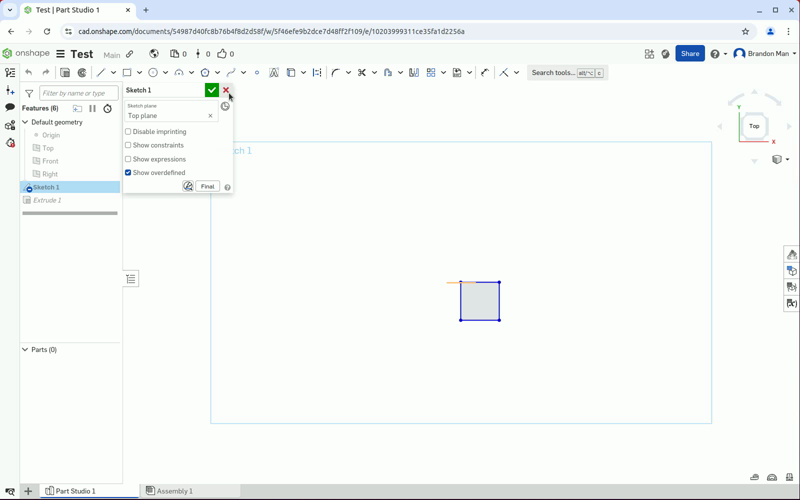
click(229, 92)
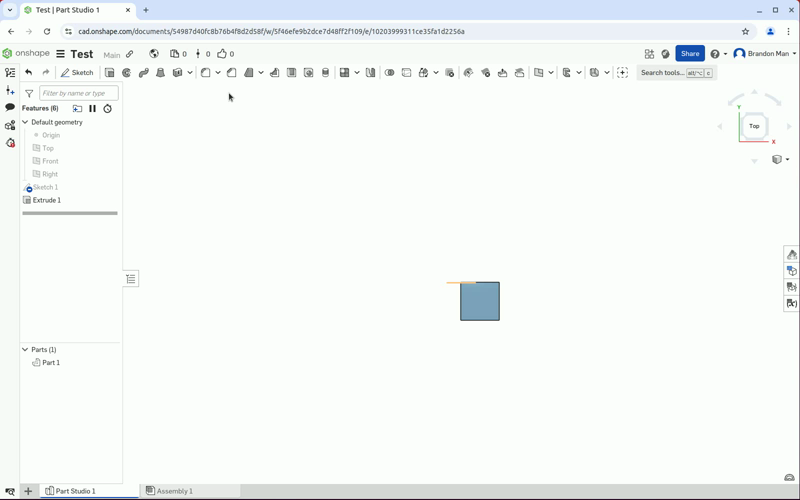
mouse_move(73, 352)
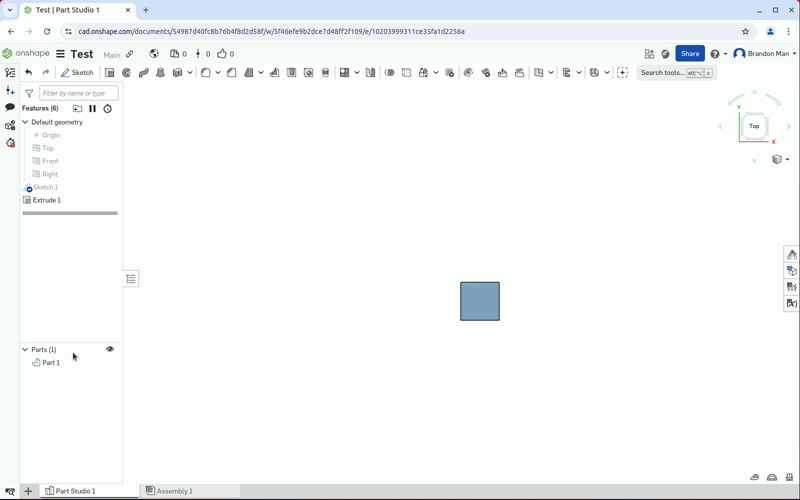
key(y)
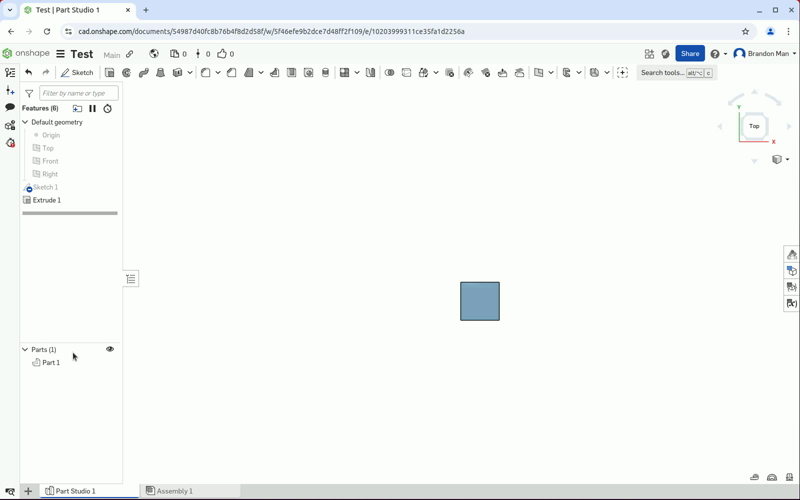
key(shift+p)
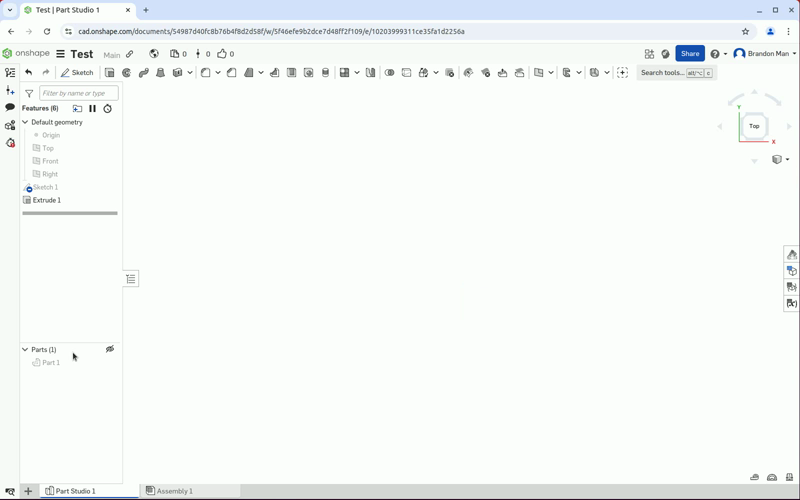
key(space)
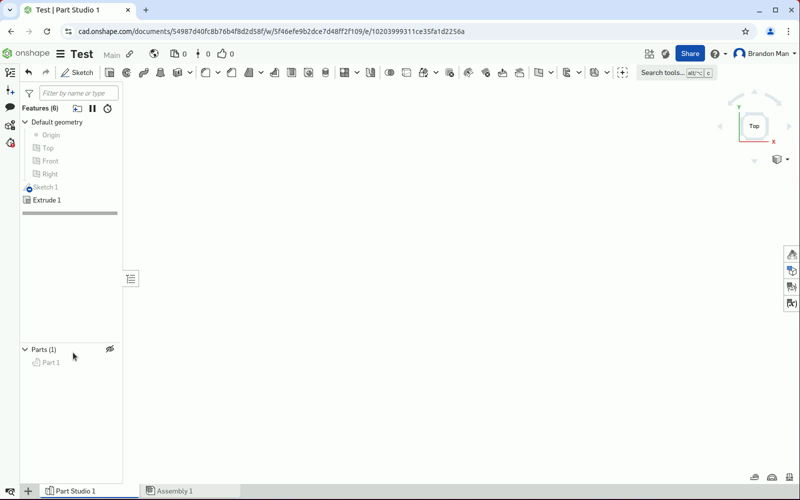
key_down(shift)
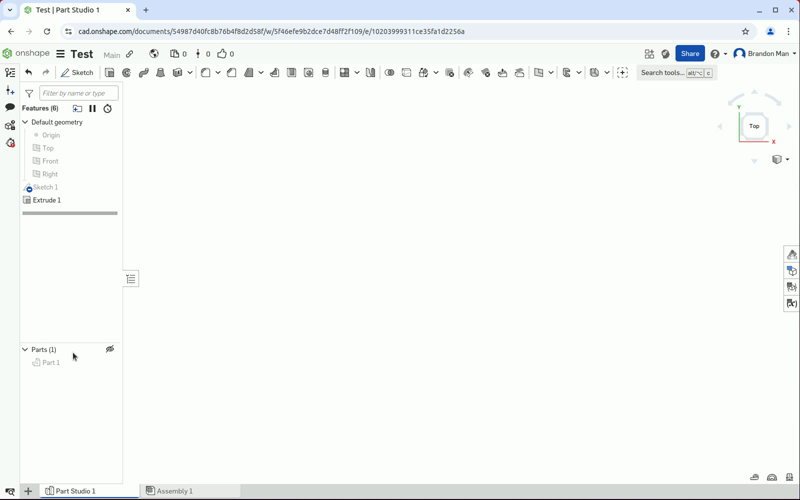
key(up)
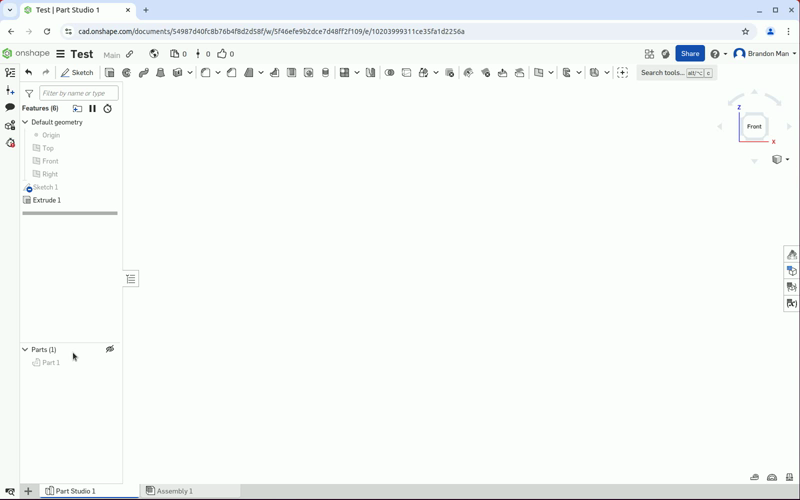
key_up(shift)
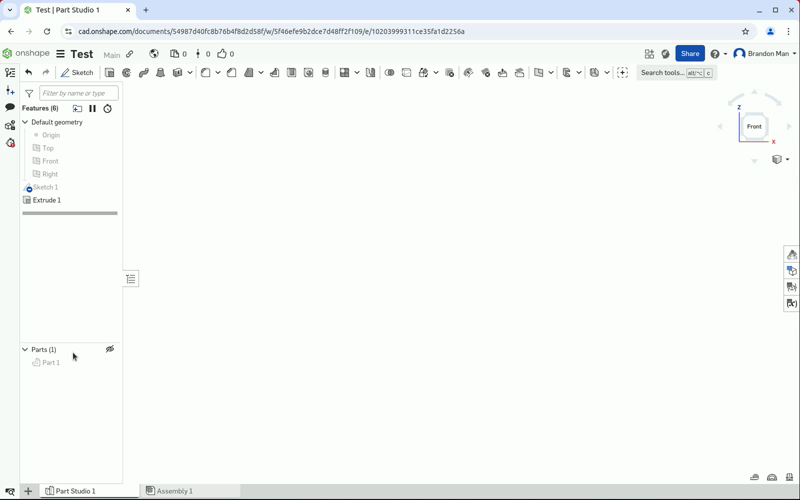
mouse_move(73, 352)
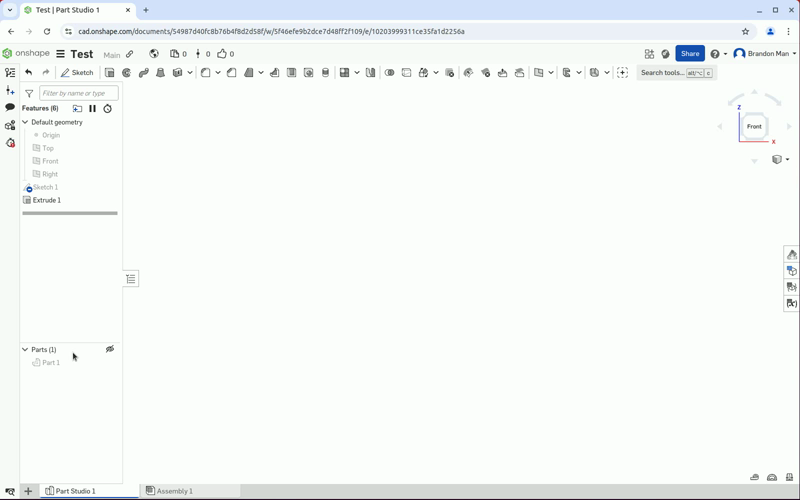
key(shift+y)
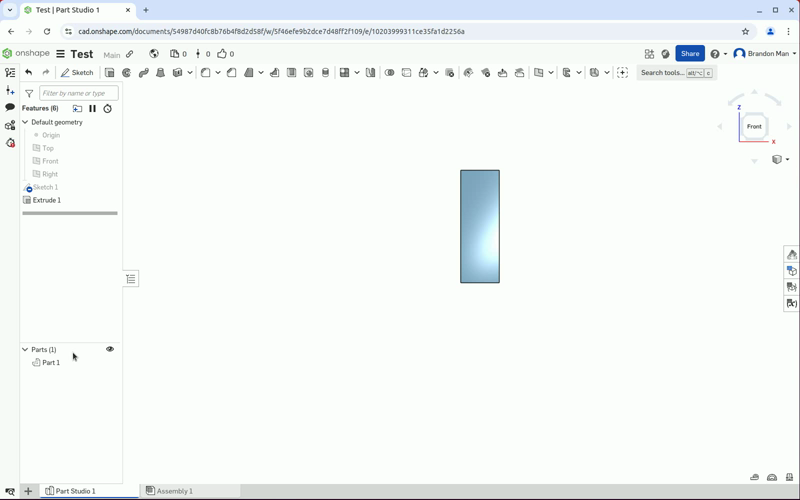
mouse_move(541, 75)
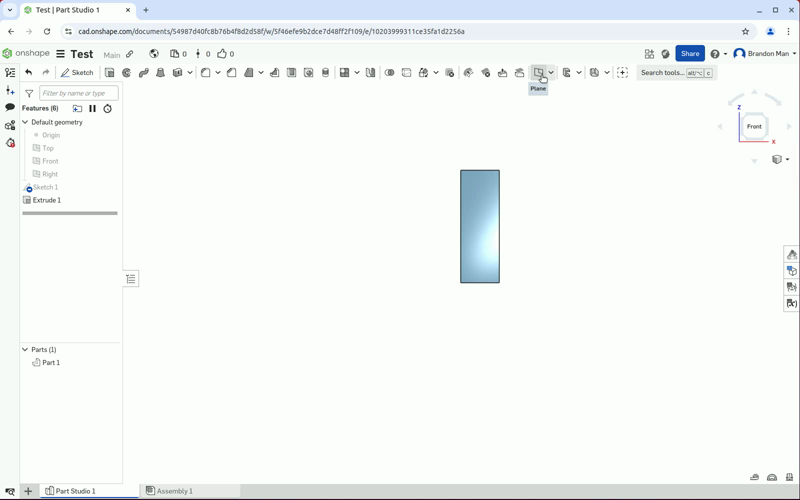
click(541, 75)
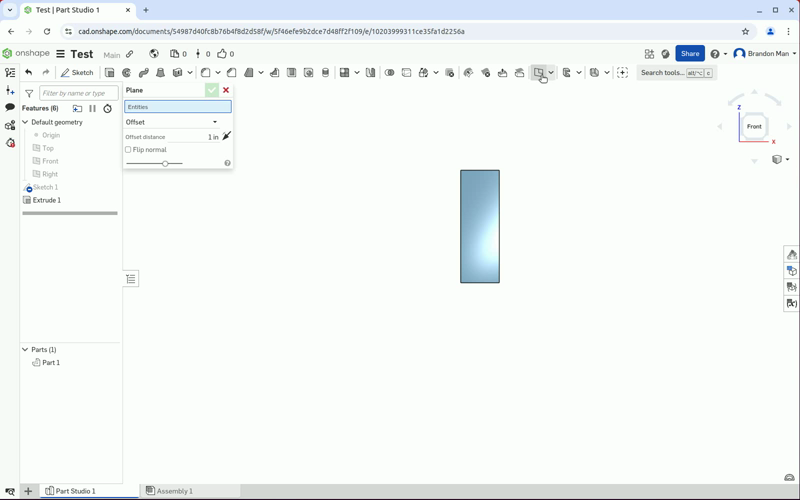
mouse_move(73, 163)
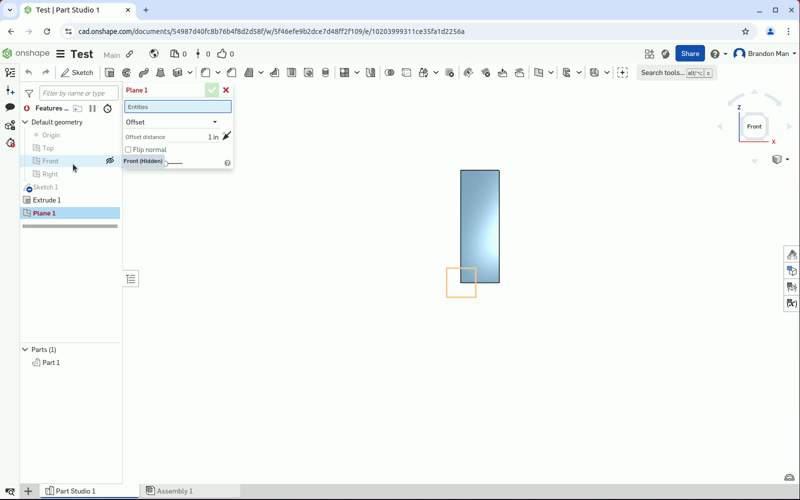
click(73, 163)
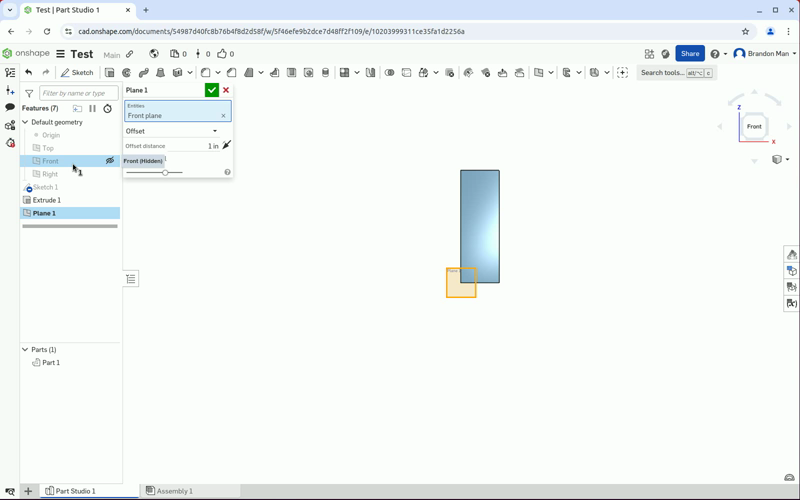
key(tab, 2)
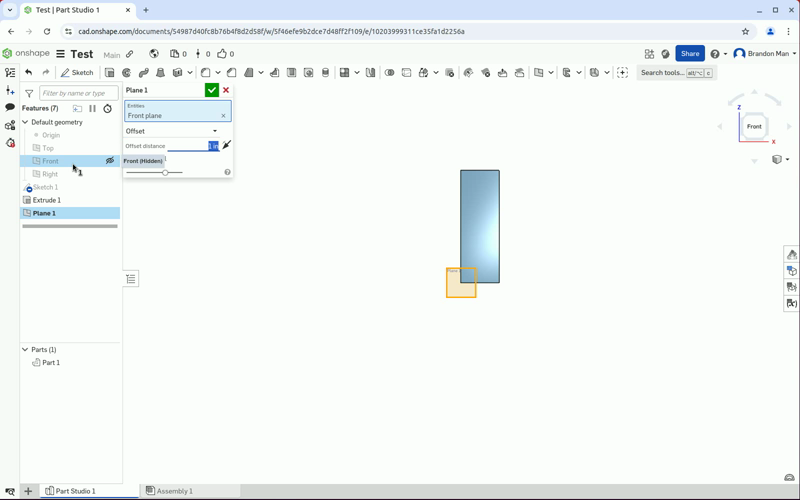
text(7.703)
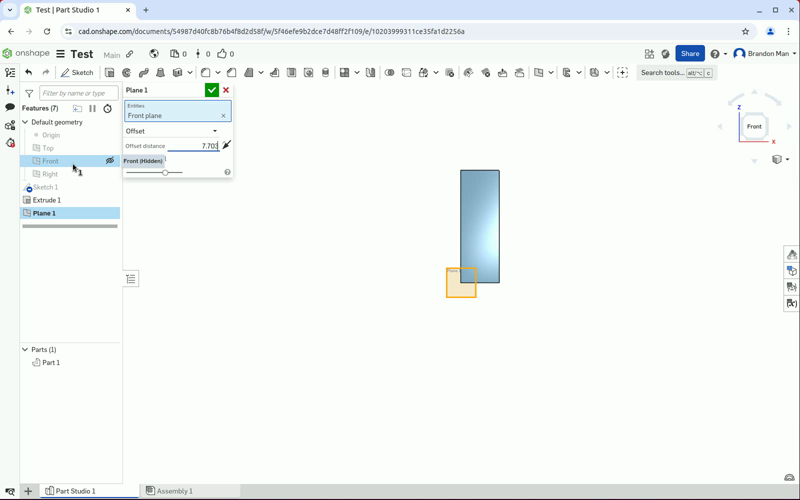
key(enter, 2)
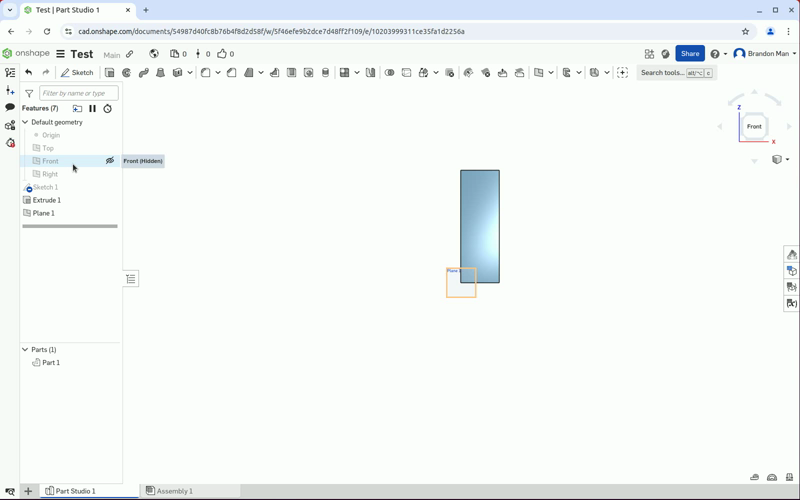
key(shift+s)
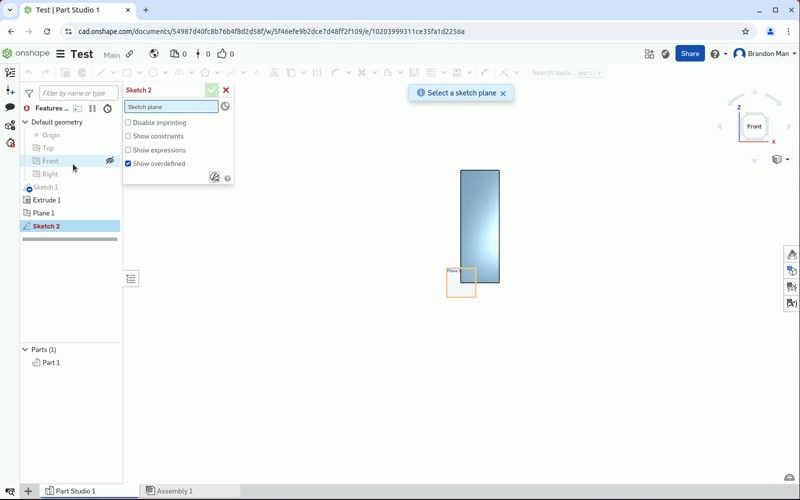
mouse_move(73, 215)
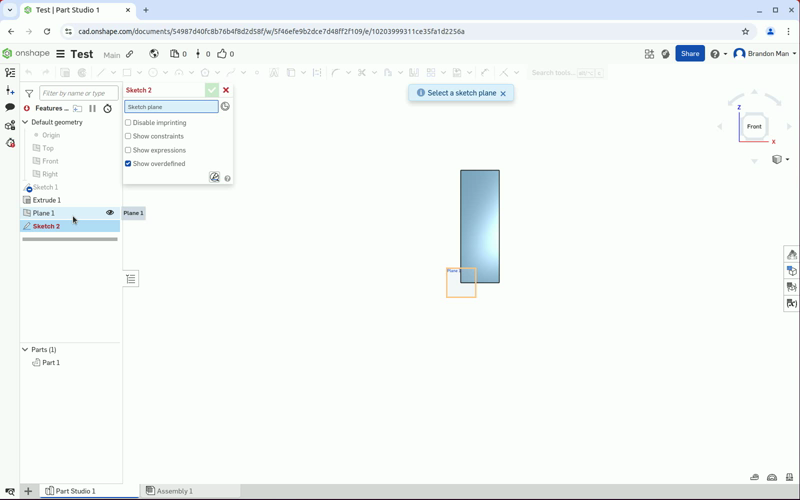
click(73, 215)
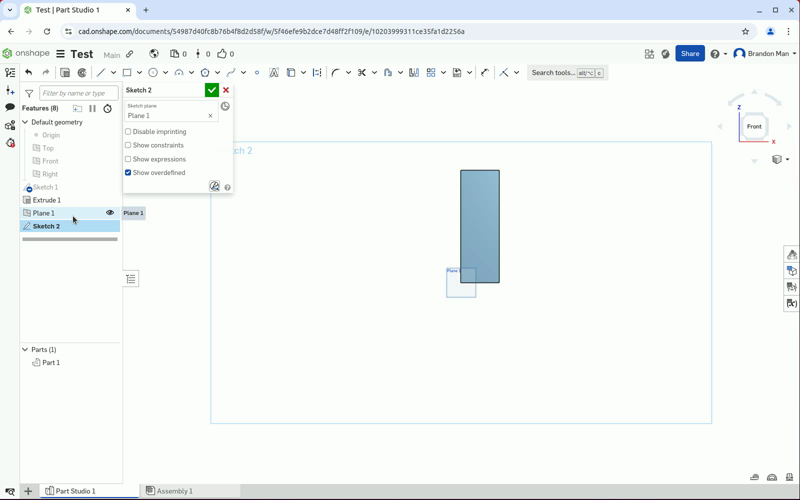
mouse_move(73, 352)
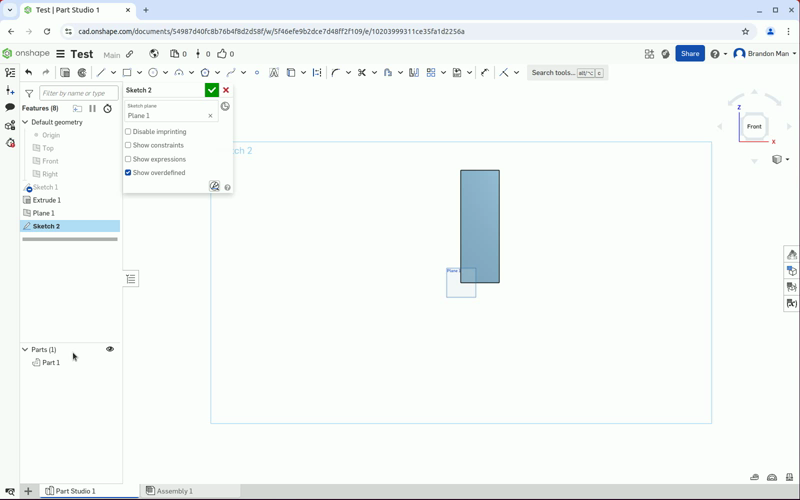
key(y)
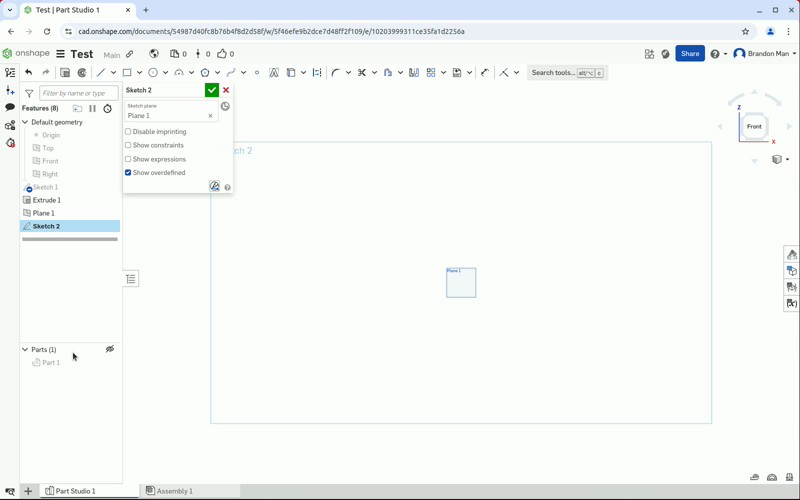
key(l)
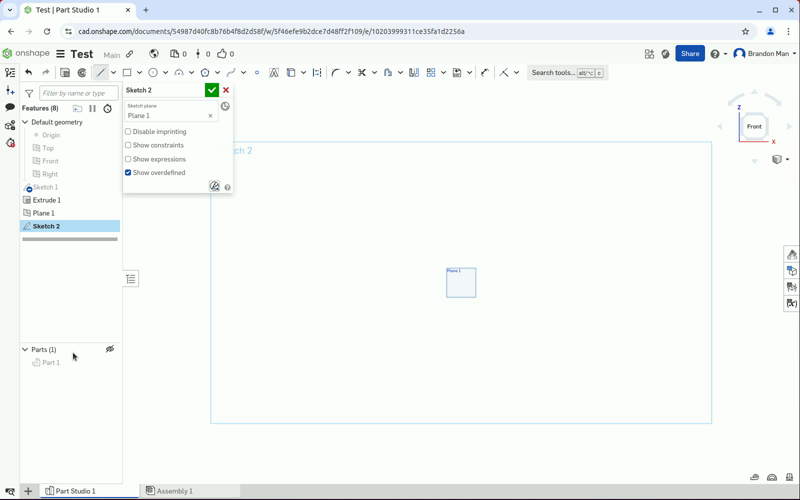
key_down(shift)
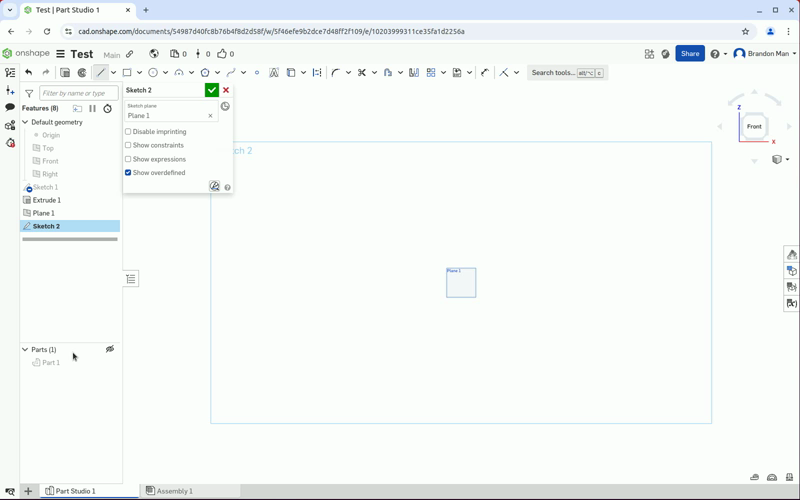
mouse_move(460, 245)
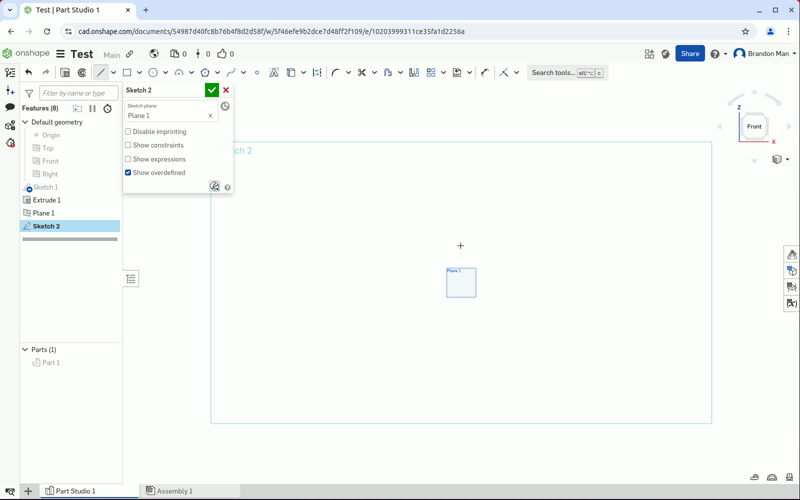
click(460, 245)
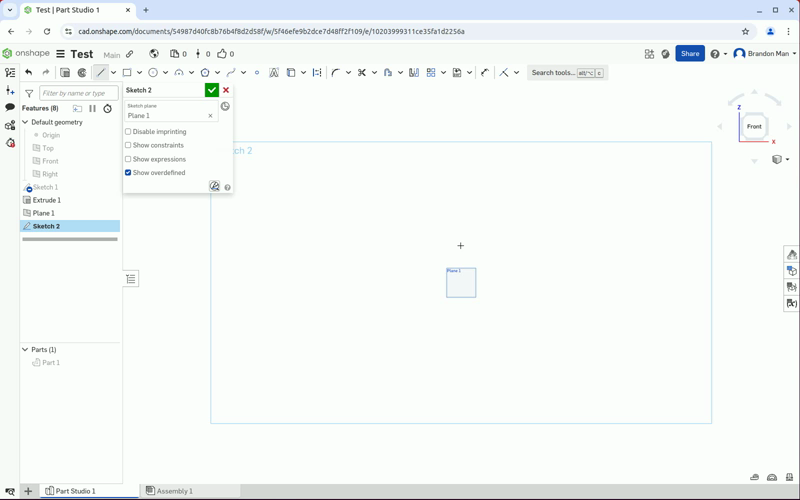
key_up(shift)
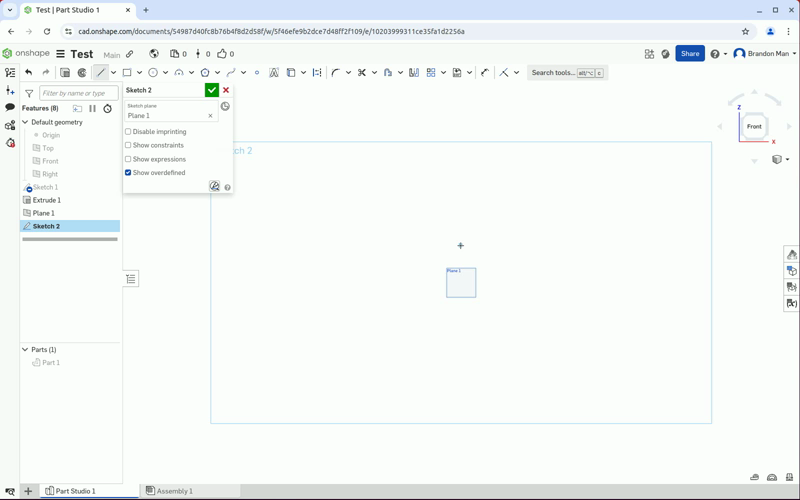
key_down(shift)
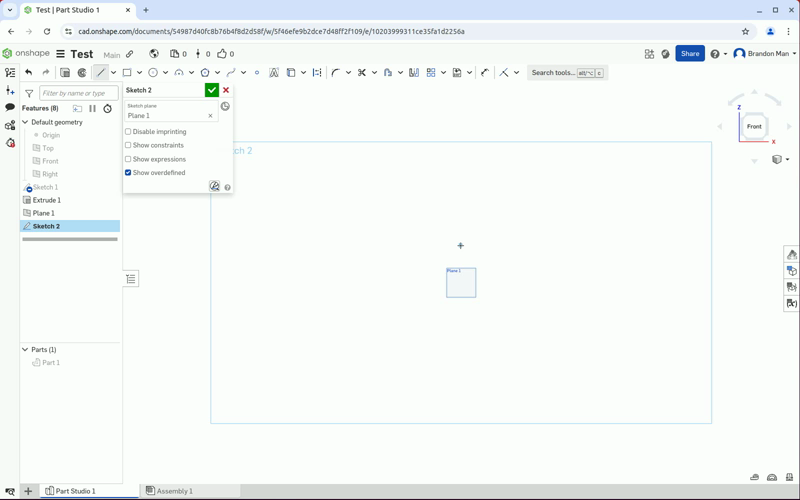
mouse_move(490, 245)
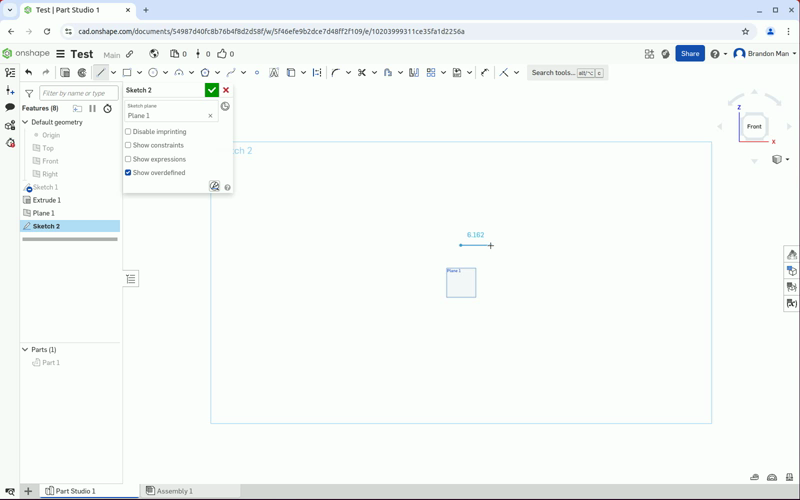
mouse_move(498, 245)
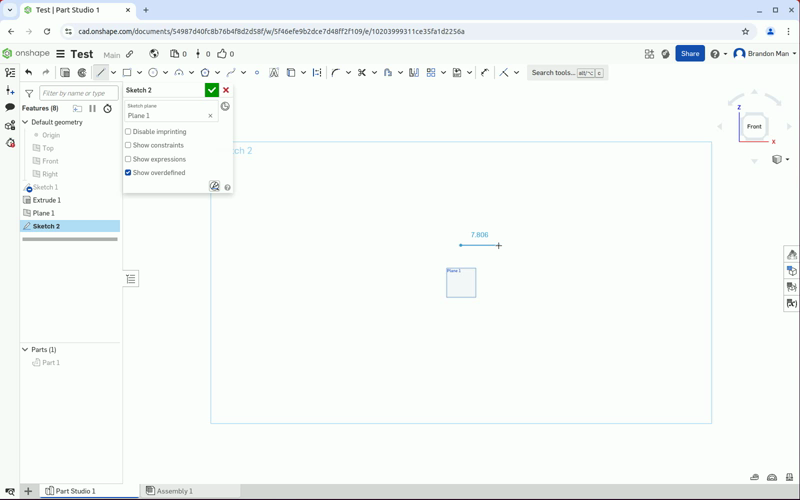
click(498, 245)
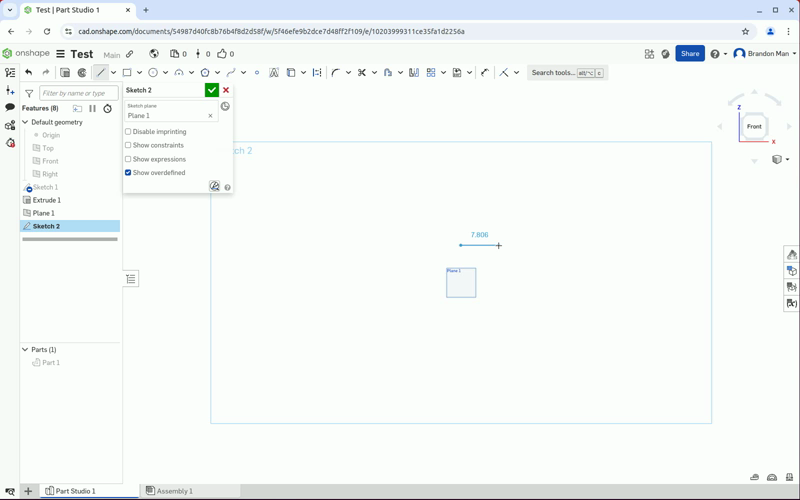
key_up(shift)
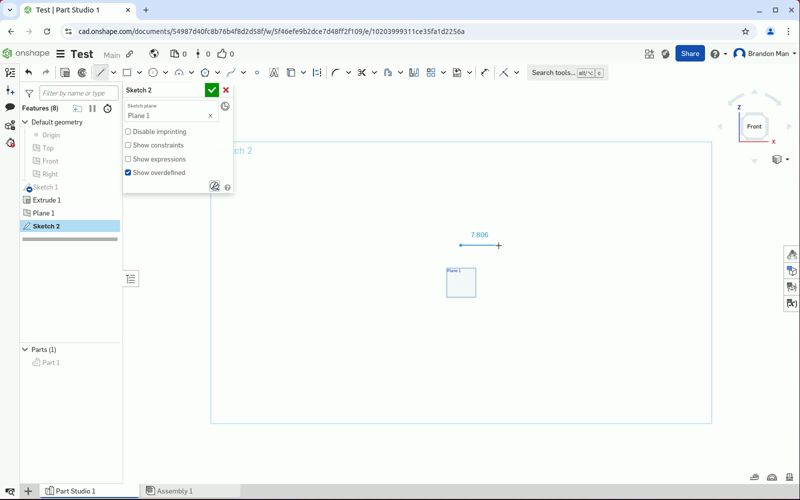
key_down(shift)
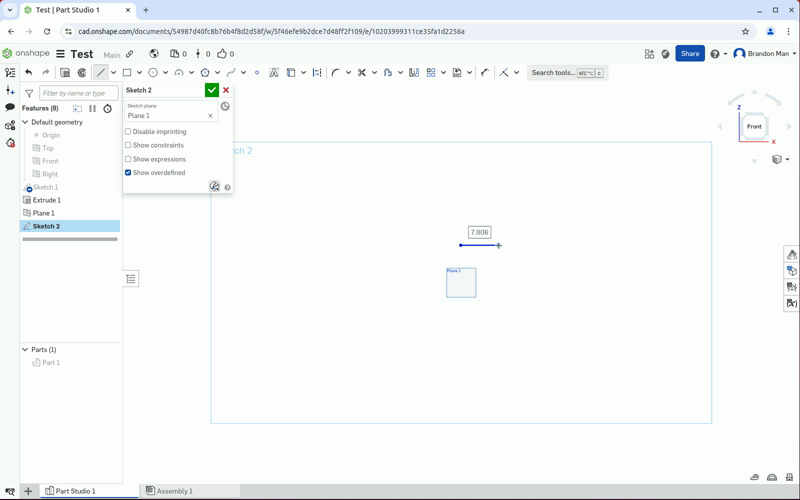
mouse_move(498, 170)
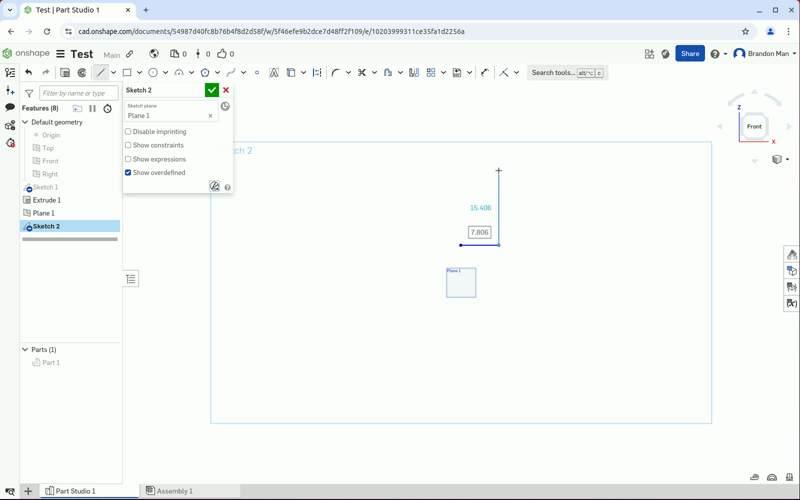
click(498, 170)
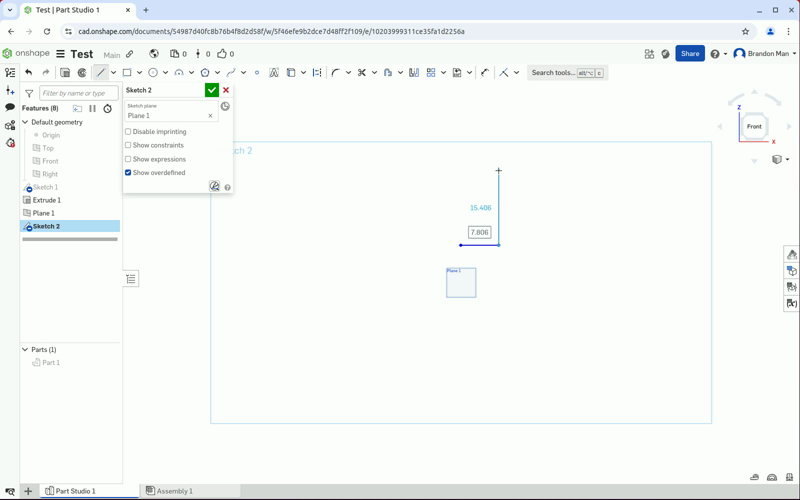
key_up(shift)
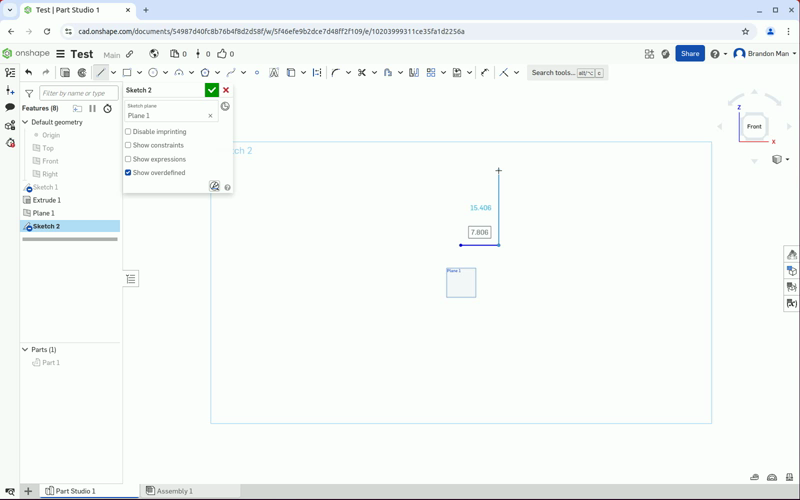
key_down(shift)
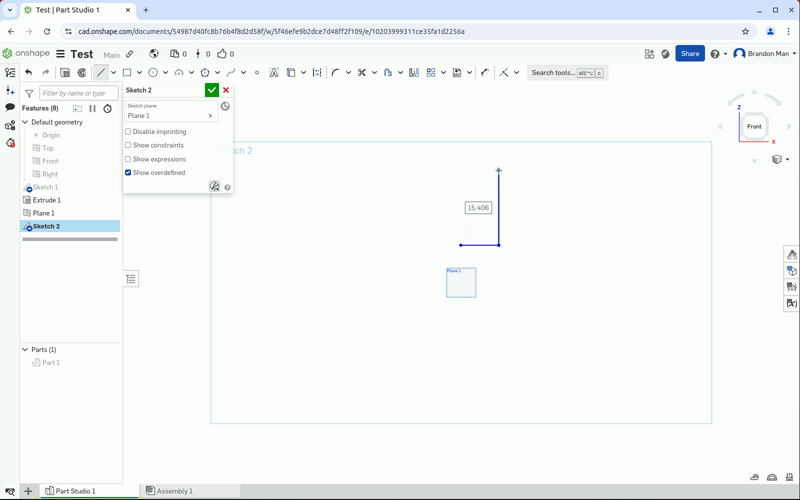
mouse_move(528, 170)
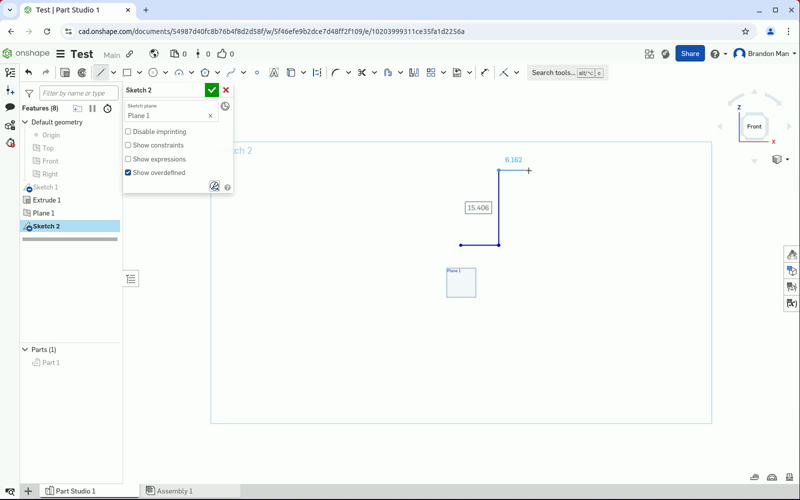
mouse_move(460, 170)
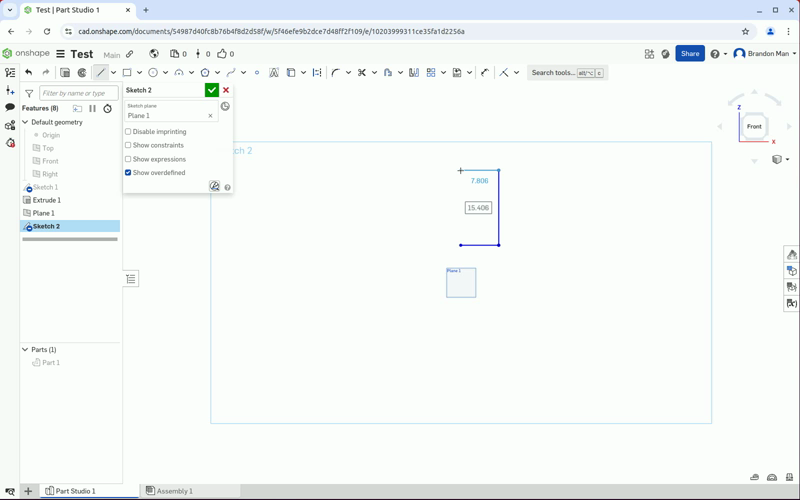
click(460, 170)
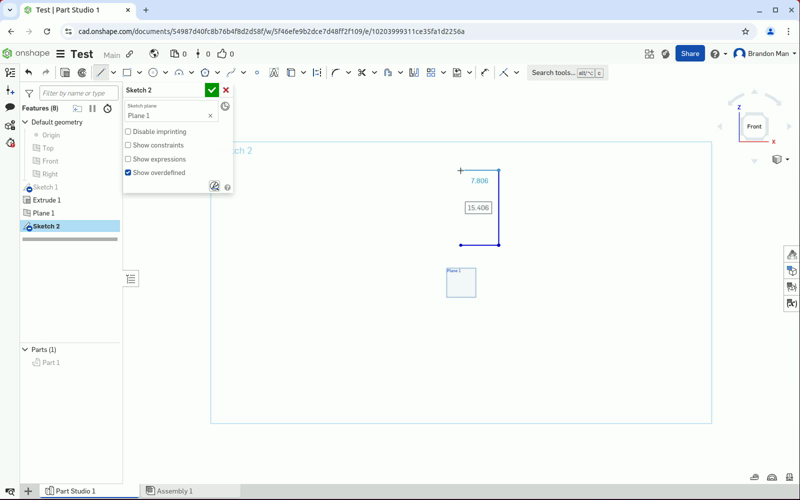
key_up(shift)
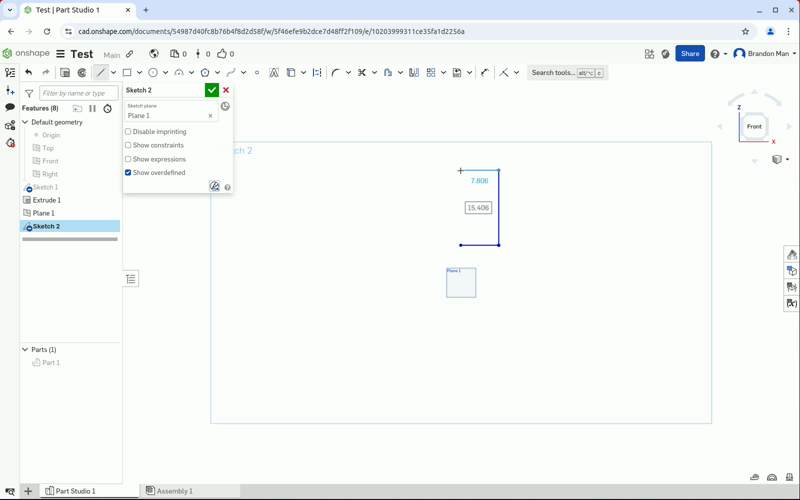
key_down(shift)
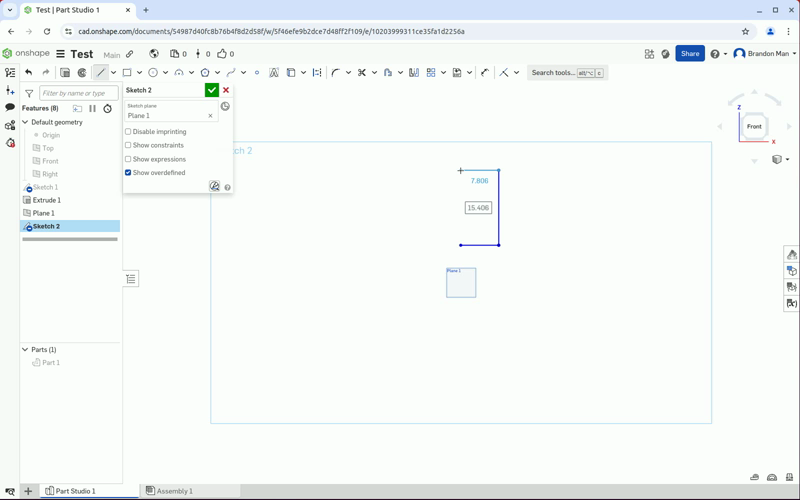
mouse_move(460, 245)
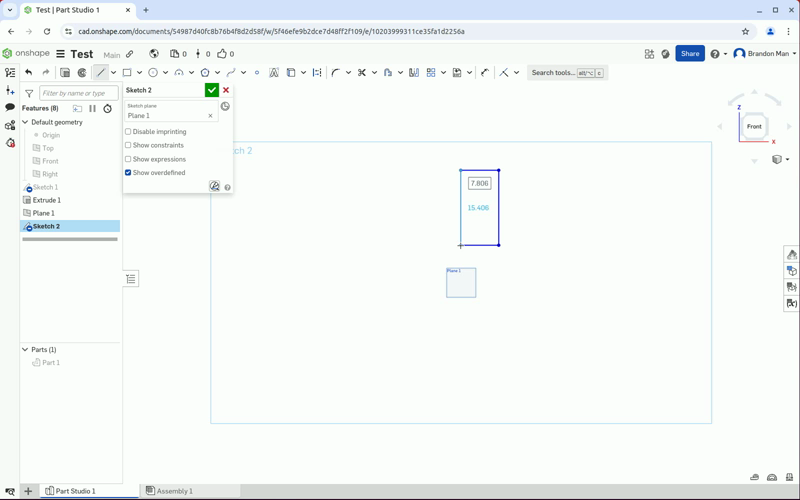
key_up(shift)
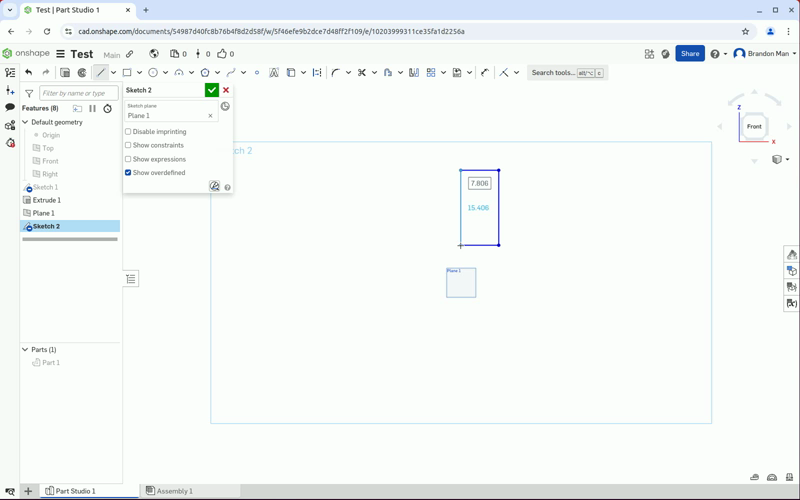
click(460, 245)
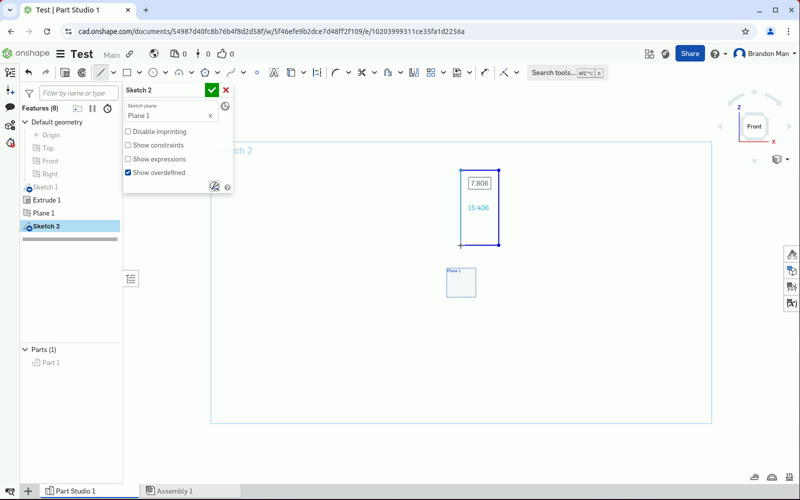
key(esc)
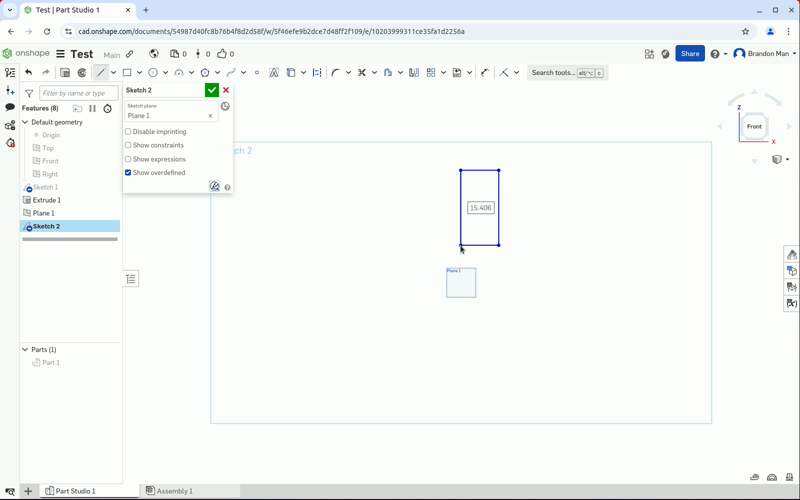
mouse_move(490, 194)
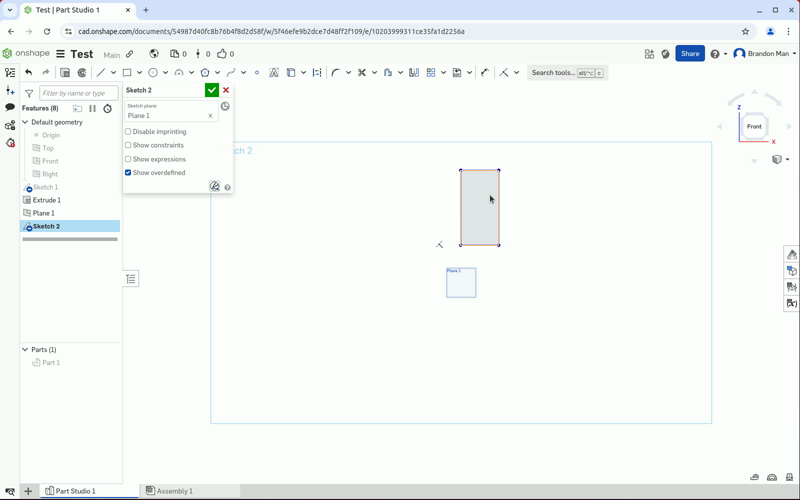
click(490, 194)
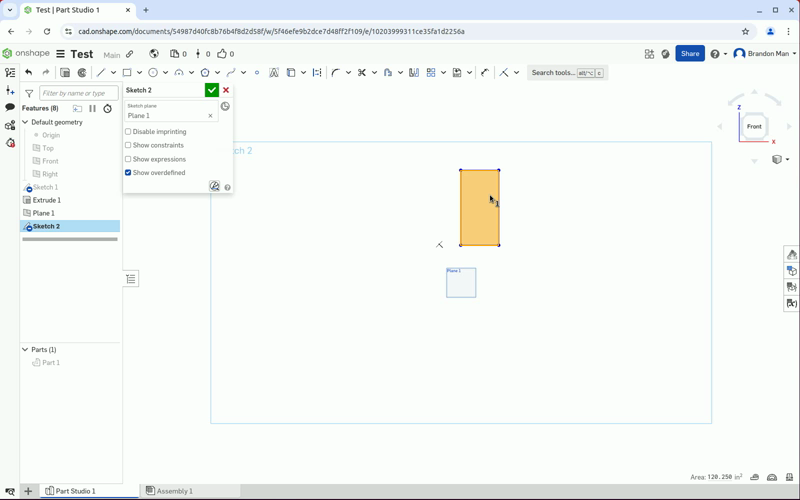
mouse_move(73, 352)
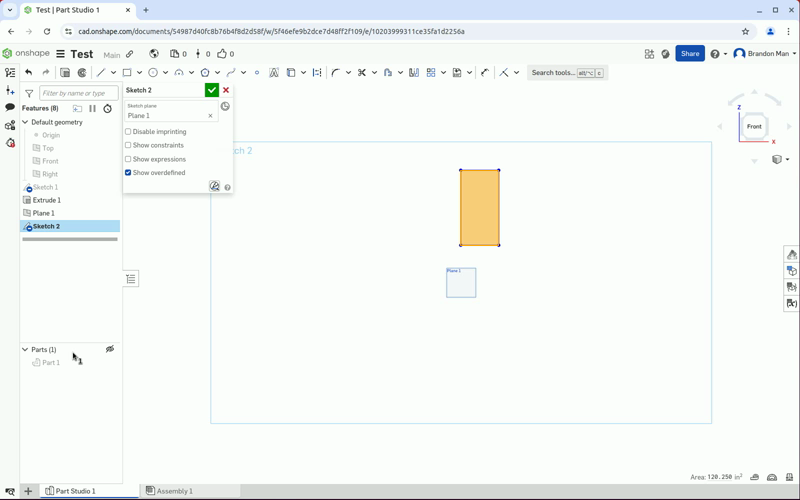
key(shift+y)
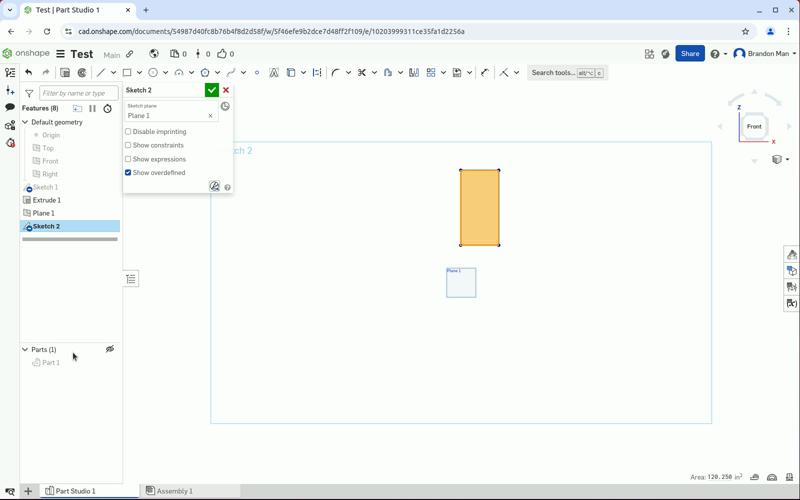
key(shift+e)
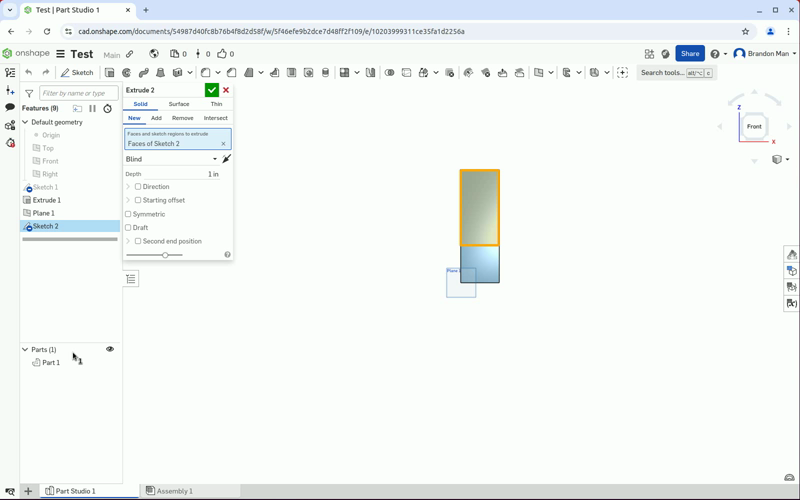
mouse_move(143, 106)
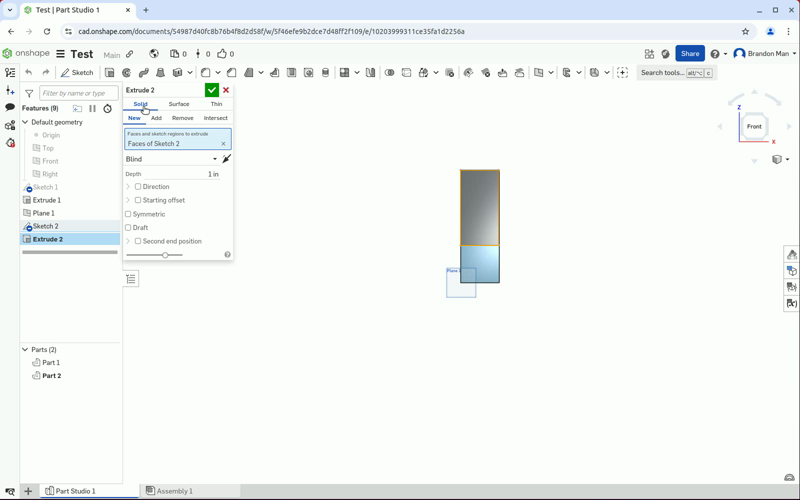
click(143, 106)
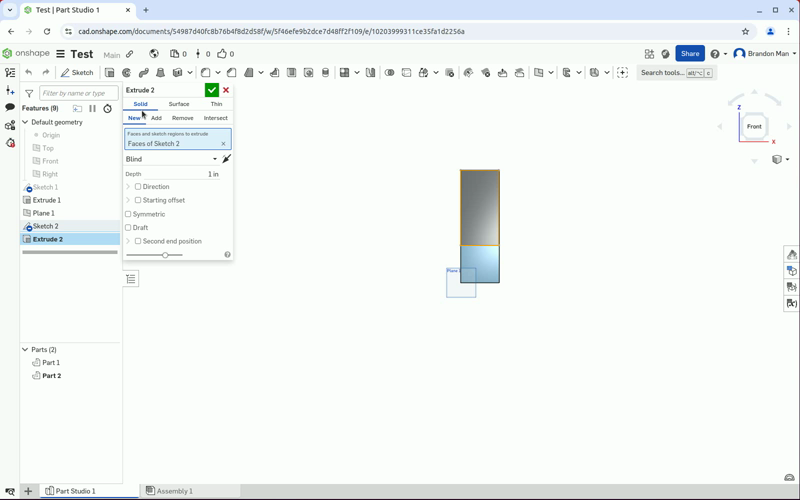
mouse_move(137, 120)
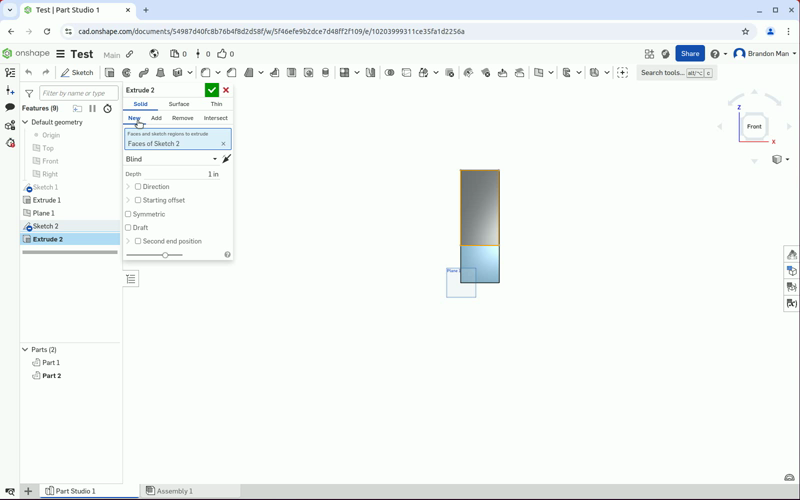
click(137, 120)
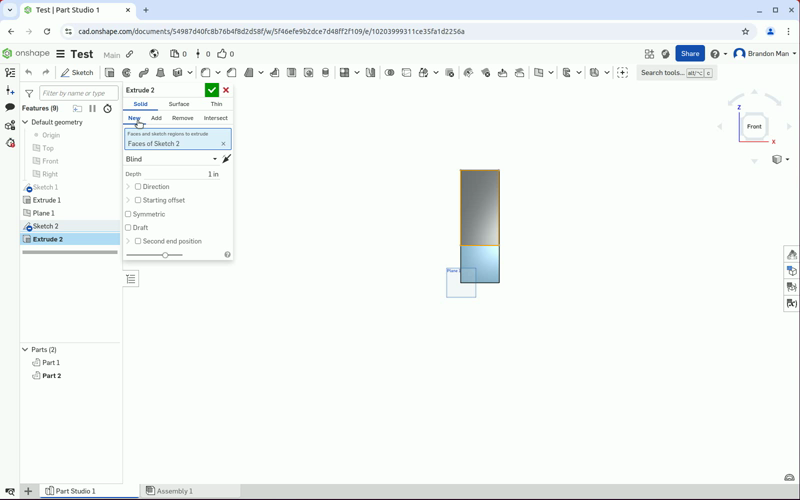
key(tab, 4)
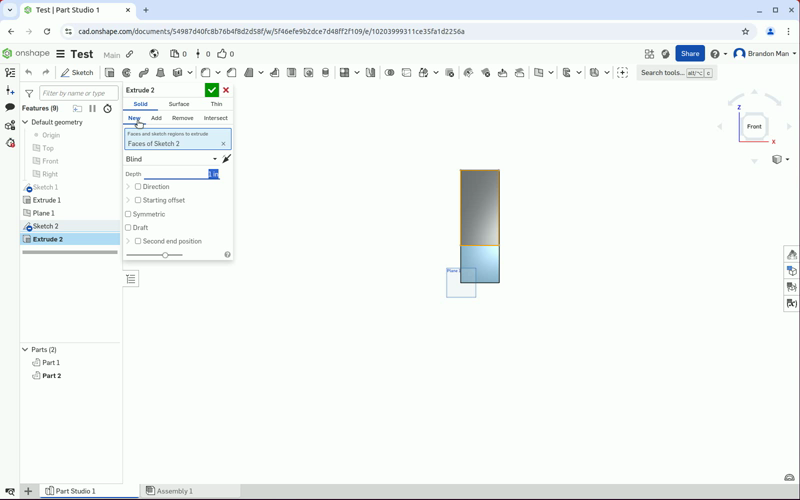
text(7.703)
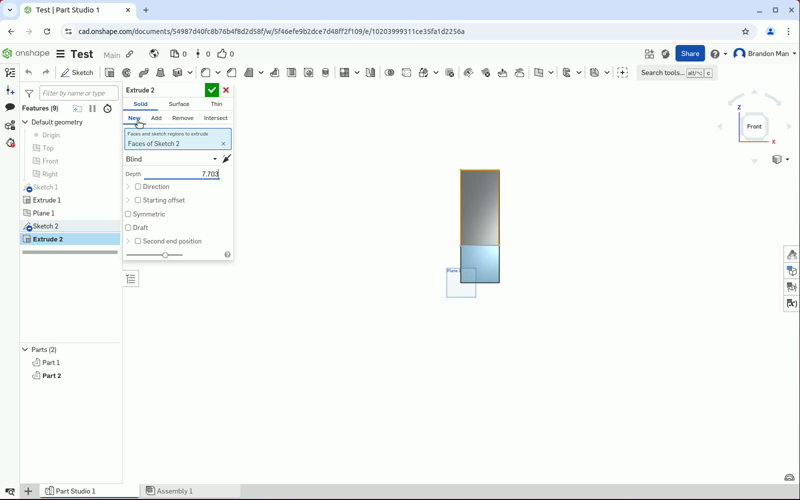
key(enter)
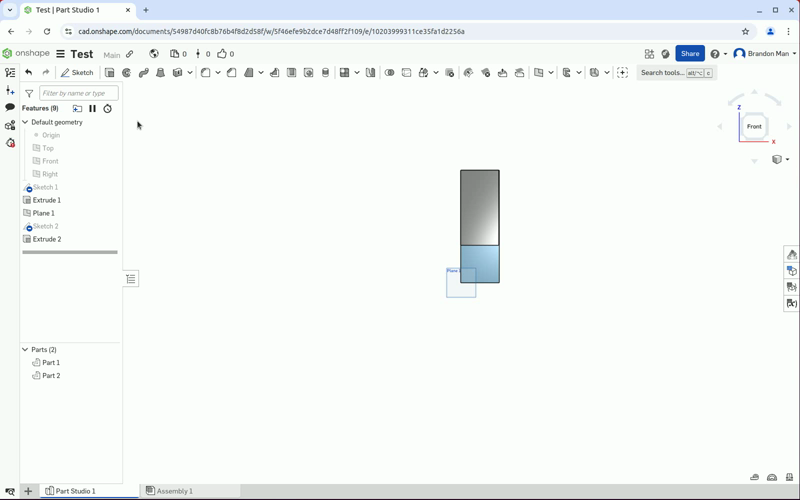
key(shift+h)
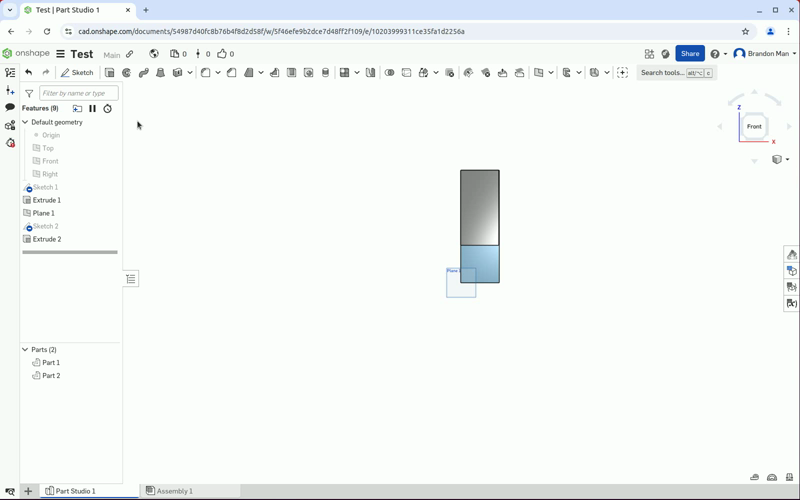
key(shift+h)
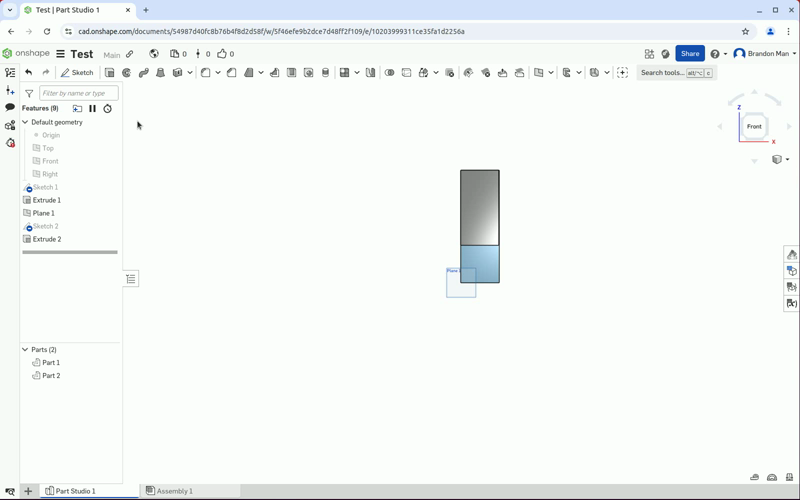
mouse_move(73, 189)
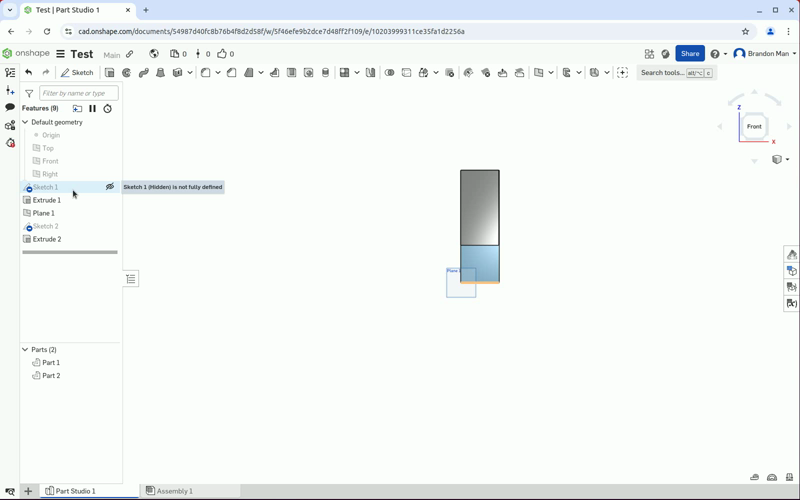
click(73, 189)
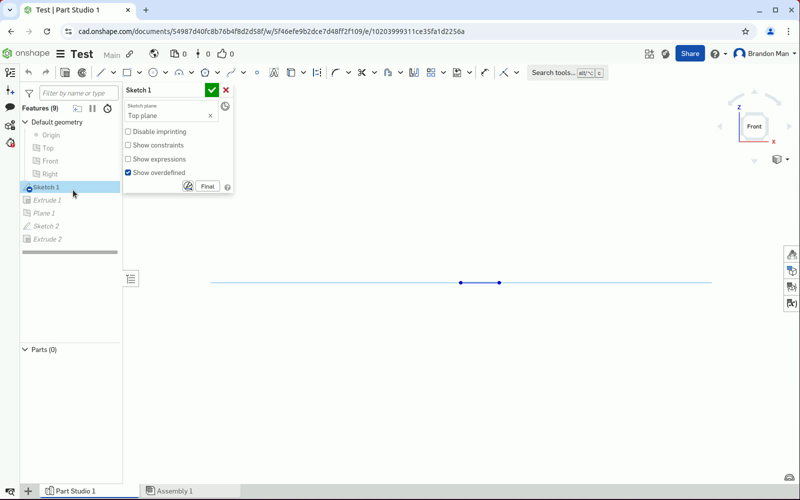
mouse_move(229, 92)
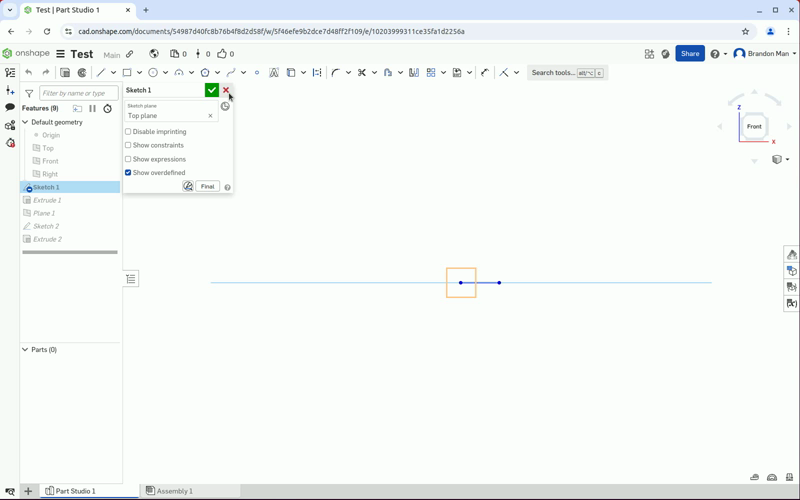
click(229, 92)
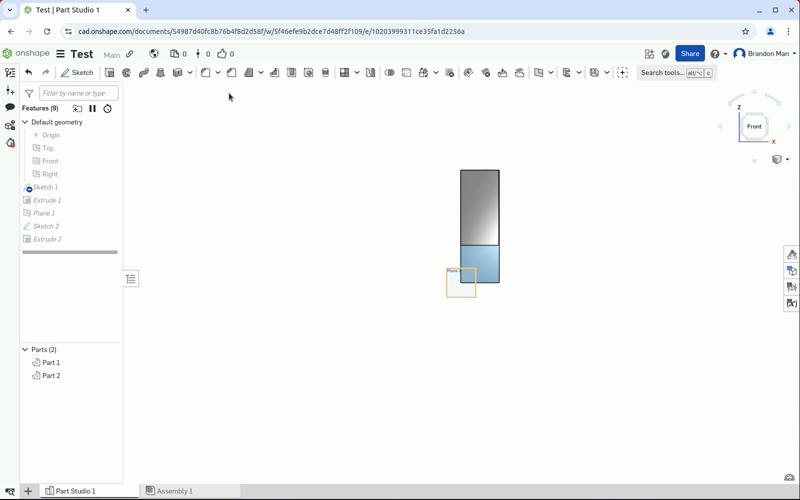
mouse_move(73, 352)
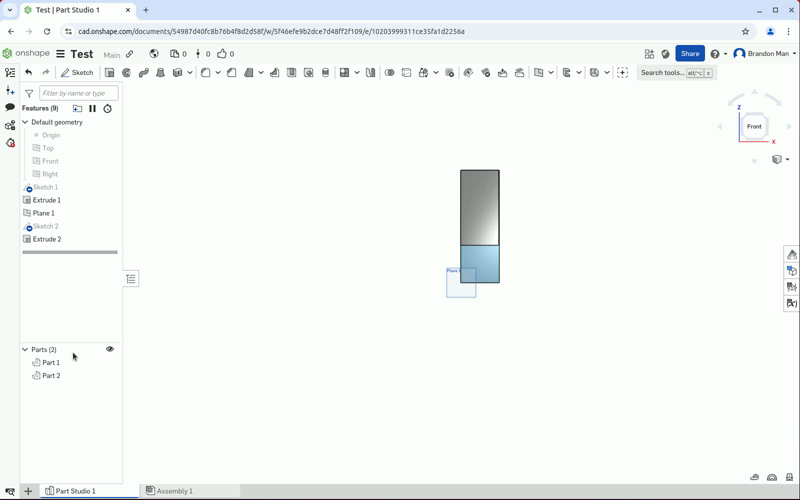
key(y)
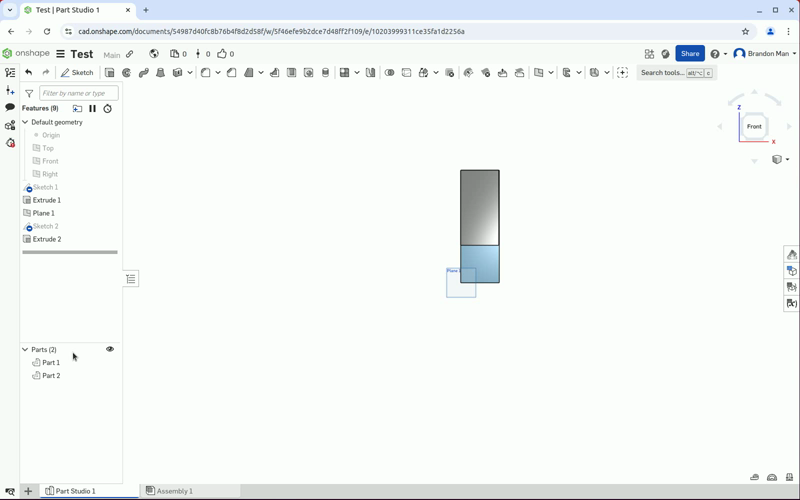
key(shift+p)
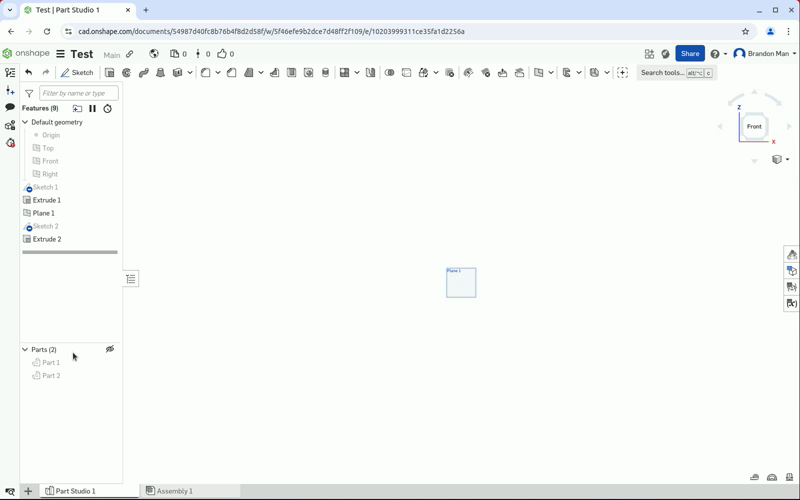
key(space)
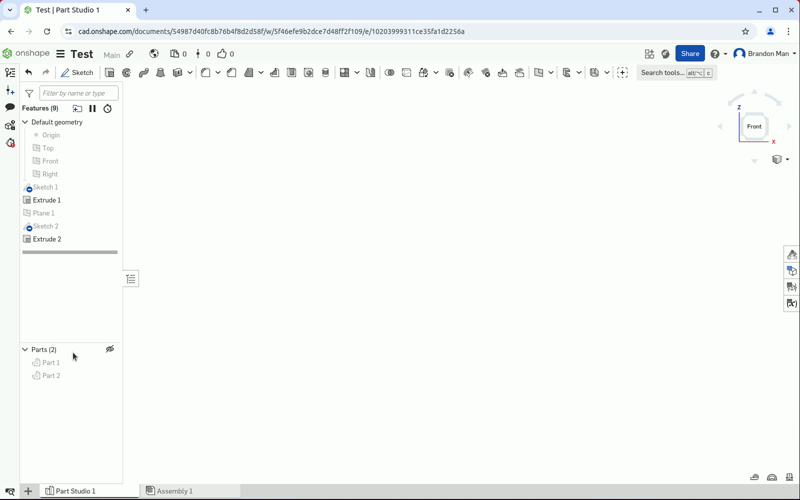
key_down(shift)
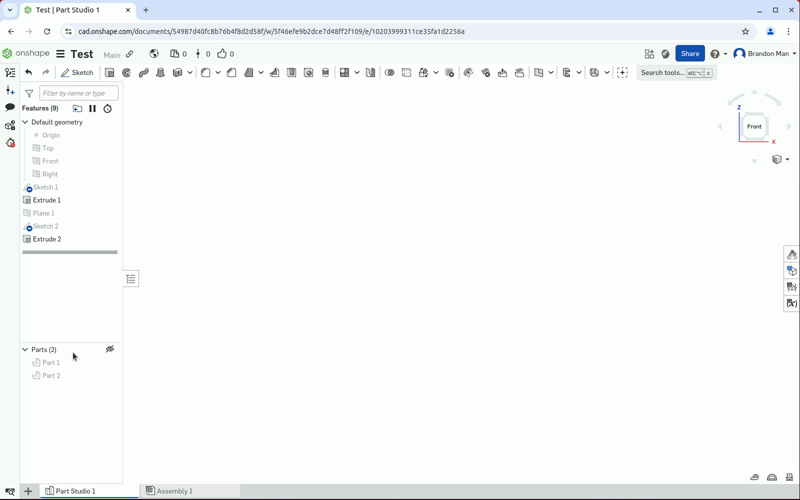
key(left)
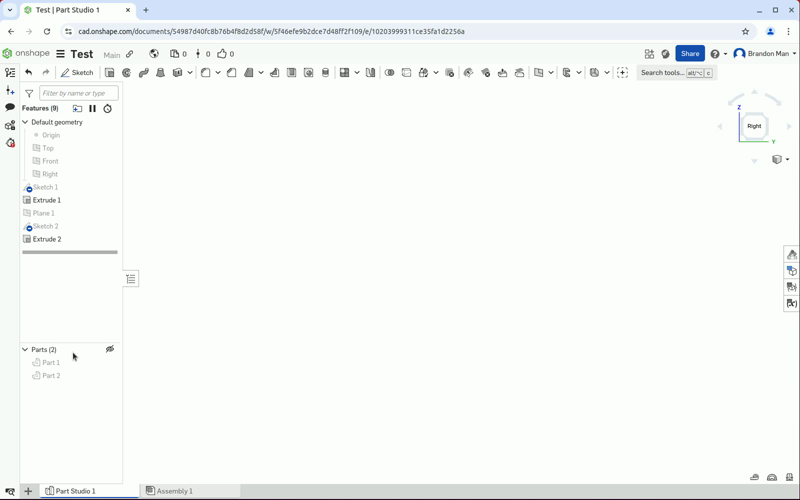
key_up(shift)
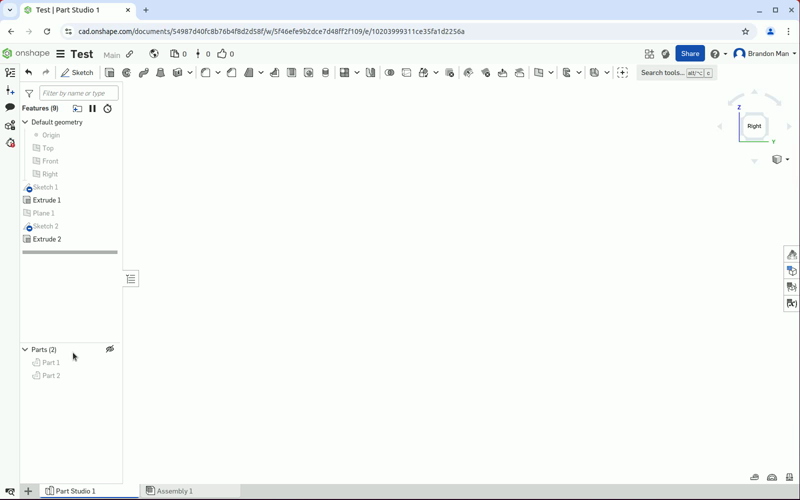
mouse_move(73, 352)
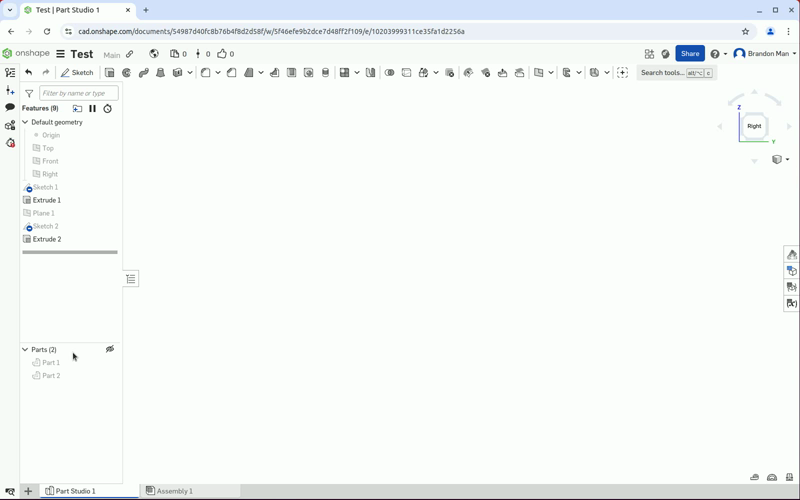
key(shift+y)
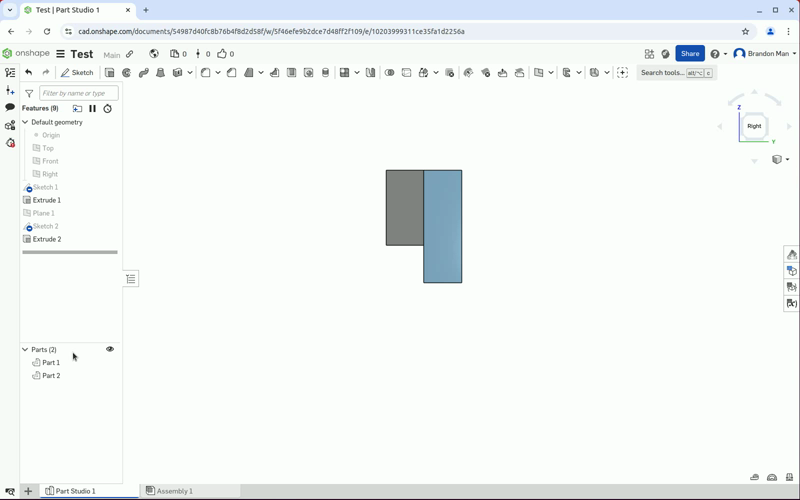
mouse_move(541, 75)
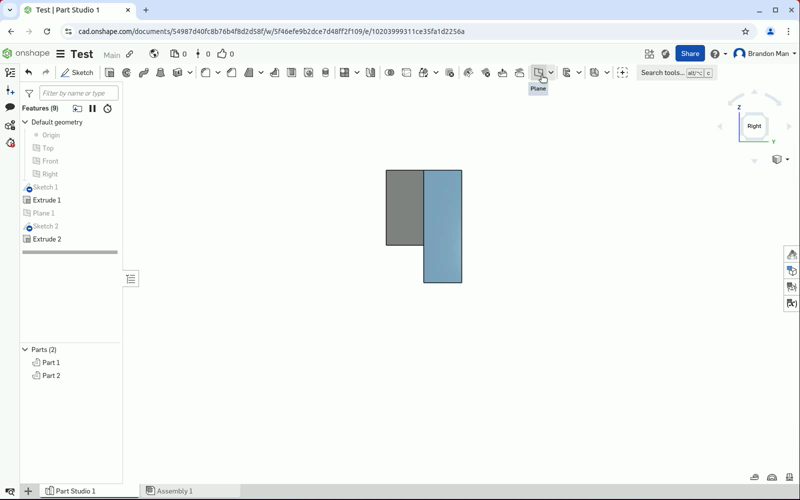
click(541, 75)
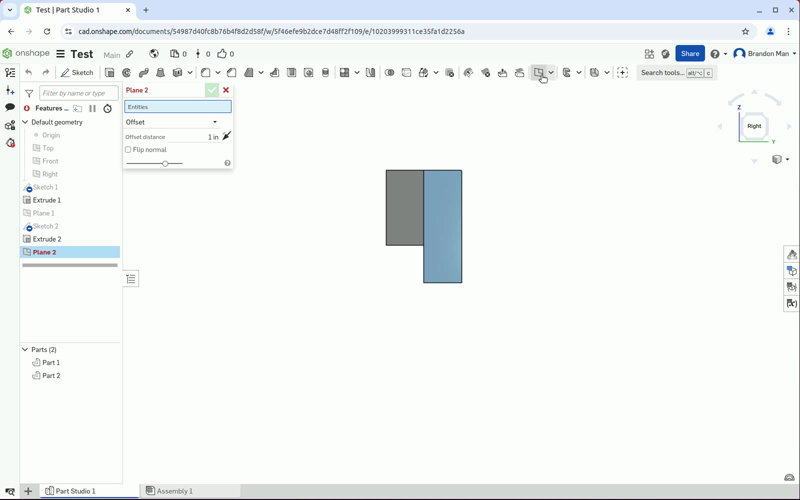
mouse_move(73, 176)
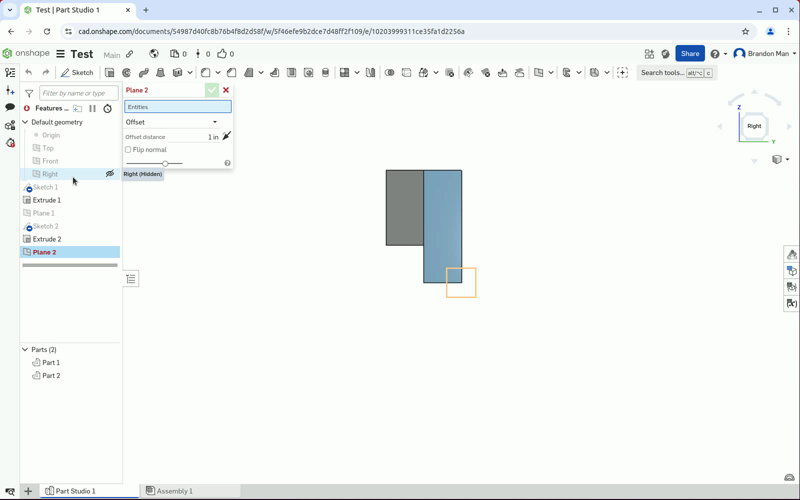
click(73, 176)
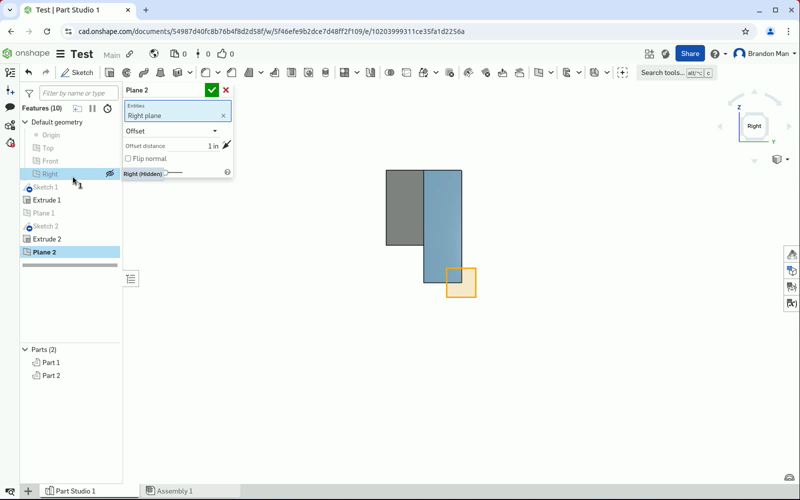
key(tab, 2)
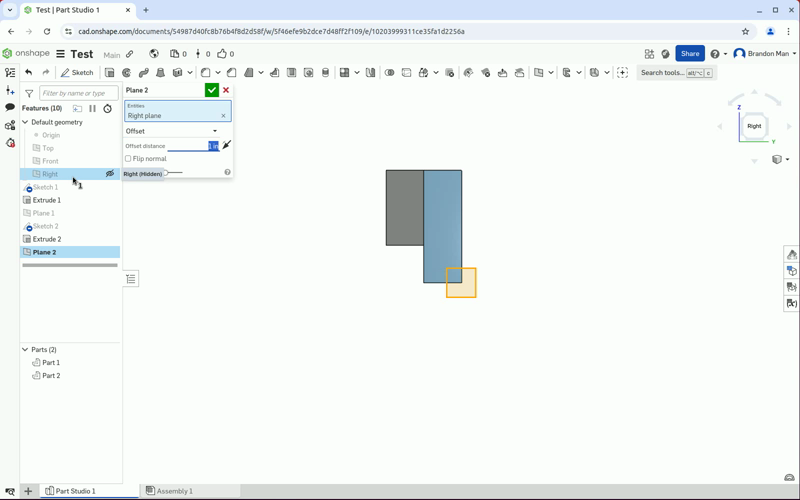
text(7.703)
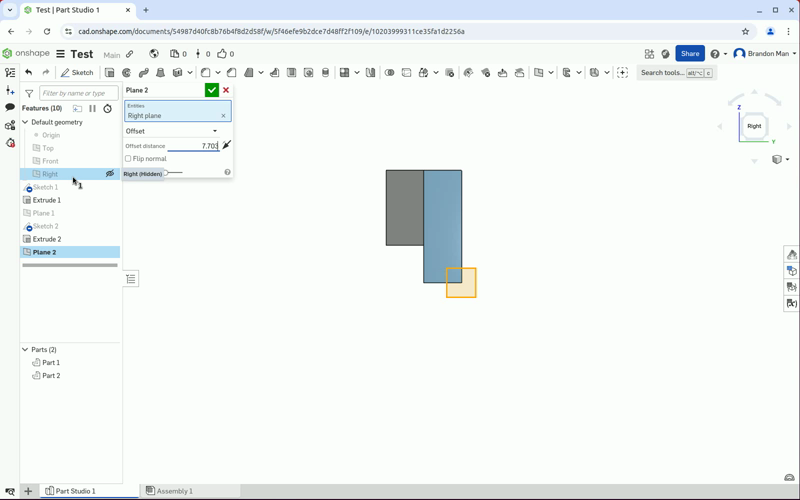
key(enter, 2)
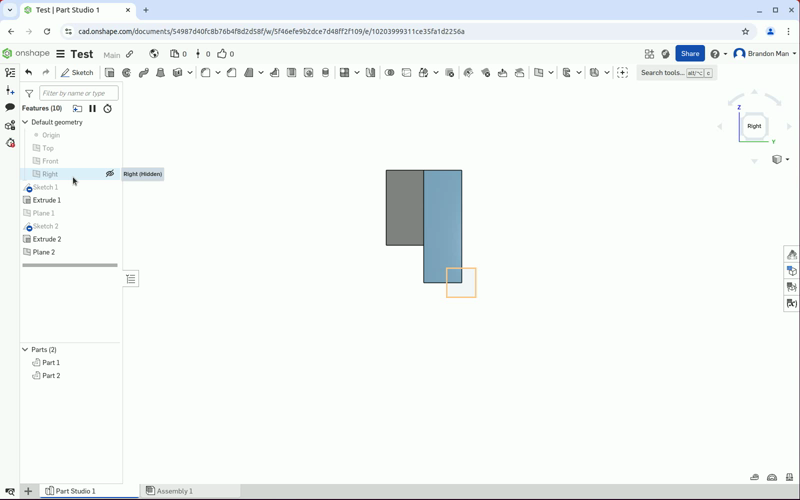
key(shift+s)
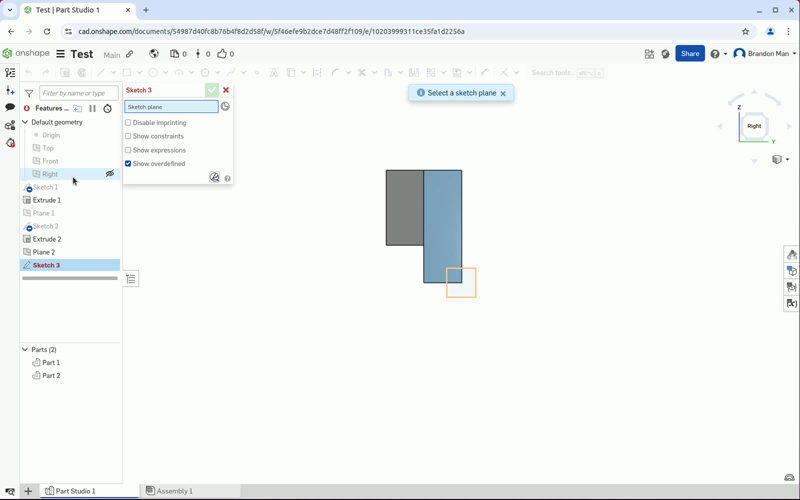
mouse_move(73, 254)
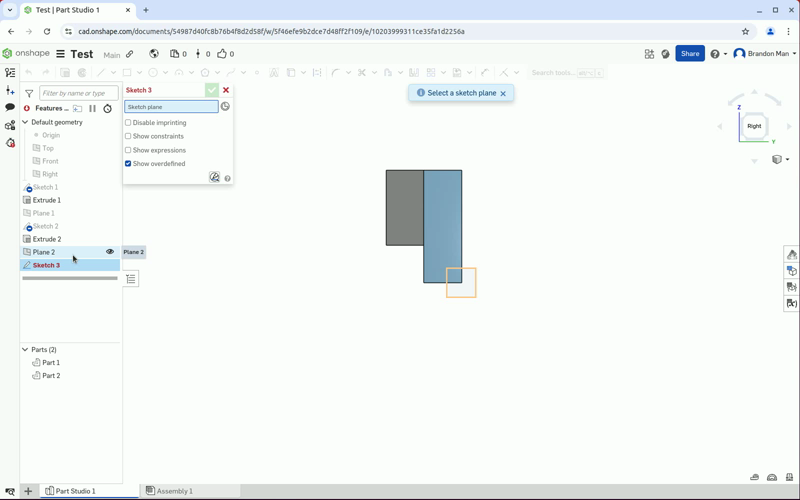
click(73, 254)
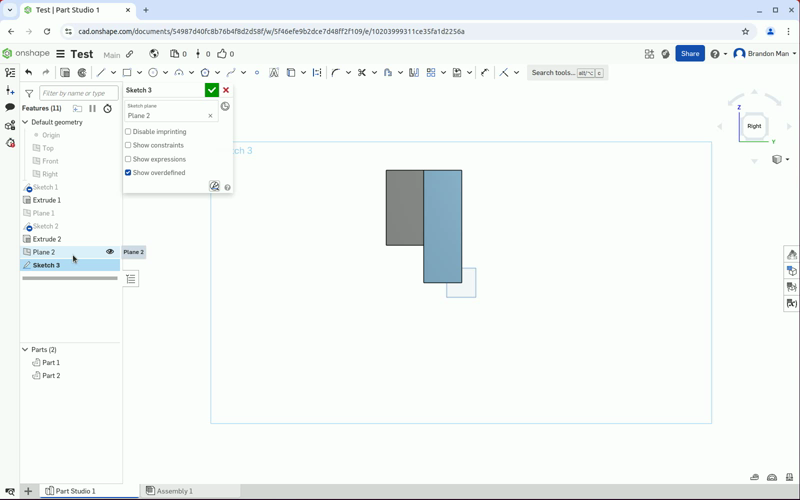
mouse_move(73, 352)
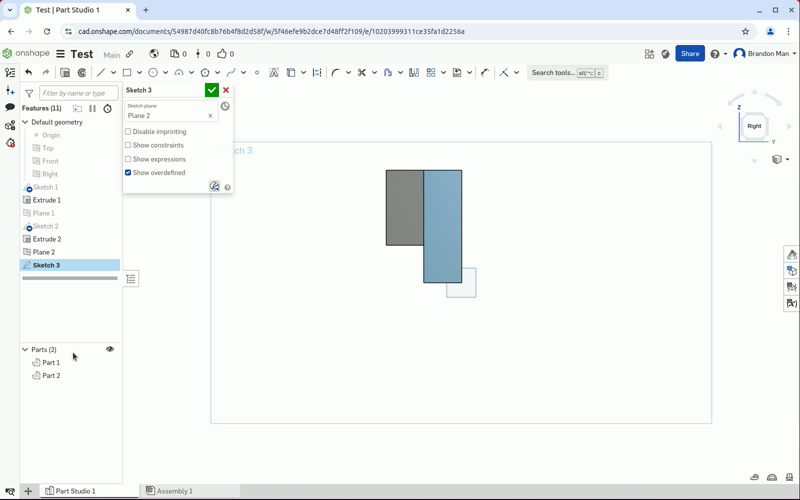
key(y)
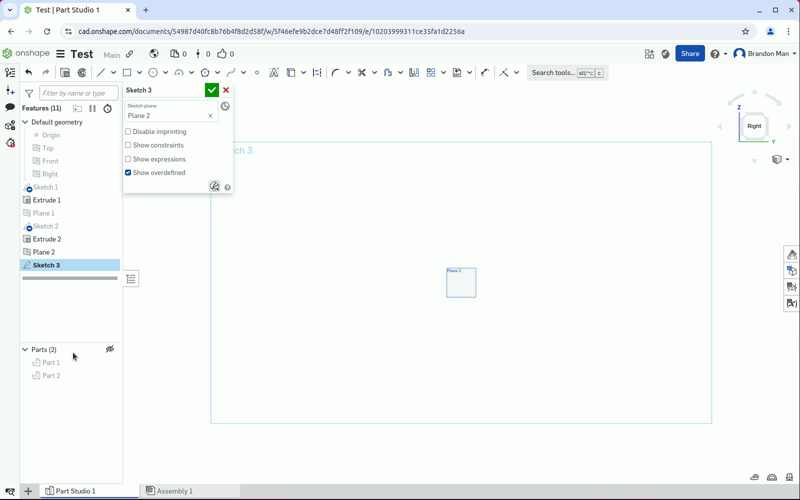
key(l)
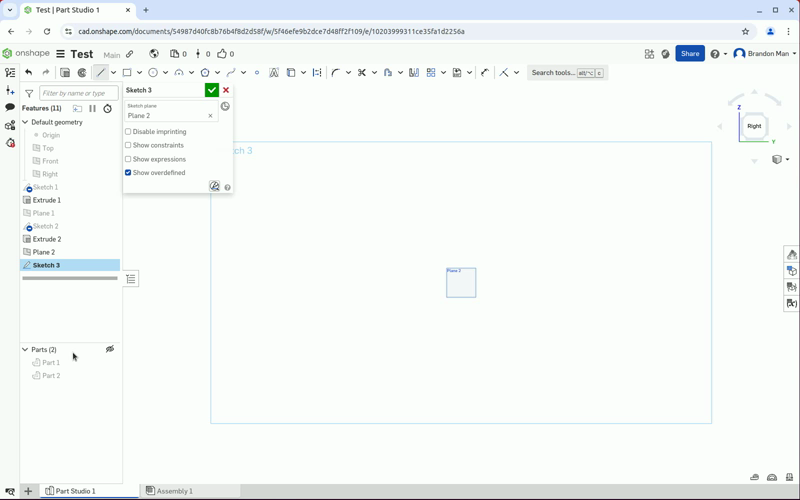
key_down(shift)
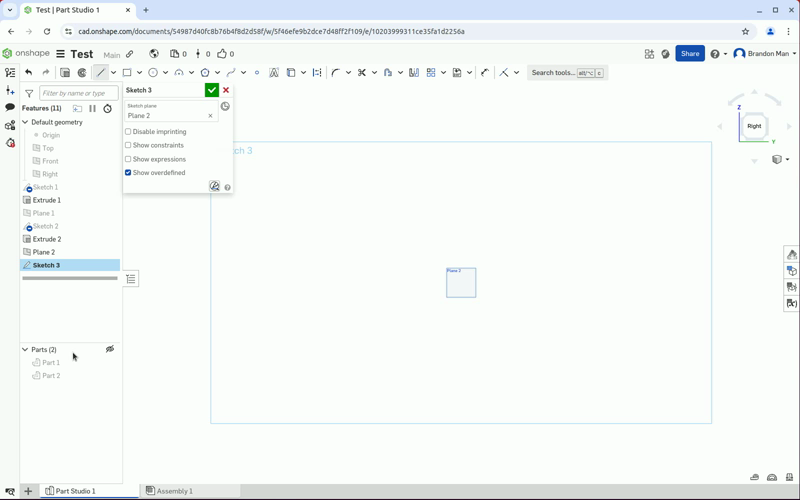
mouse_move(385, 245)
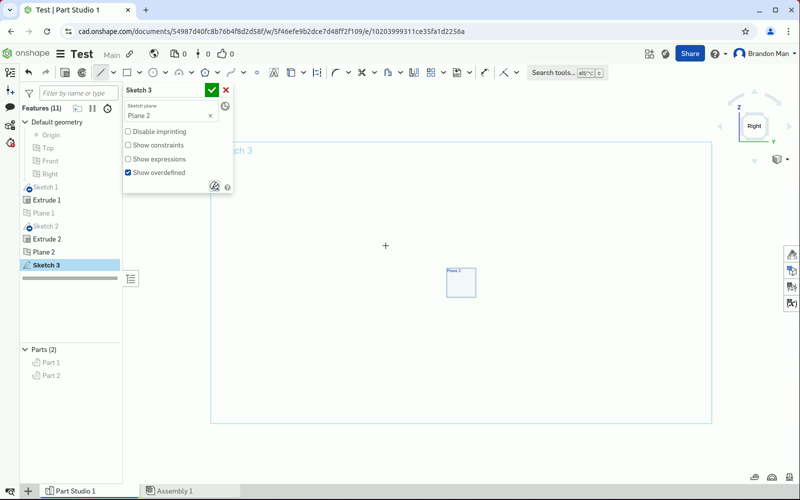
click(385, 245)
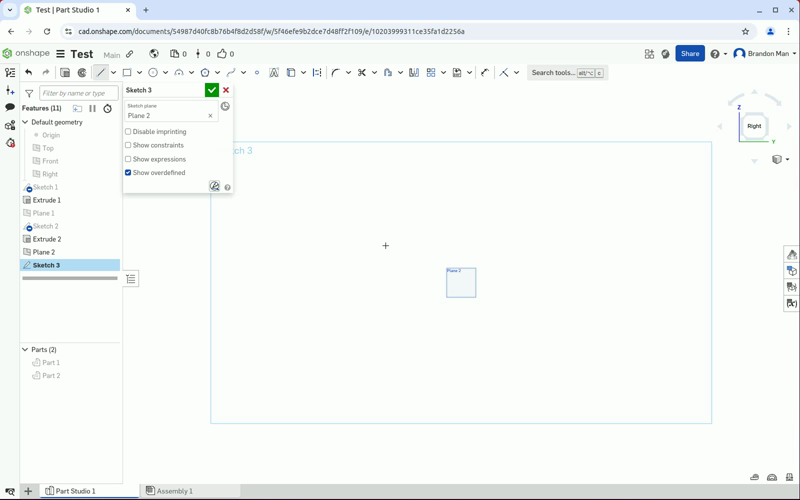
key_up(shift)
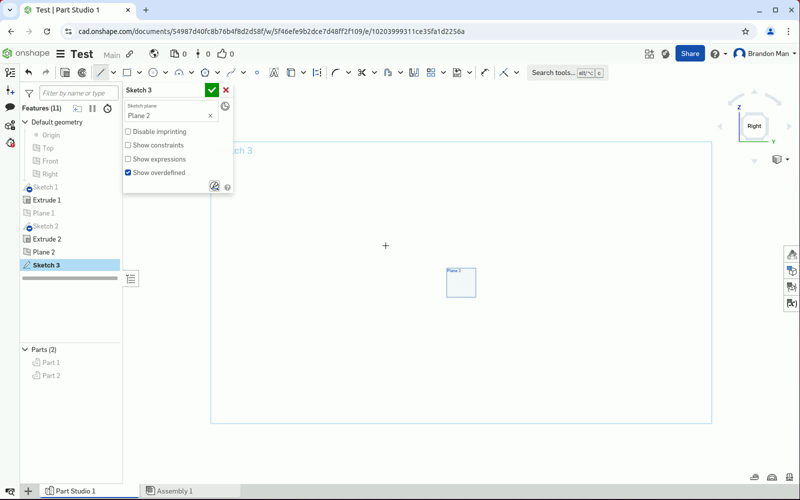
key_down(shift)
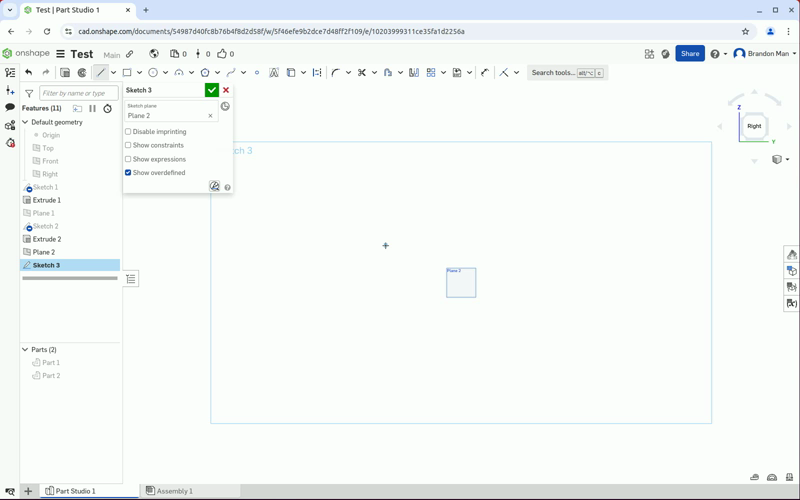
mouse_move(415, 245)
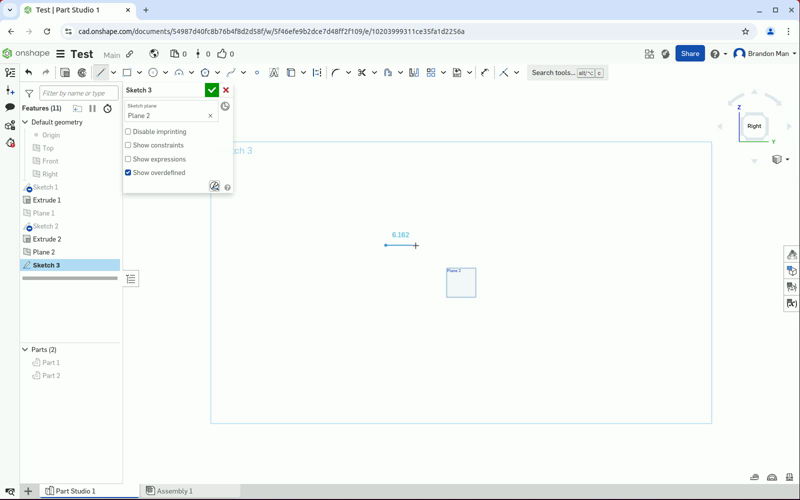
mouse_move(422, 245)
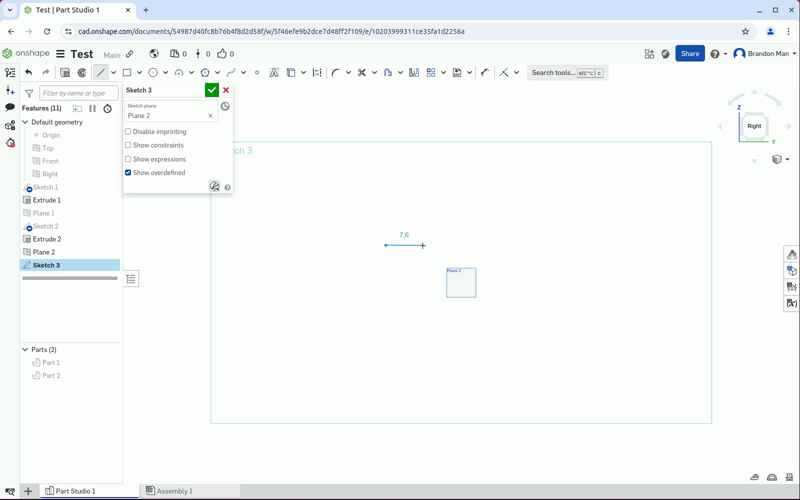
click(422, 245)
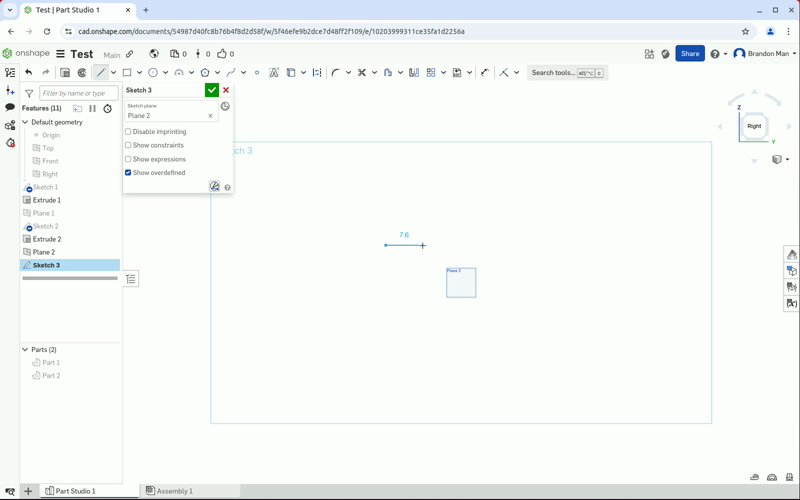
key_up(shift)
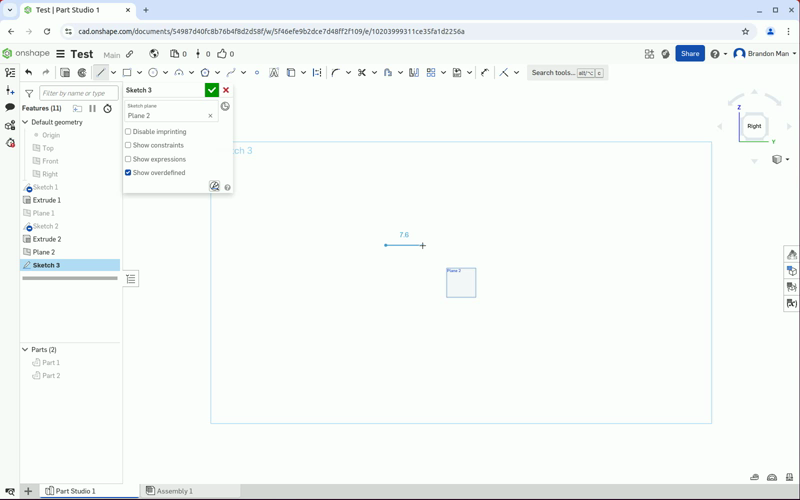
key_down(shift)
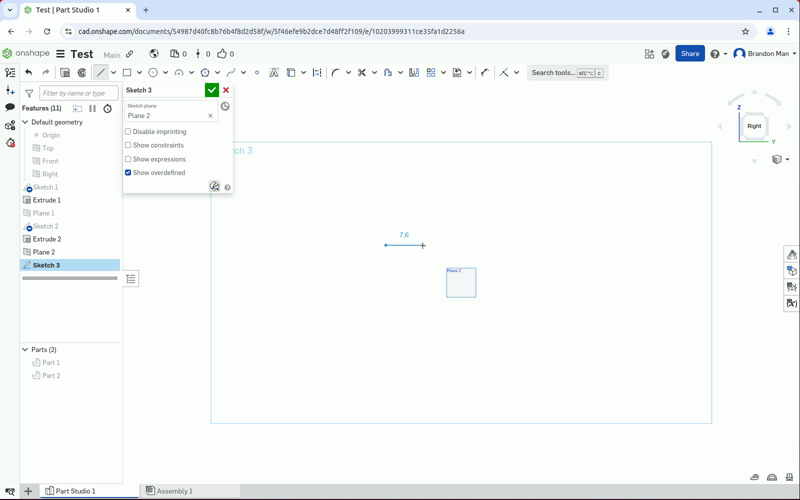
mouse_move(453, 245)
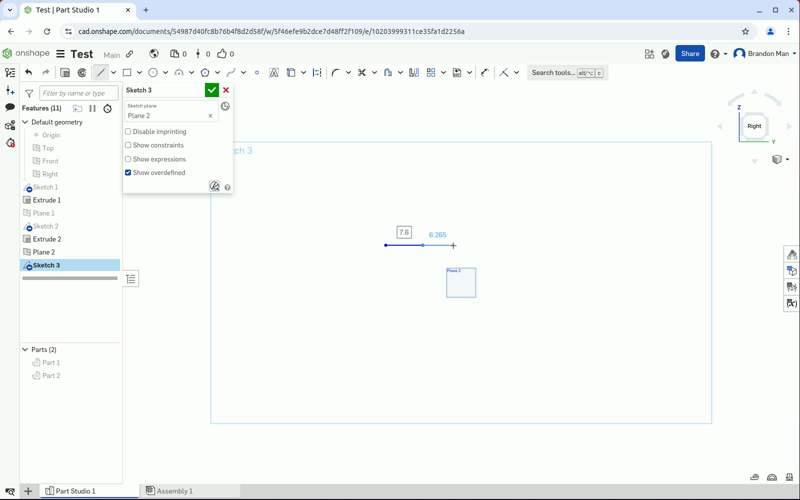
mouse_move(422, 207)
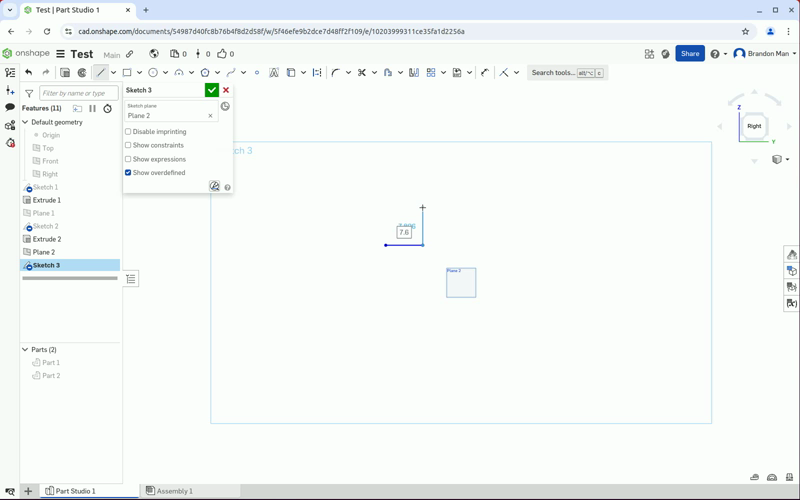
click(422, 207)
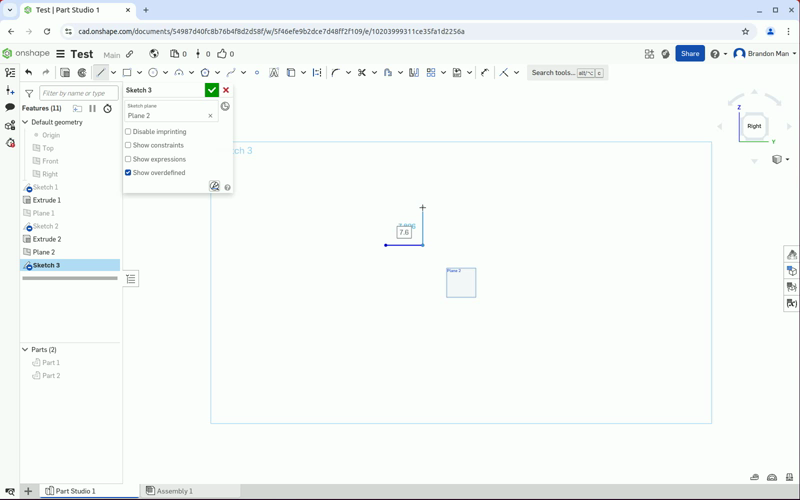
key_up(shift)
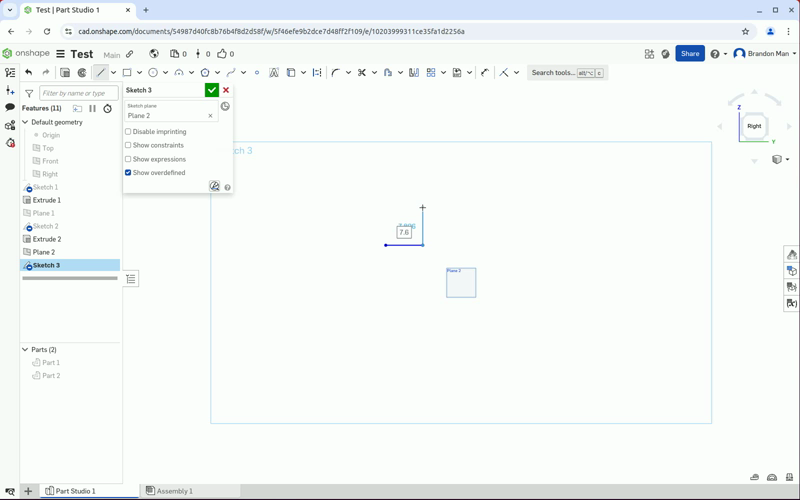
key_down(shift)
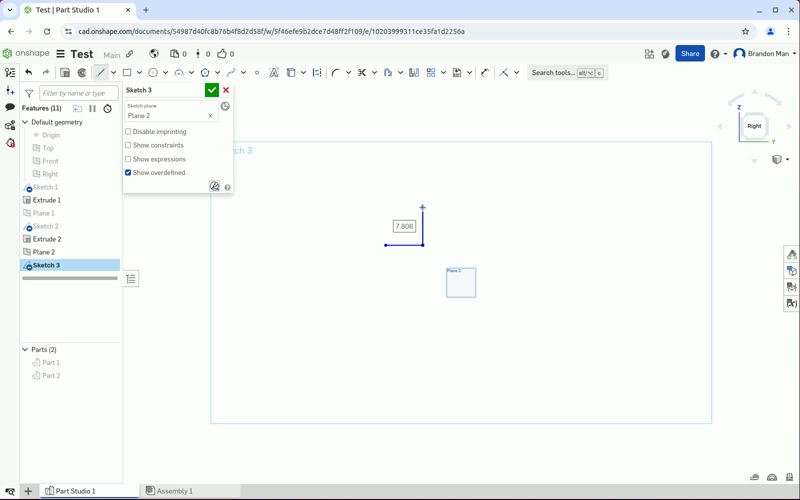
mouse_move(453, 207)
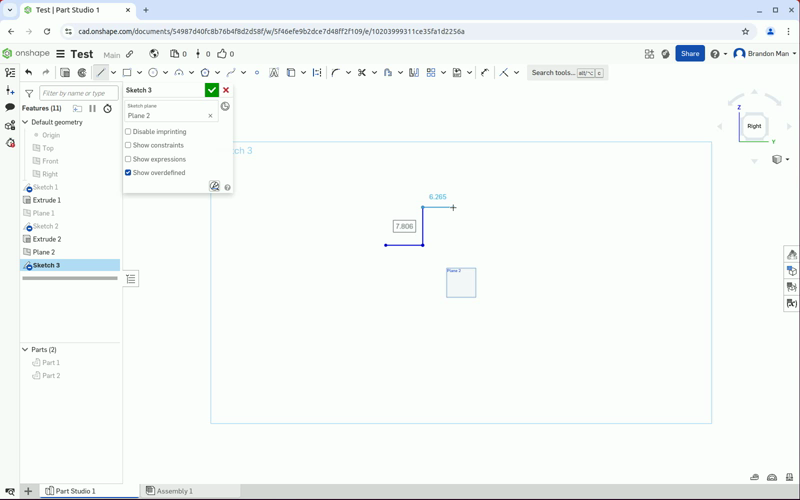
mouse_move(385, 207)
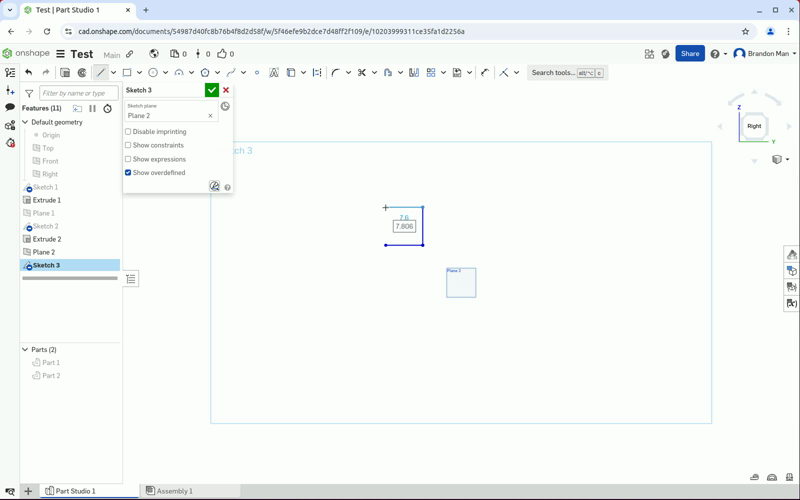
click(385, 207)
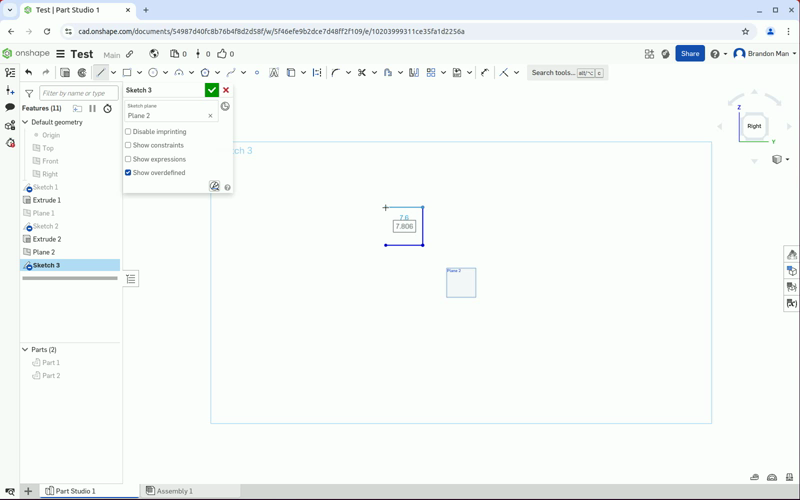
key_up(shift)
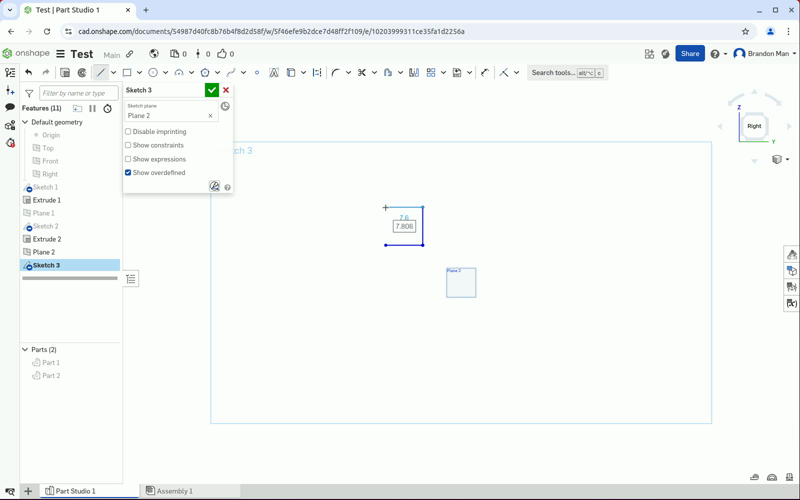
mouse_move(415, 207)
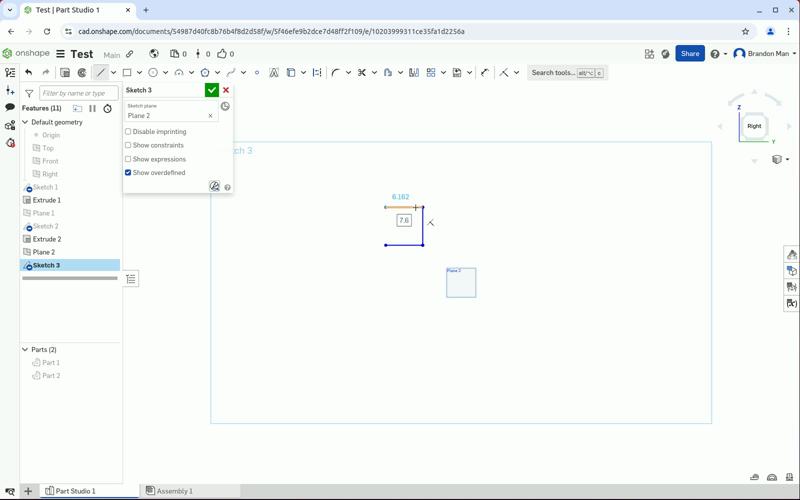
key_down(shift)
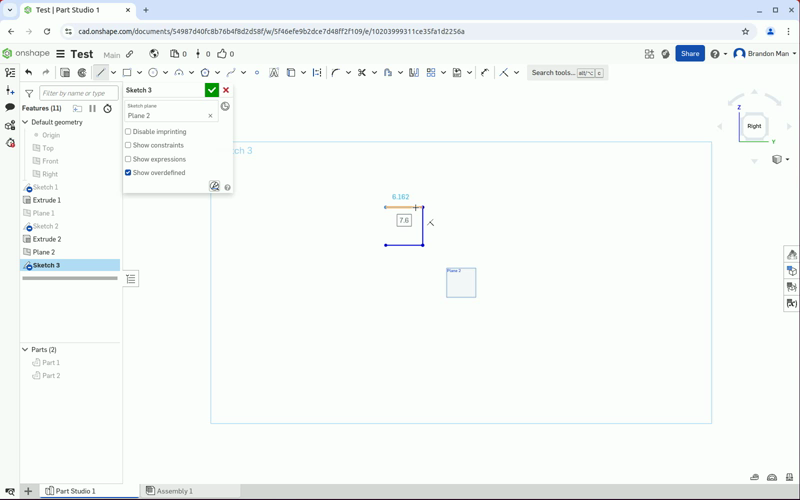
mouse_move(385, 245)
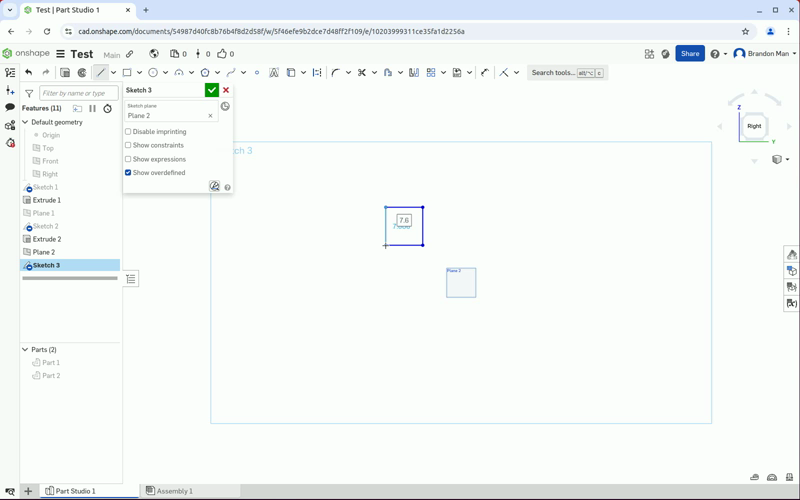
key_up(shift)
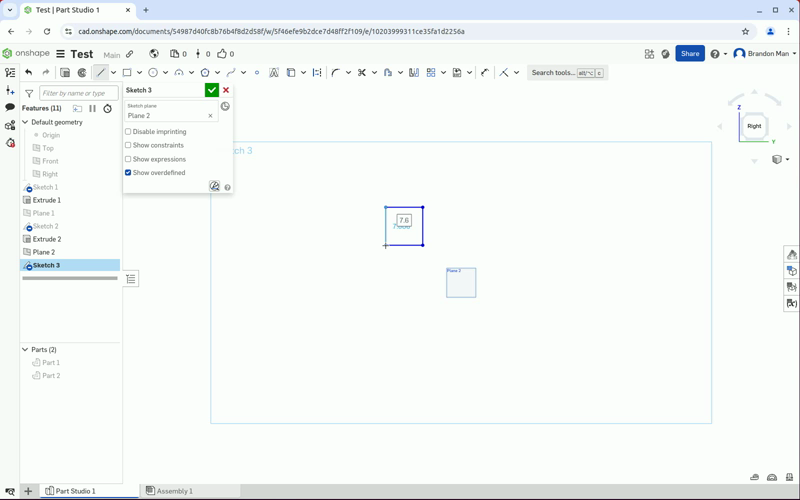
click(385, 245)
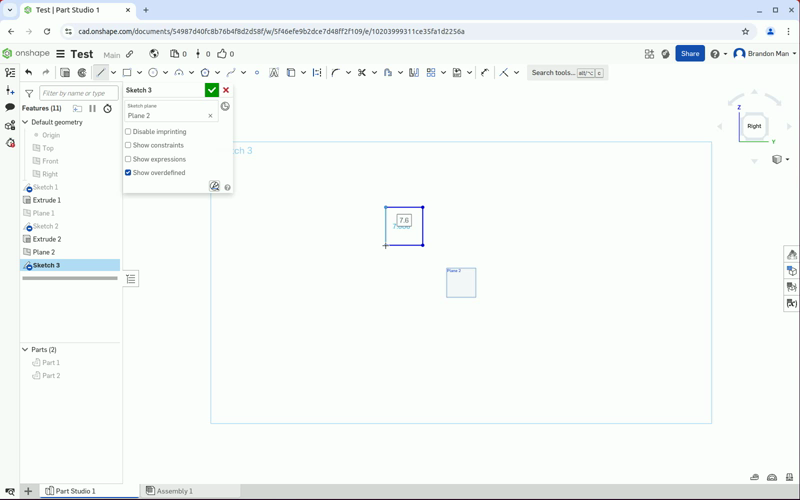
key(esc)
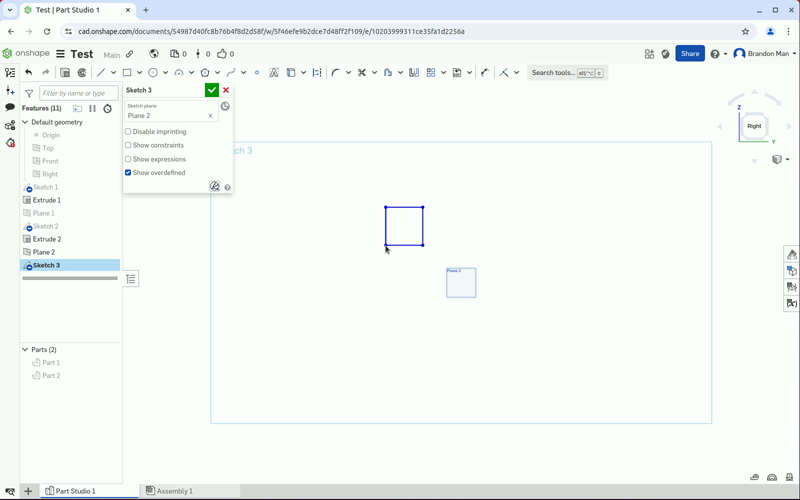
mouse_move(408, 223)
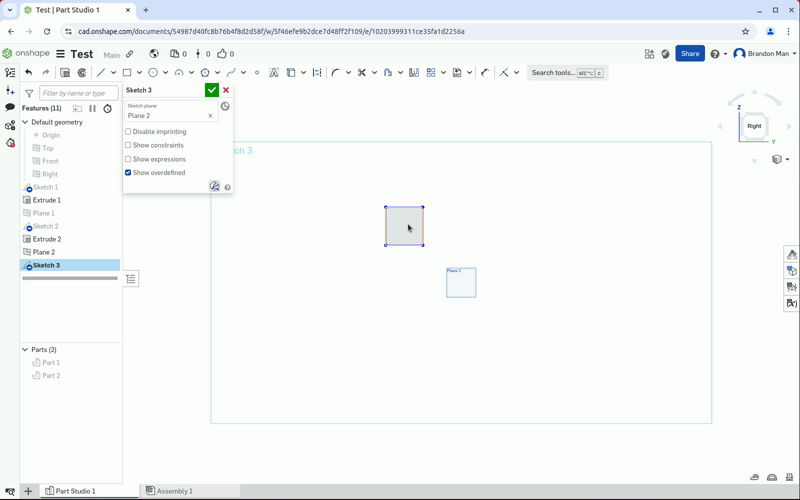
scroll(6)
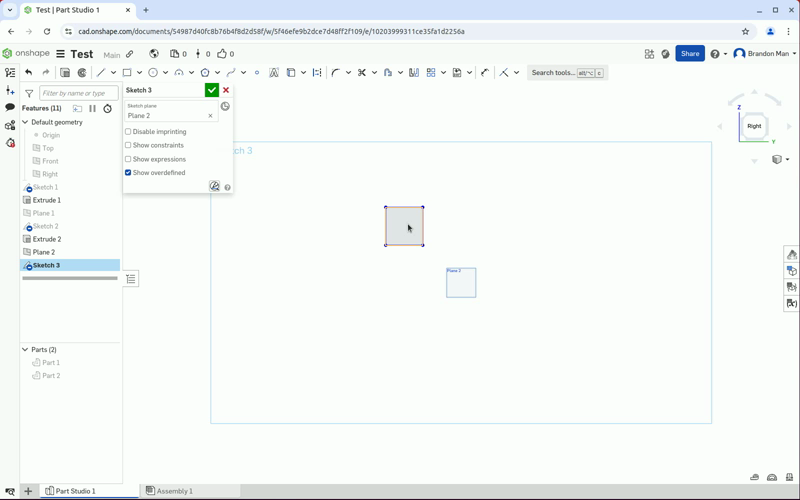
scroll(6)
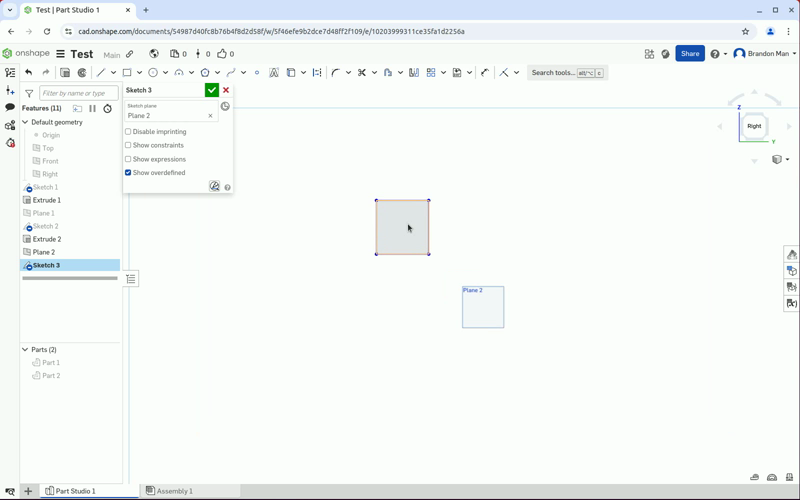
scroll(6)
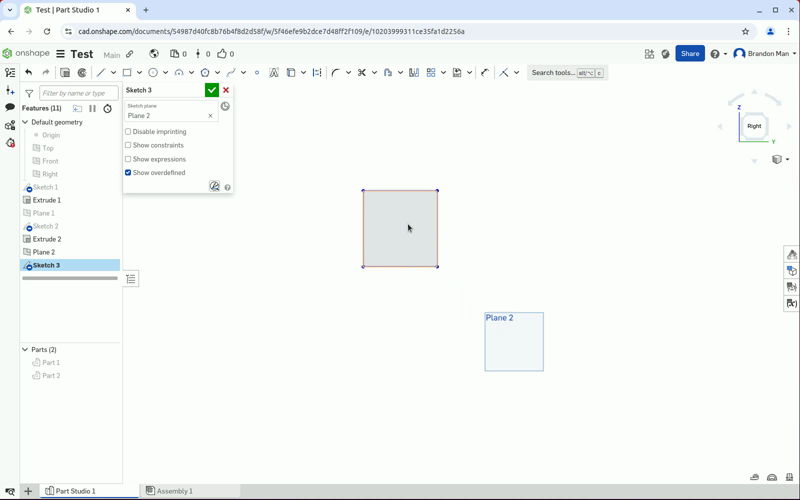
scroll(6)
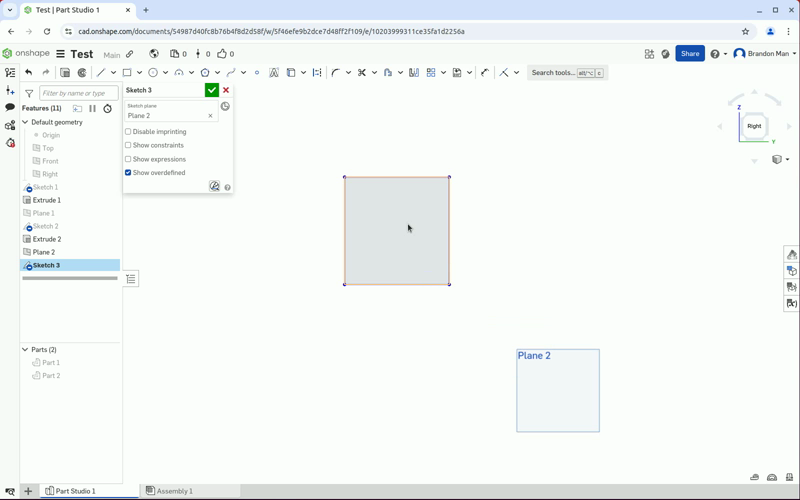
scroll(6)
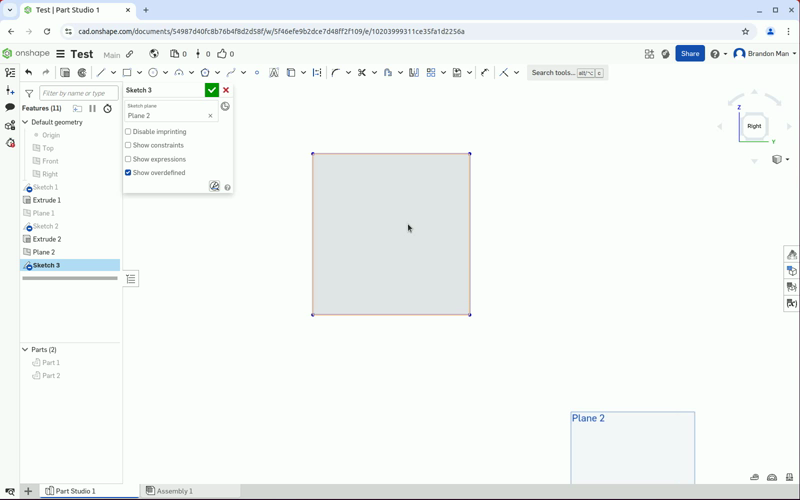
scroll(6)
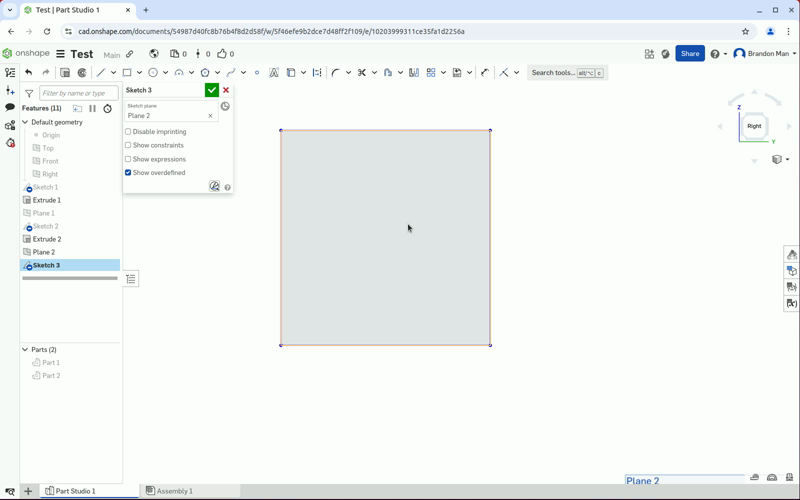
scroll(6)
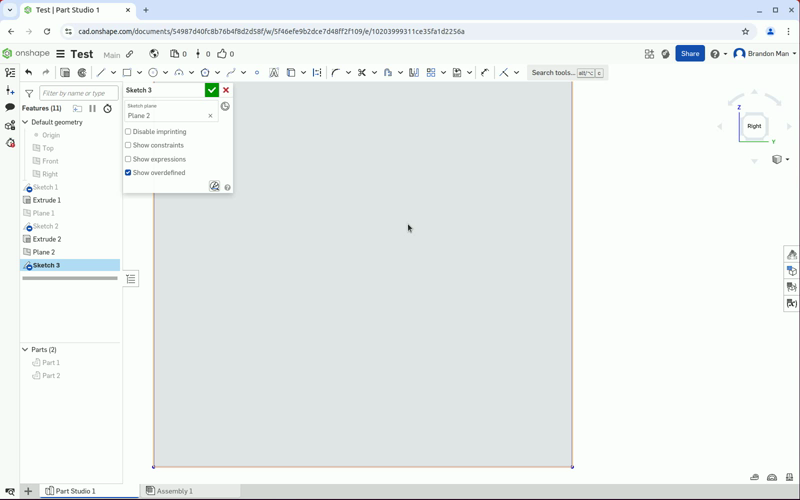
click(408, 223)
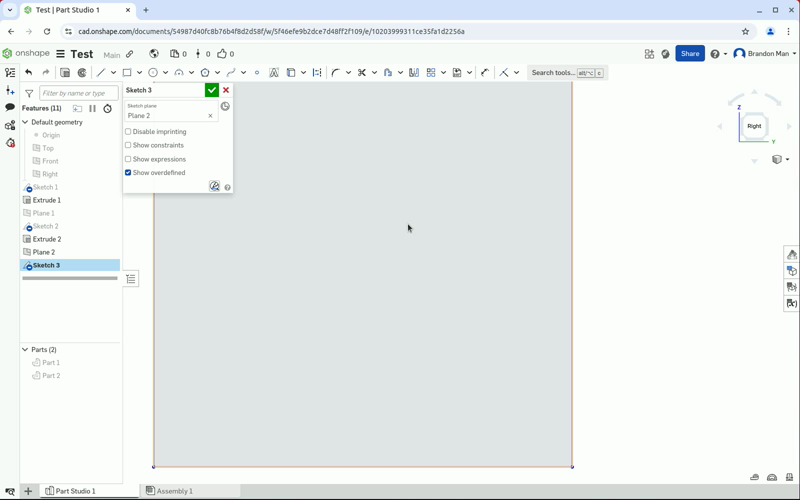
scroll(-6)
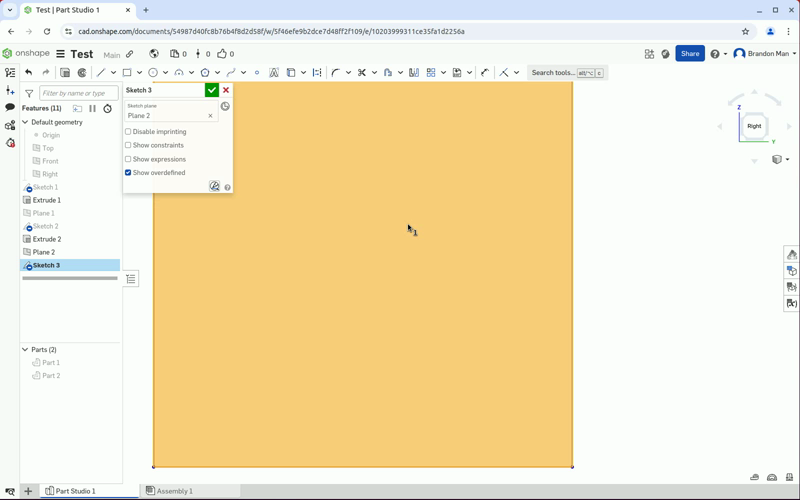
scroll(-6)
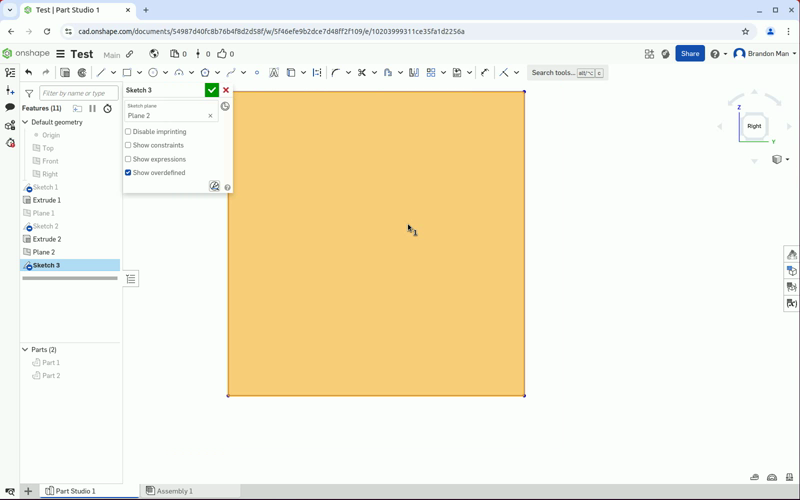
scroll(-6)
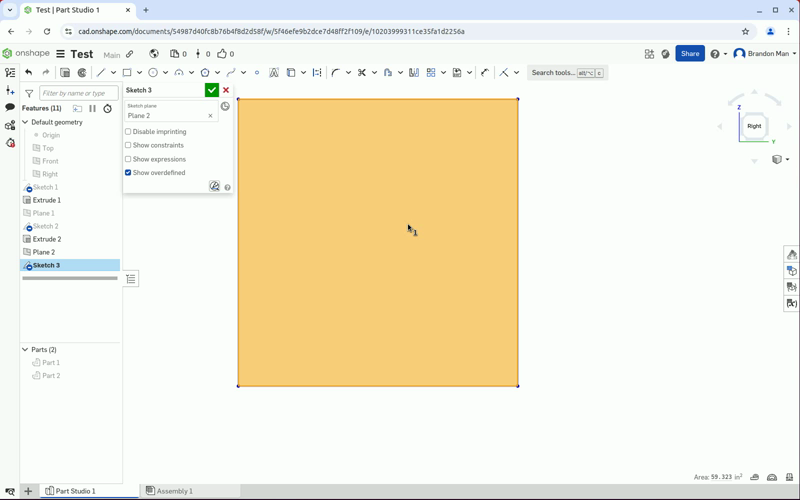
scroll(-6)
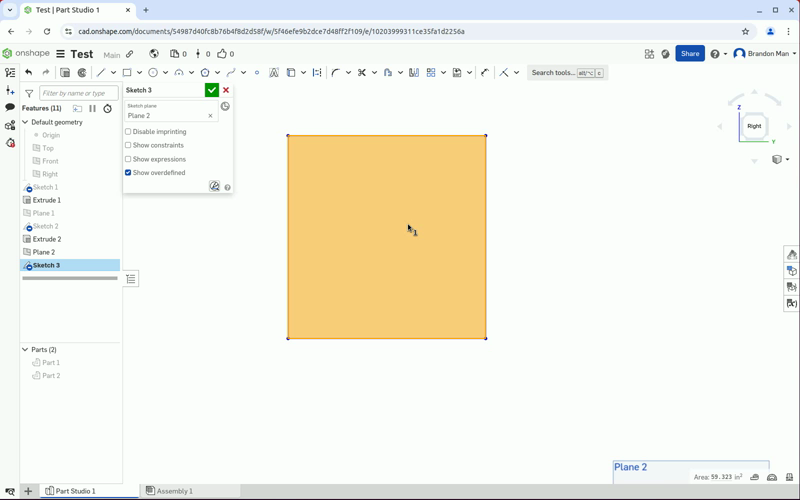
scroll(-6)
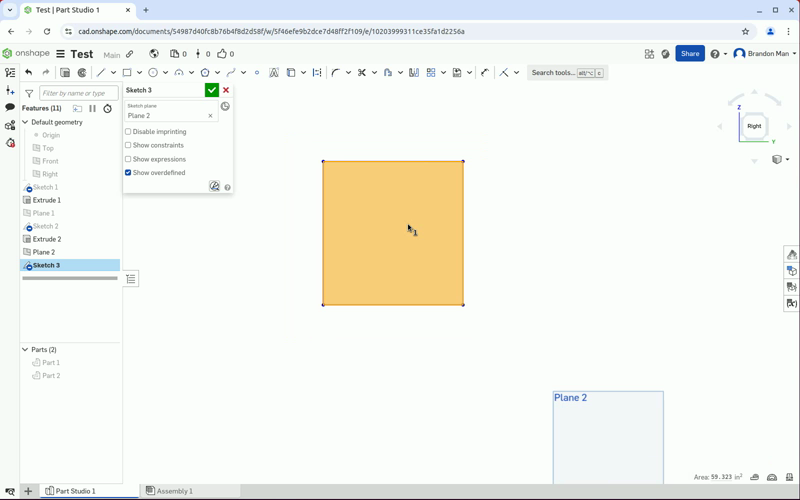
scroll(-6)
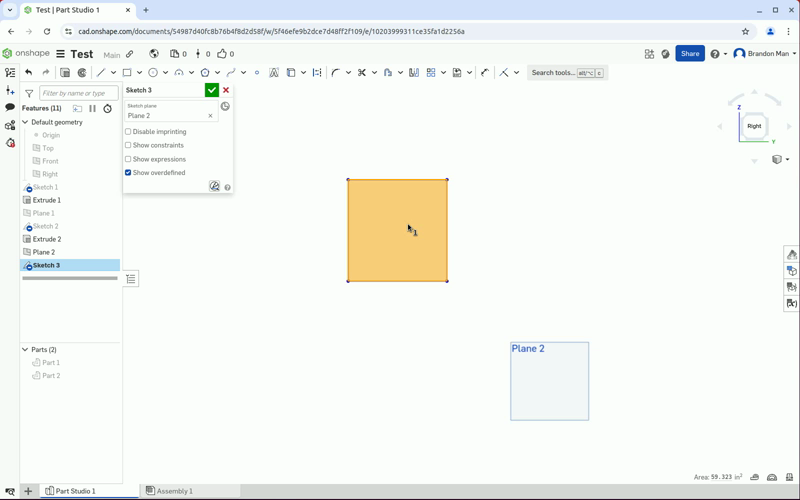
scroll(-6)
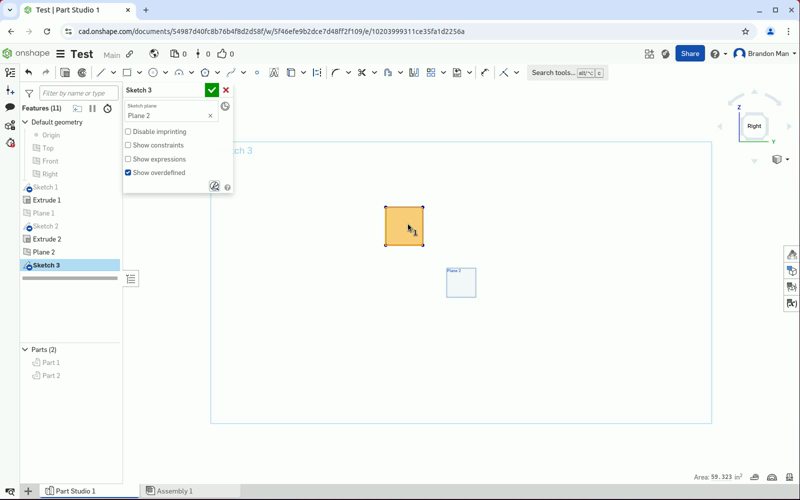
mouse_move(73, 352)
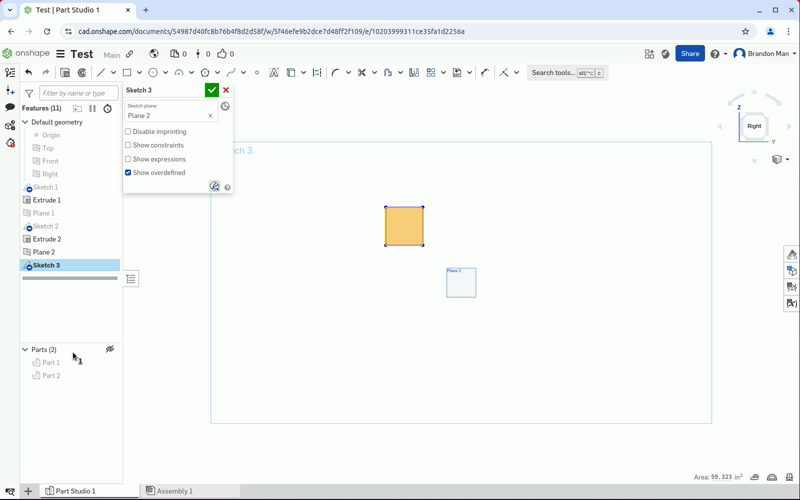
key(shift+y)
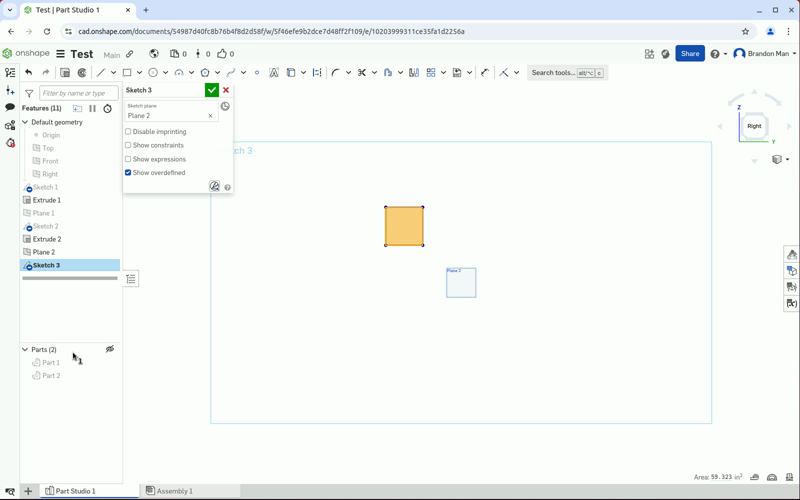
key(shift+e)
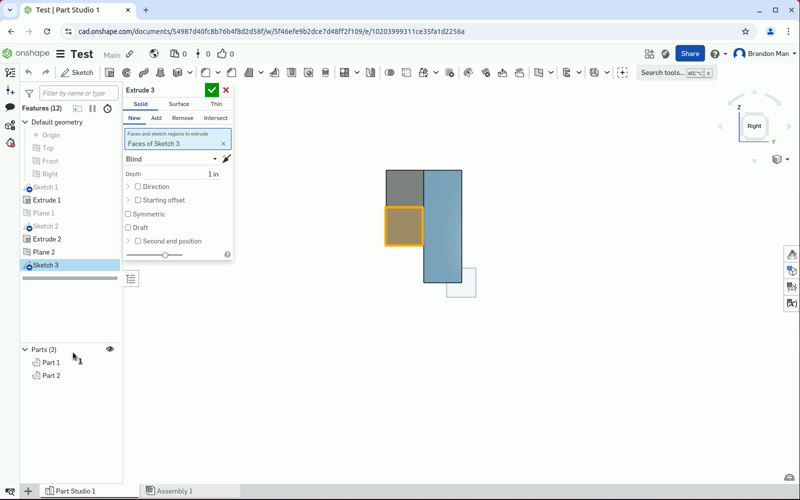
mouse_move(143, 106)
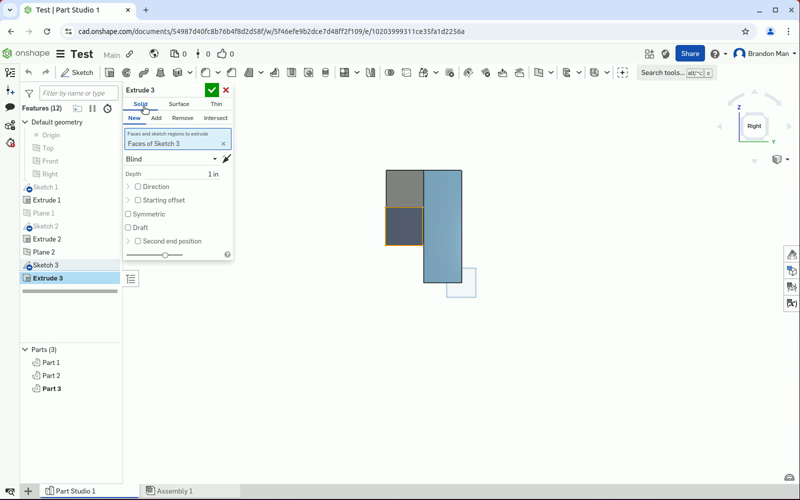
click(143, 106)
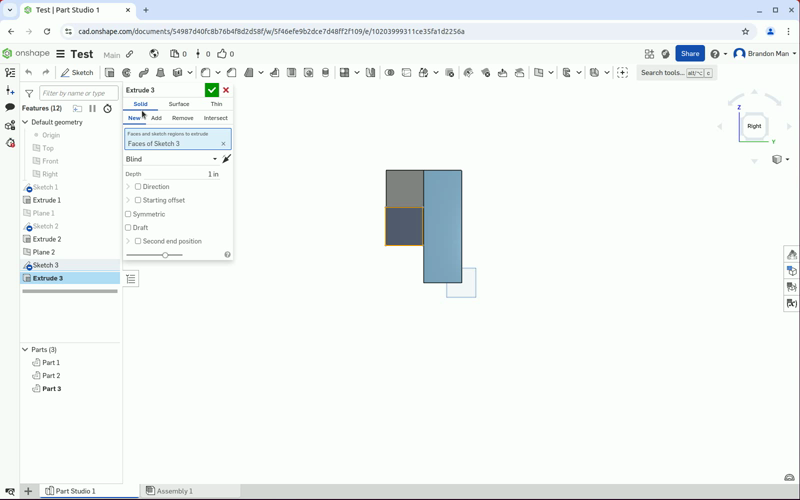
mouse_move(137, 120)
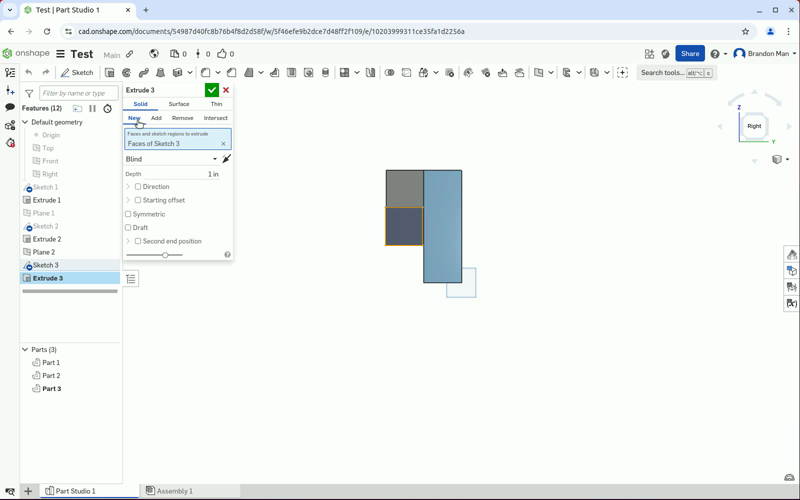
click(137, 120)
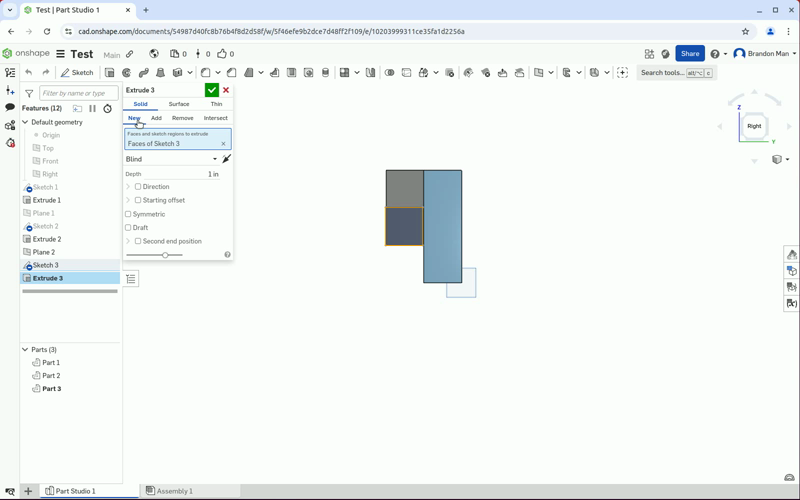
key(tab, 4)
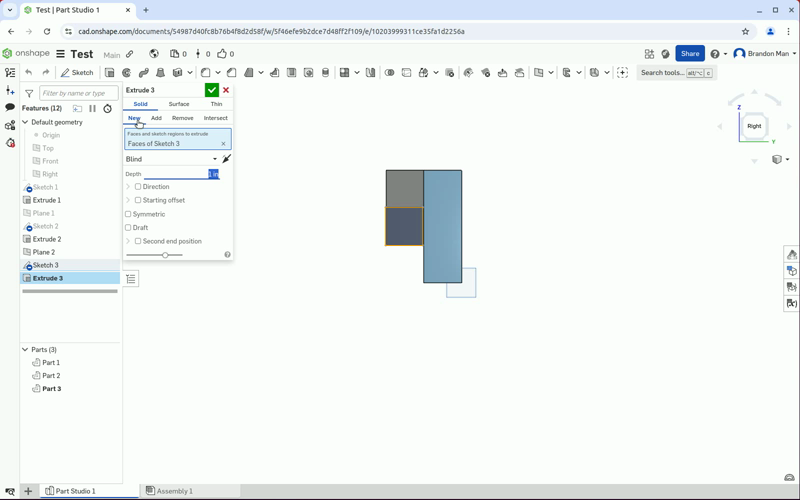
text(7.703)
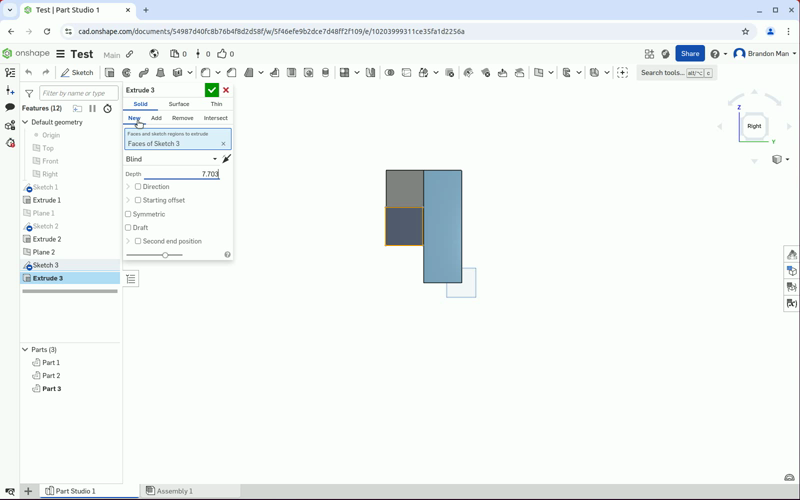
key(enter)
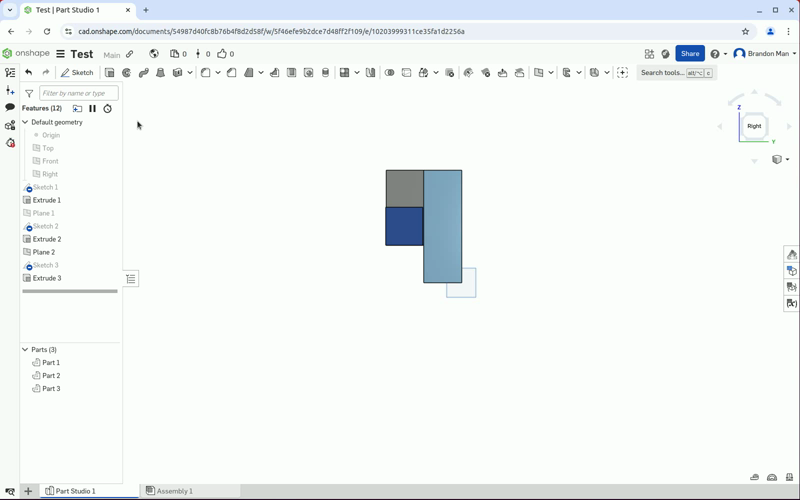
key(shift+h)
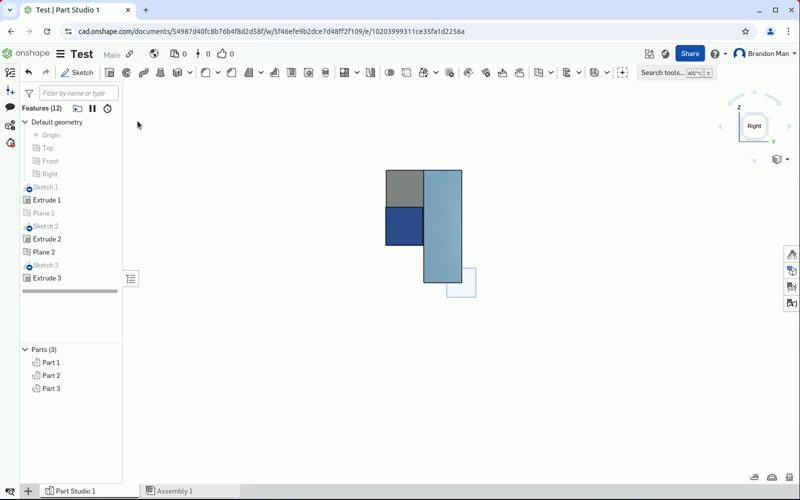
key(shift+h)
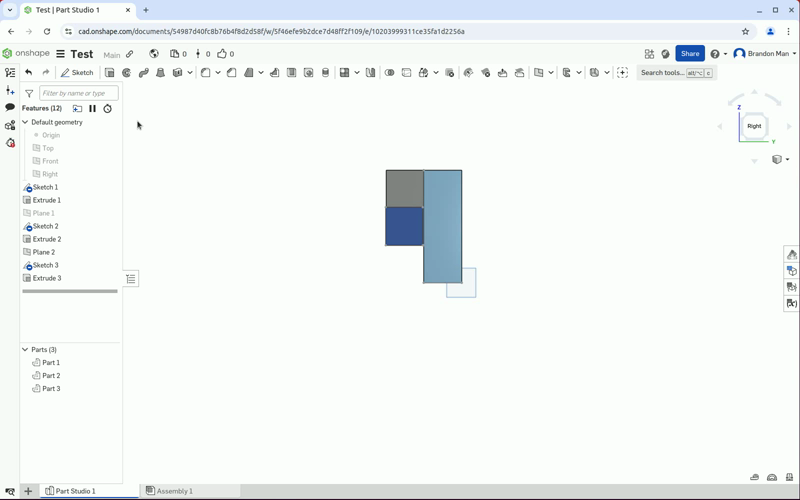
key(shift+7)
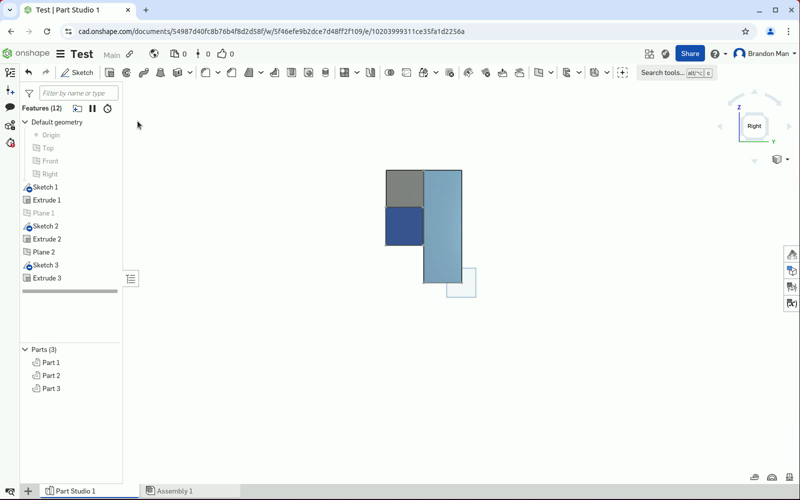
key(right, 2)
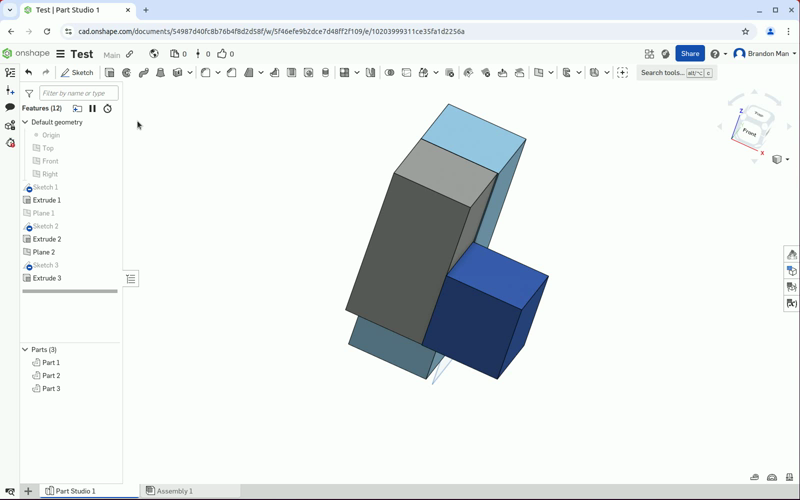
key(down, 2)
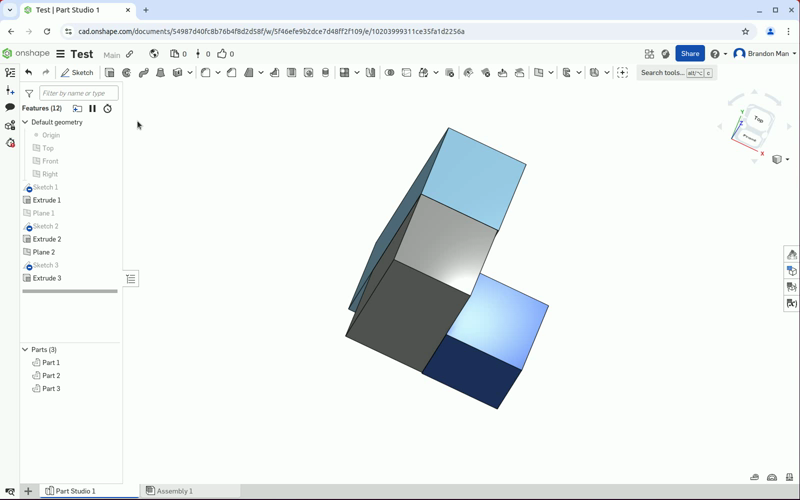
key(up, 2)
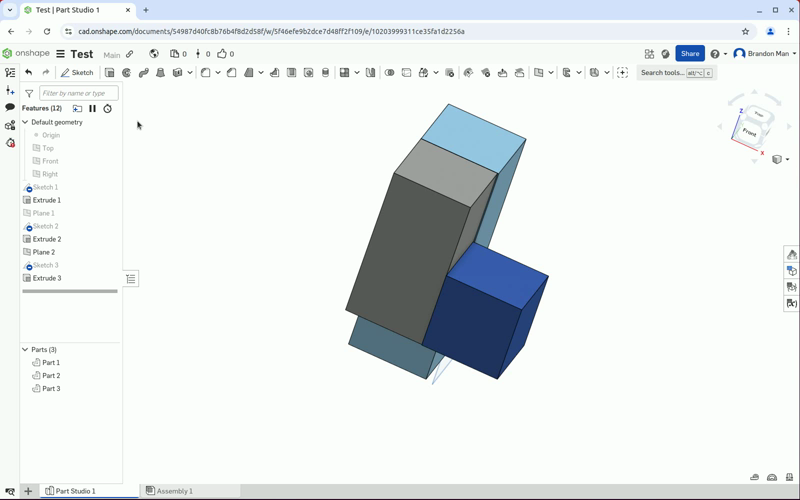
key(left, 2)
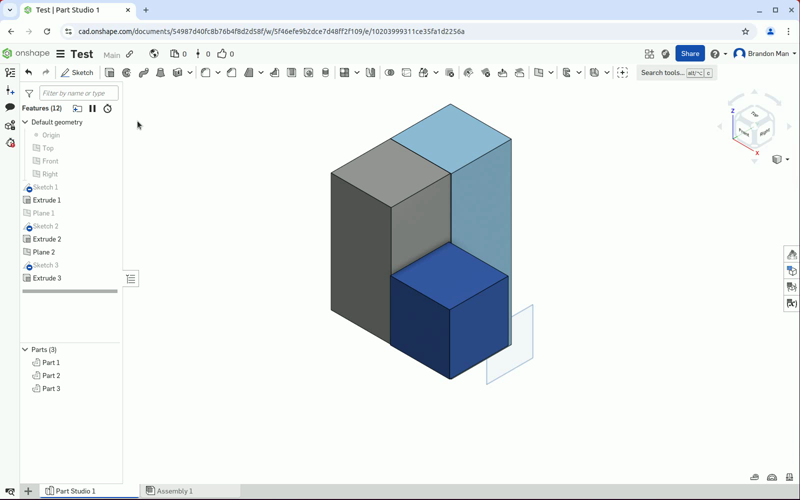
mouse_move(73, 189)
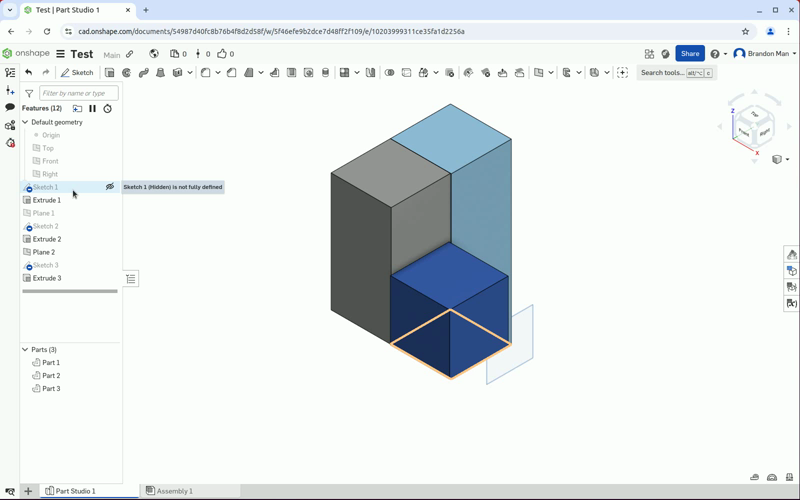
click(73, 189)